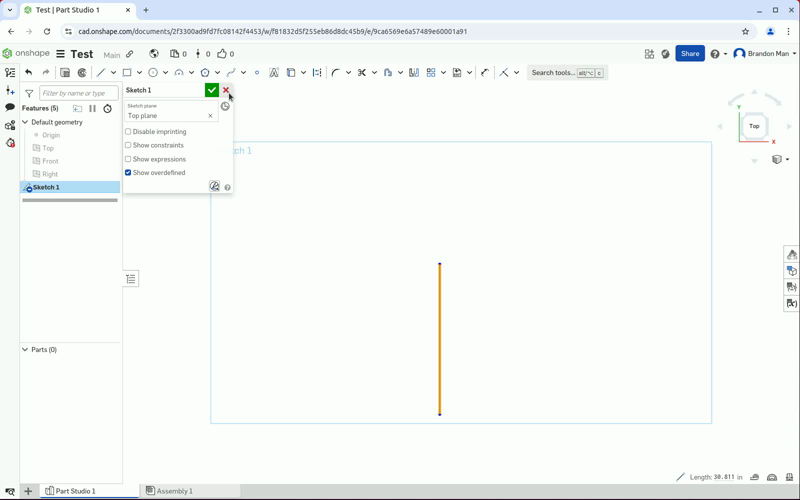
key(shift+h)
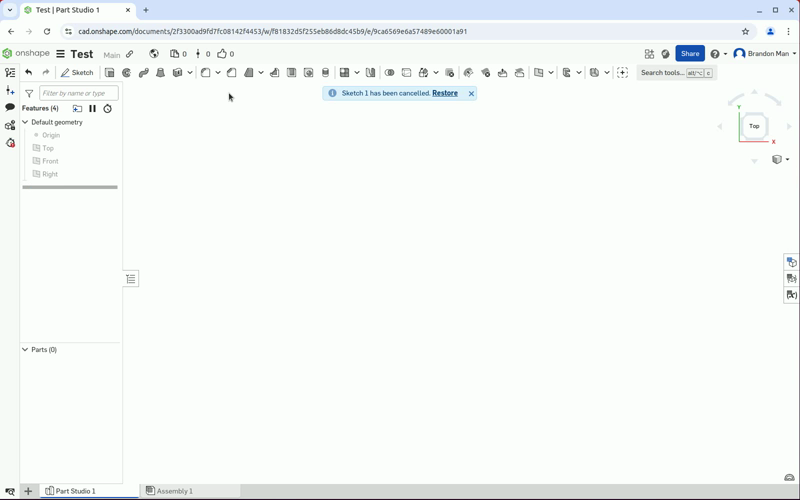
mouse_move(73, 352)
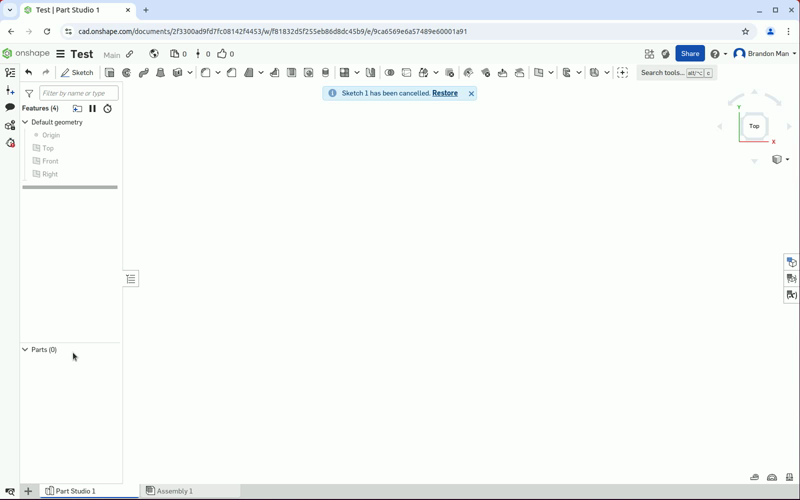
key(y)
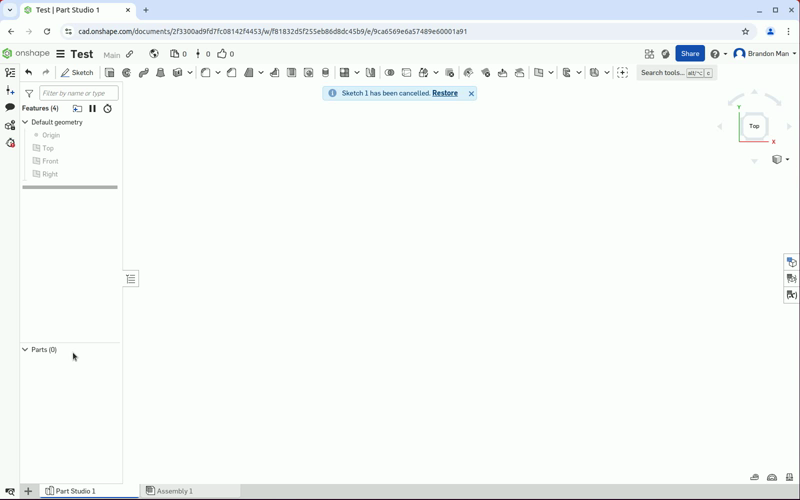
key(shift+p)
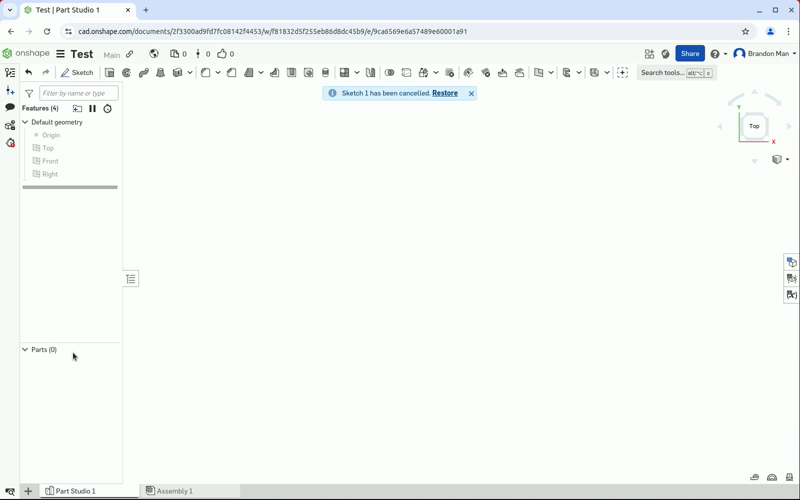
key(space)
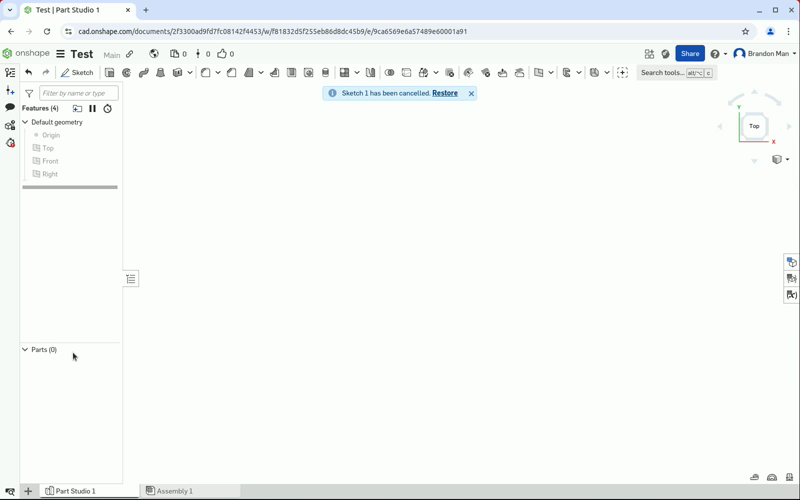
key_down(shift)
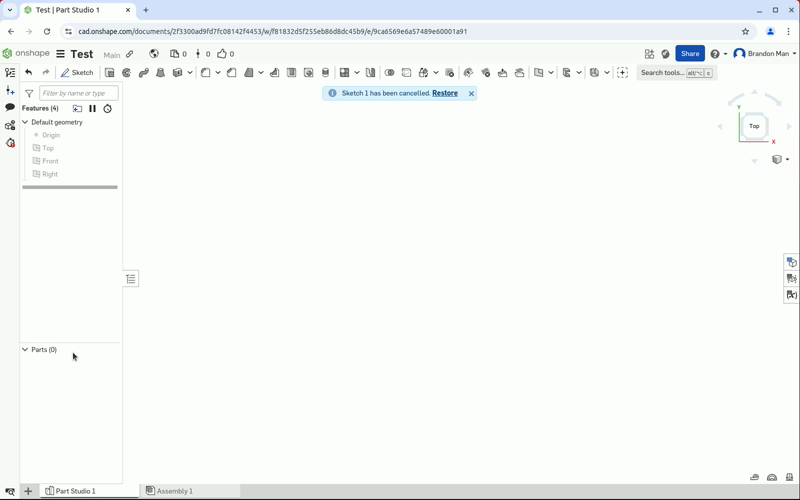
key(up)
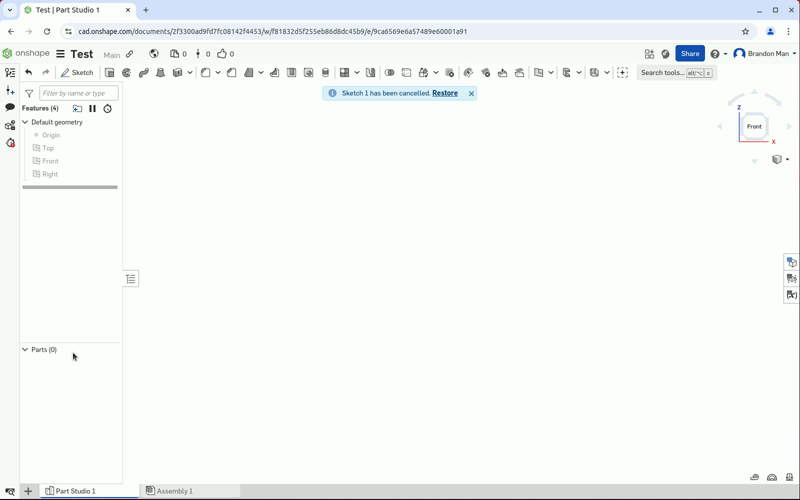
key_up(shift)
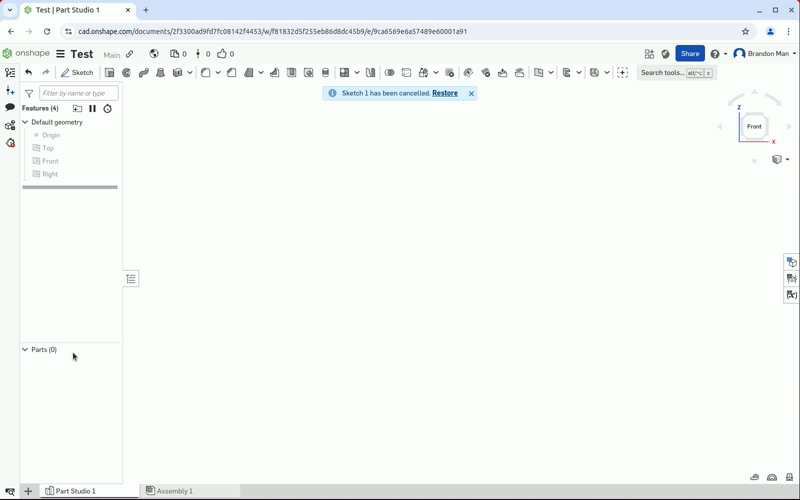
mouse_move(73, 352)
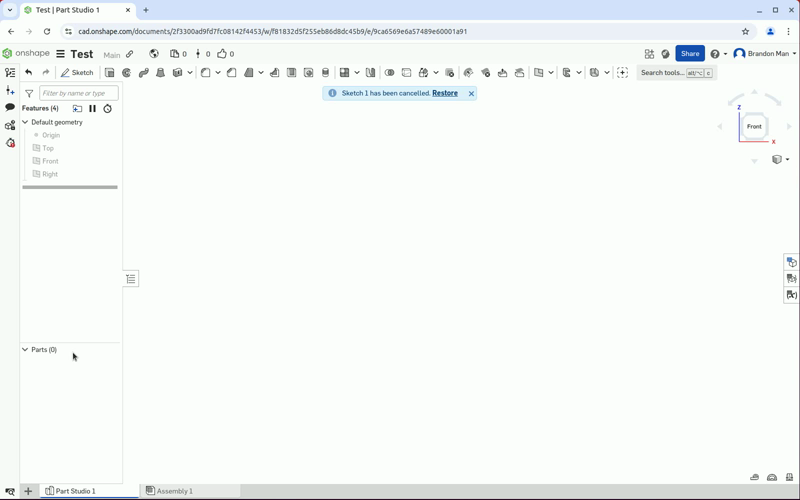
key(shift+y)
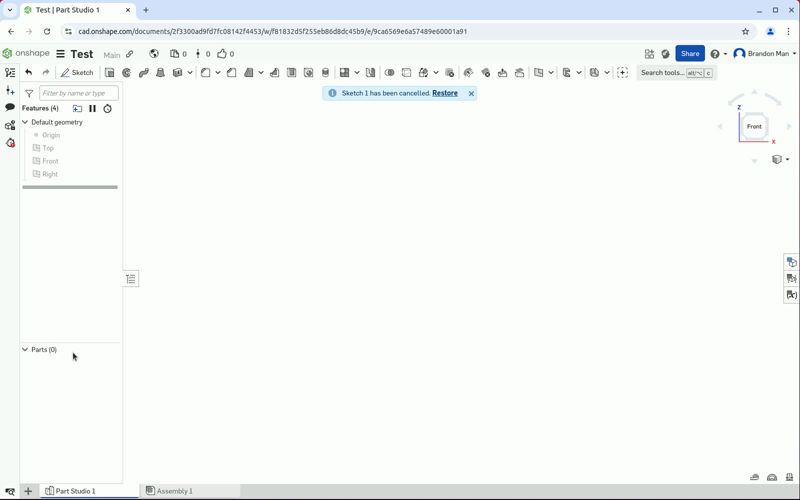
key(shift+s)
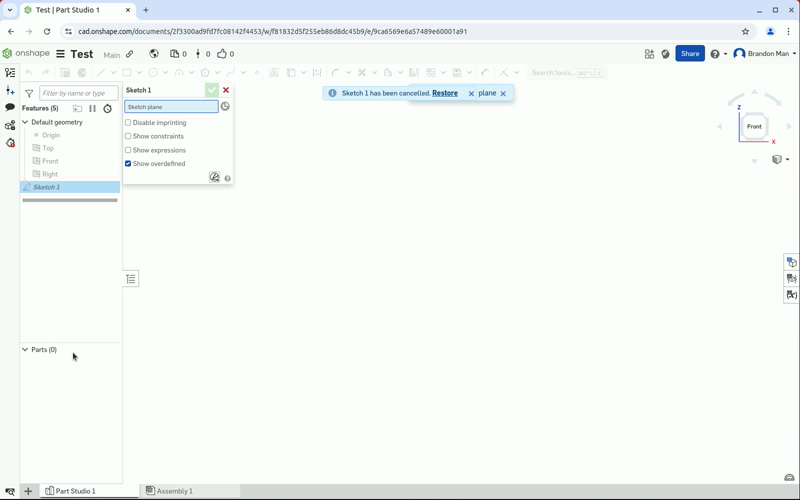
mouse_move(73, 163)
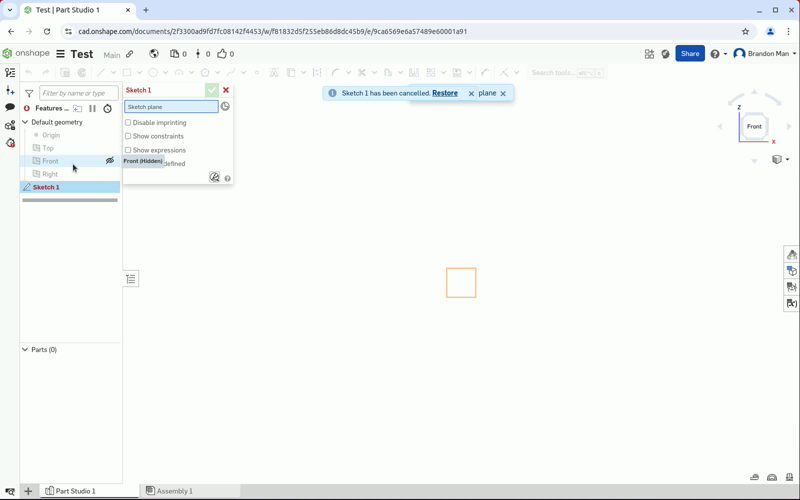
click(73, 163)
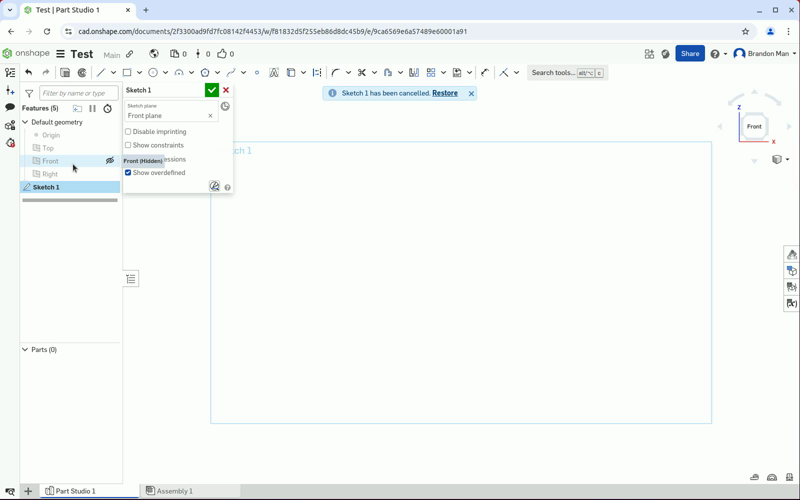
mouse_move(73, 352)
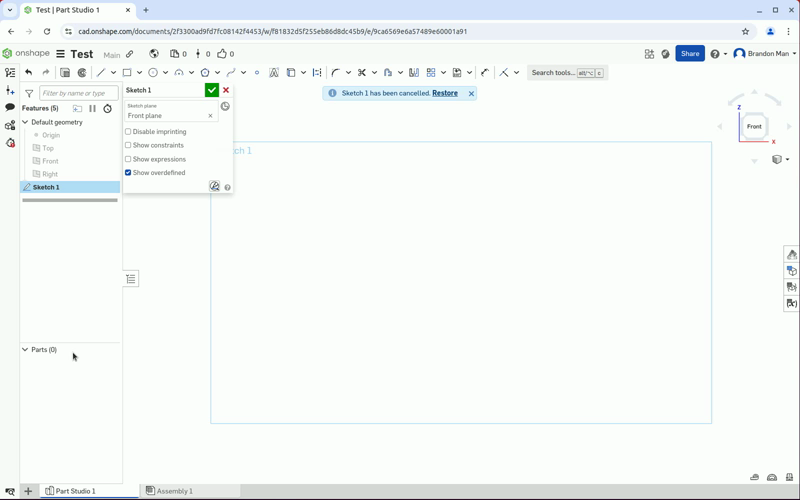
key(y)
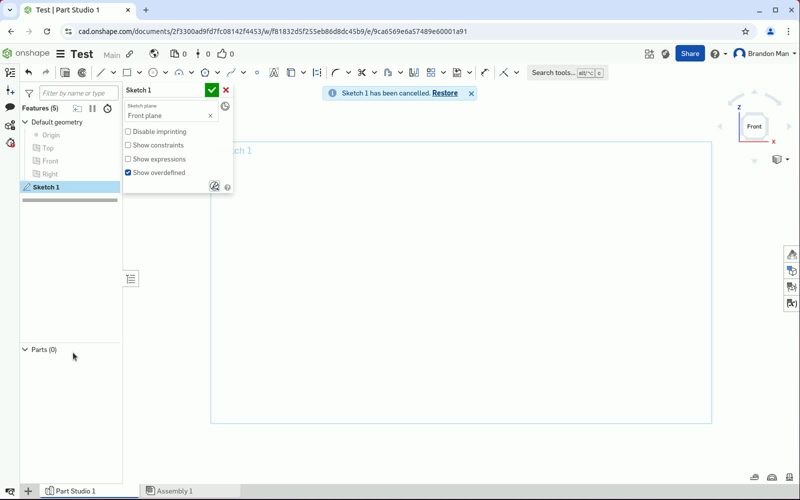
key(l)
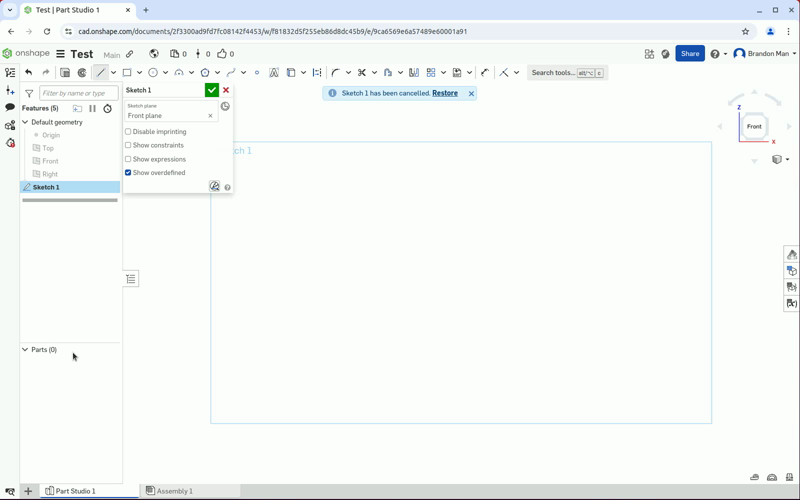
key_down(shift)
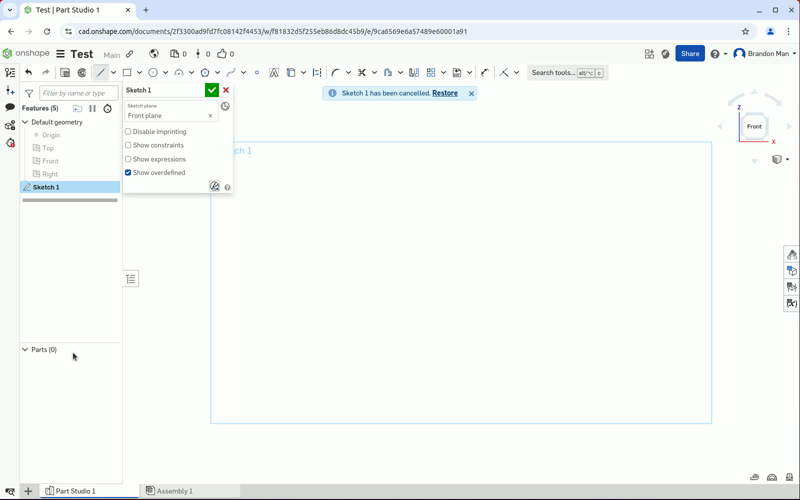
mouse_move(407, 279)
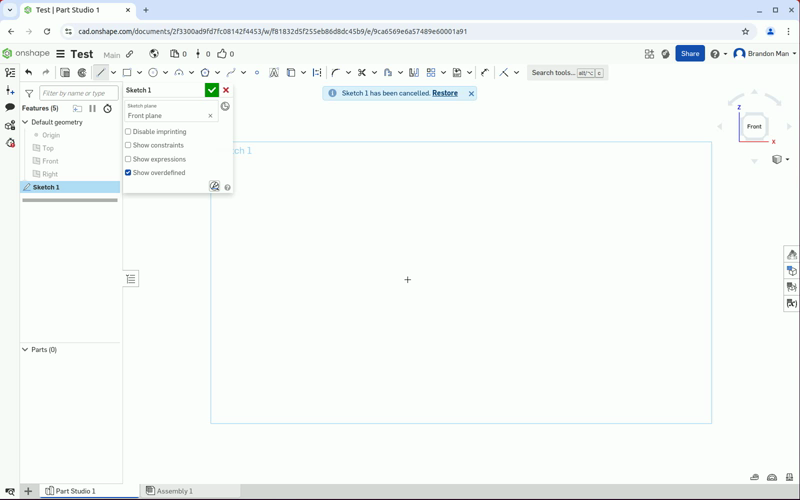
click(407, 279)
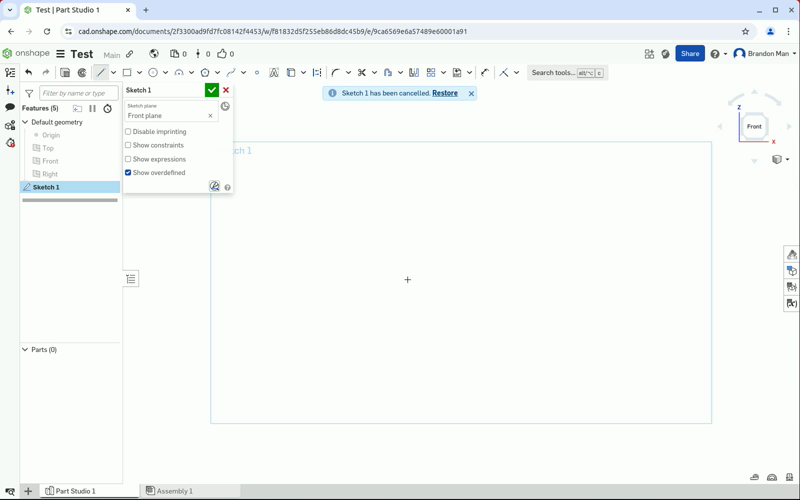
key_up(shift)
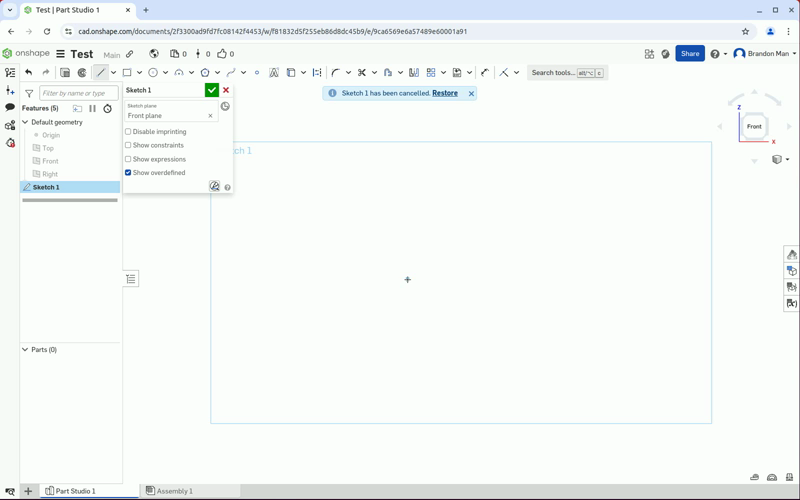
key_down(shift)
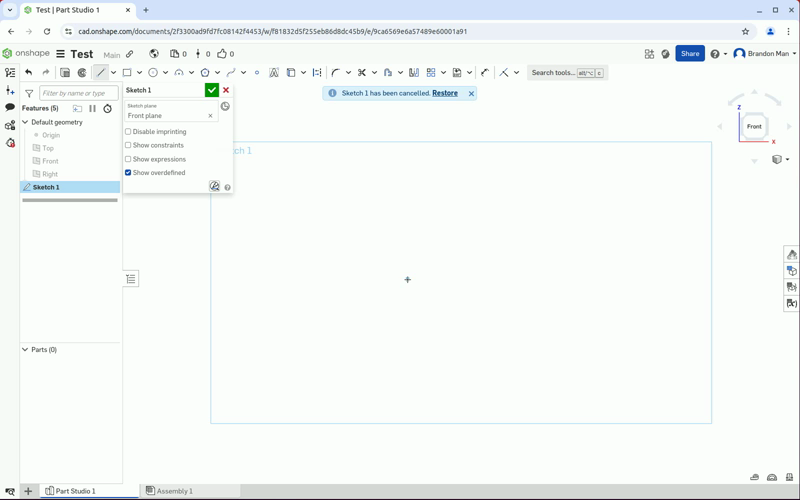
mouse_move(513, 279)
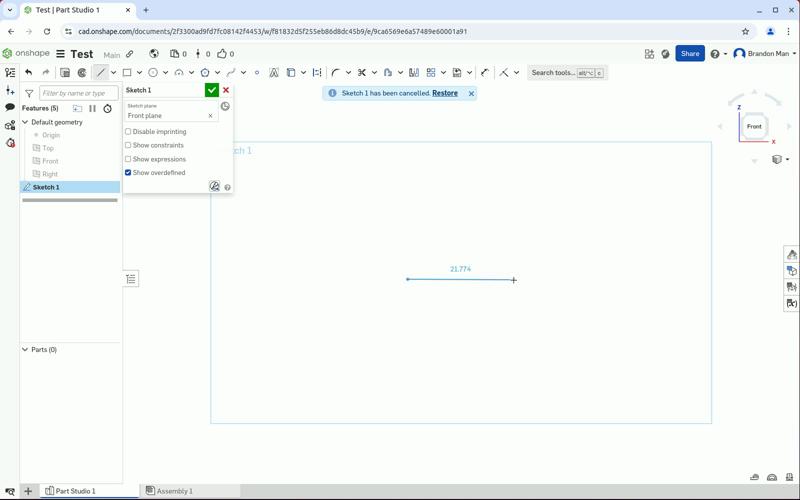
click(513, 279)
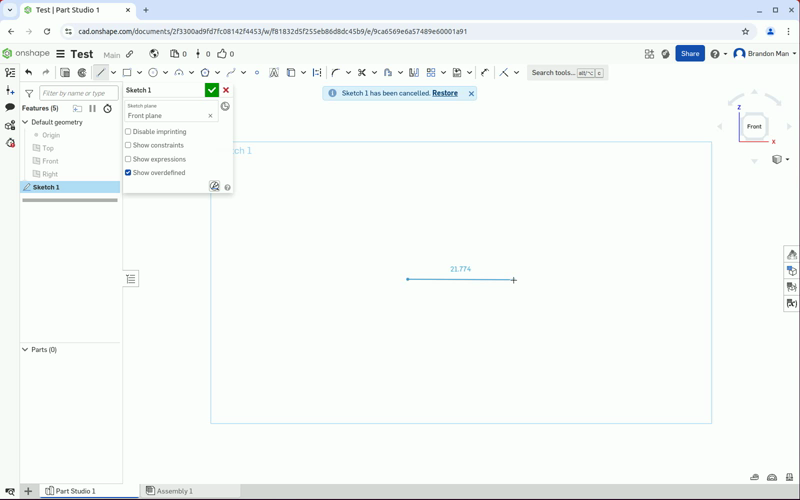
key_up(shift)
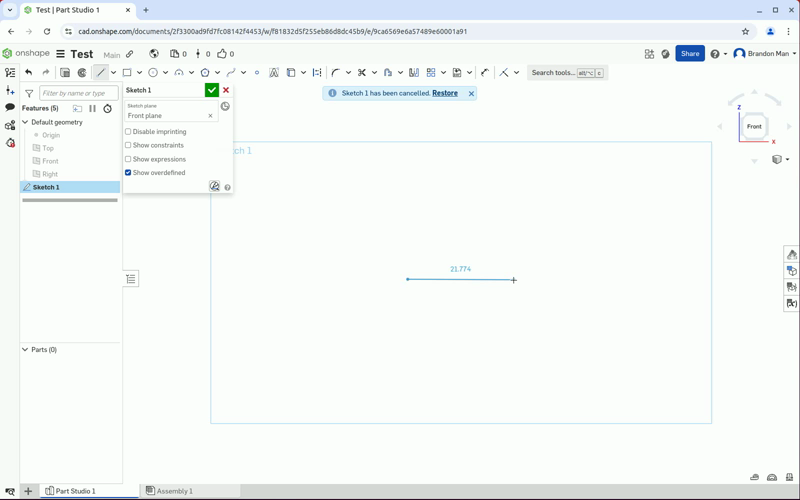
key_down(shift)
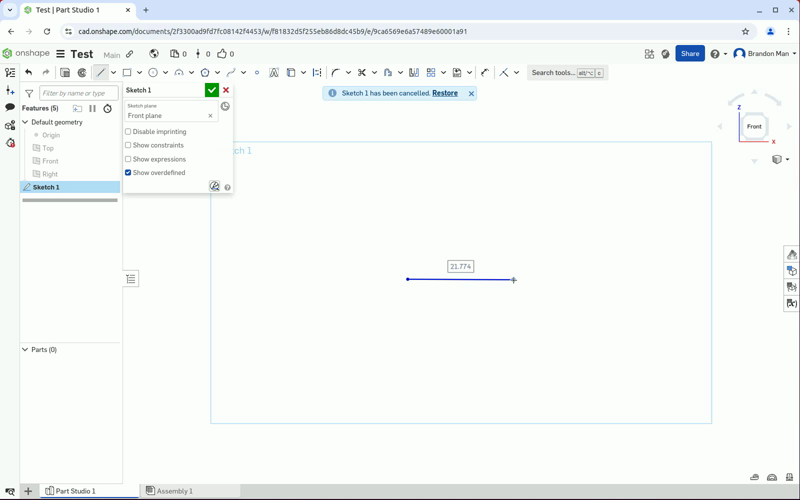
mouse_move(513, 170)
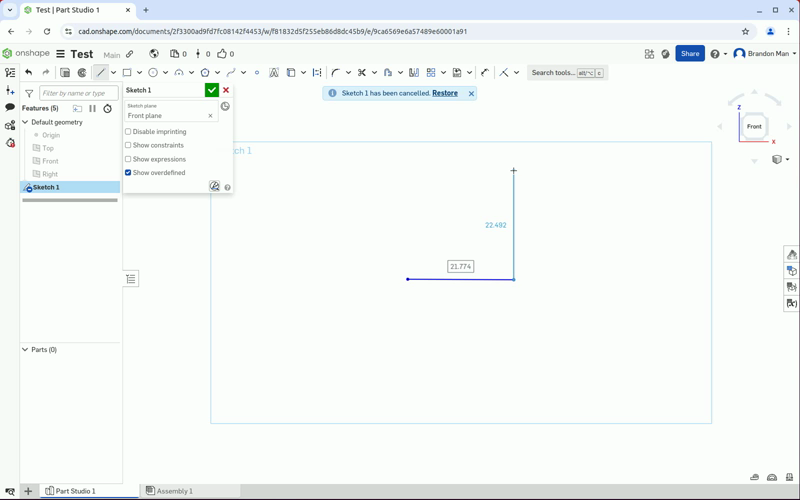
click(513, 170)
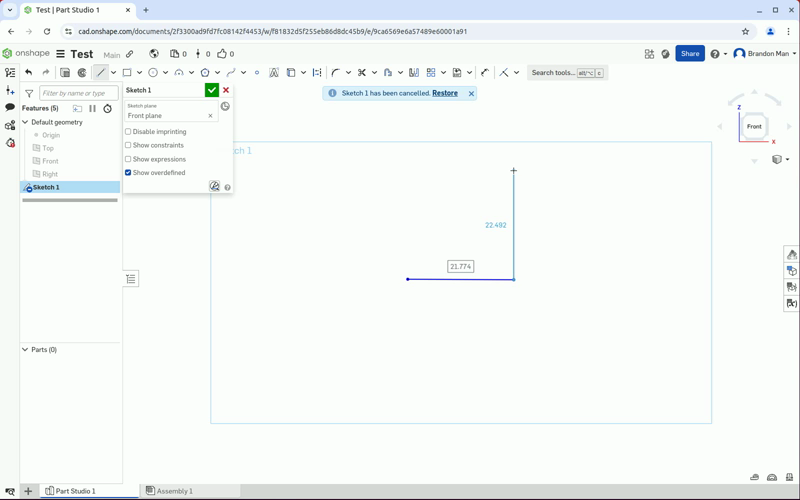
key_up(shift)
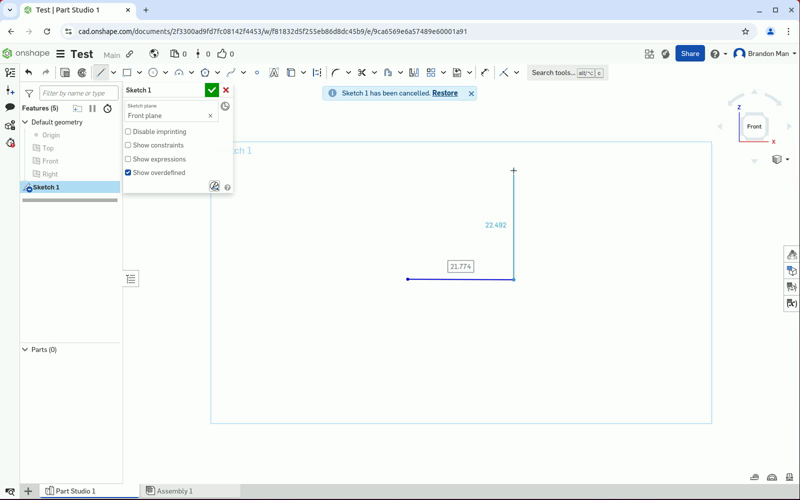
key_down(shift)
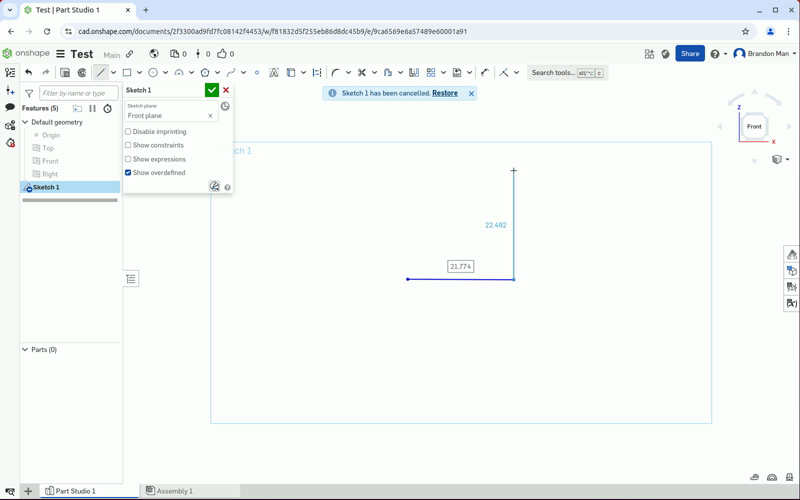
mouse_move(543, 170)
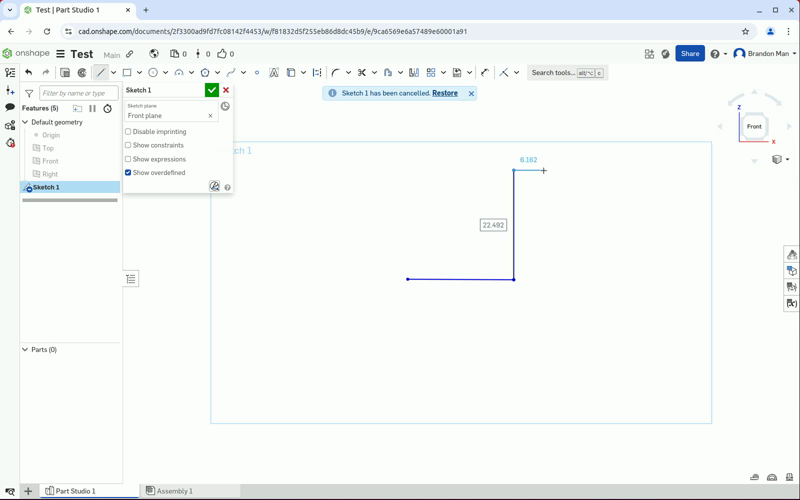
mouse_move(510, 170)
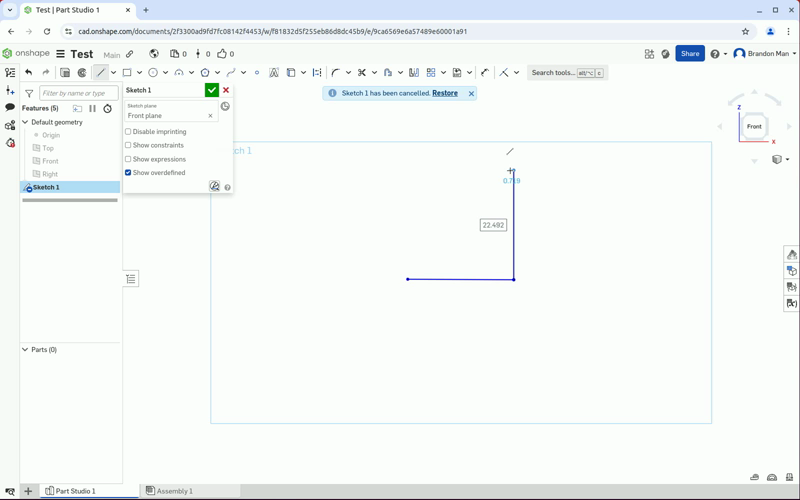
scroll(6)
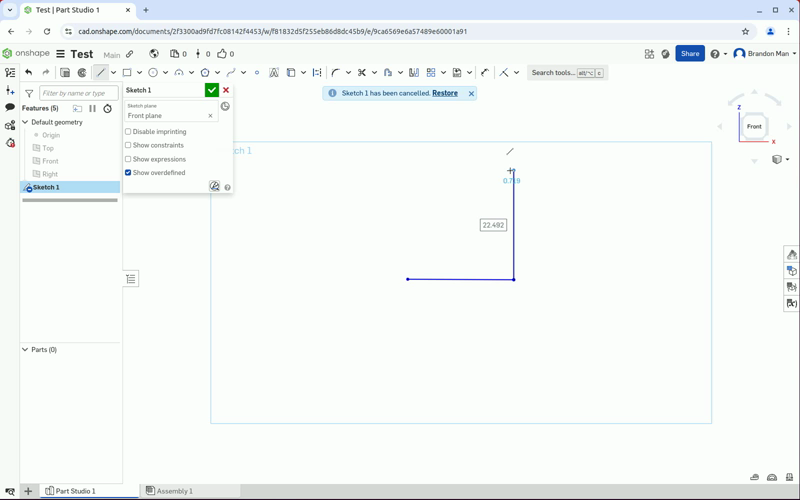
scroll(6)
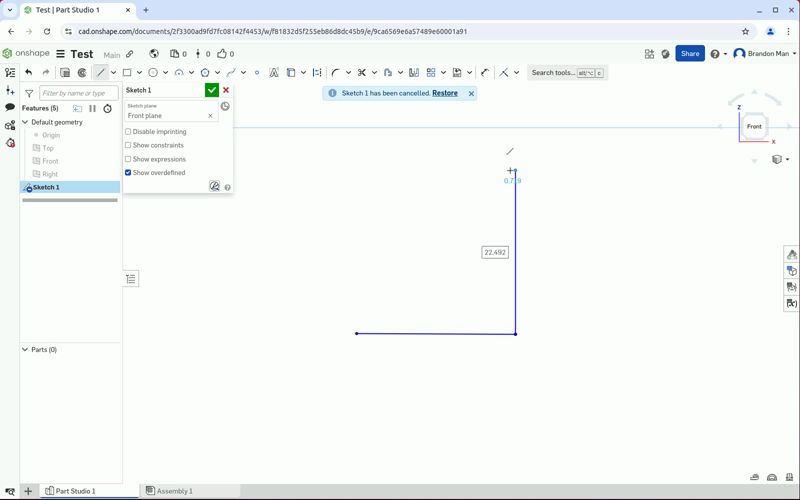
scroll(6)
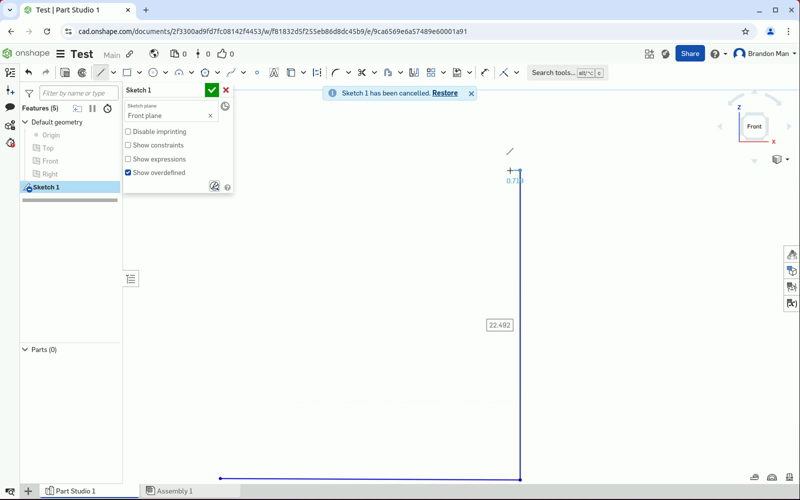
scroll(6)
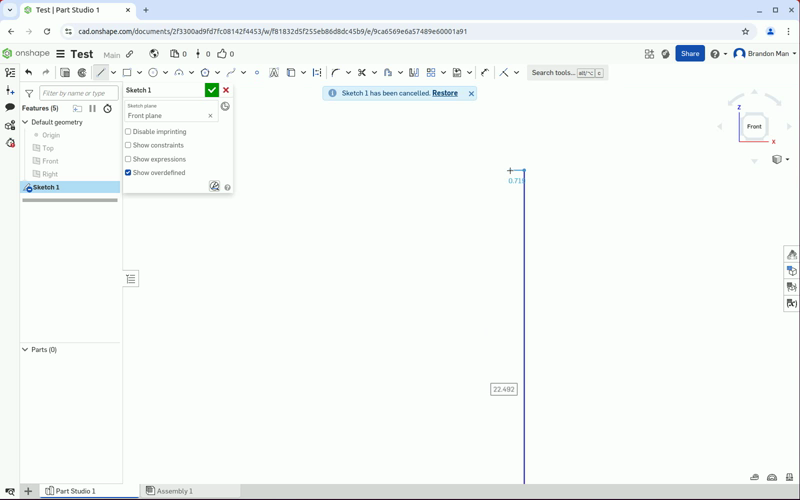
scroll(6)
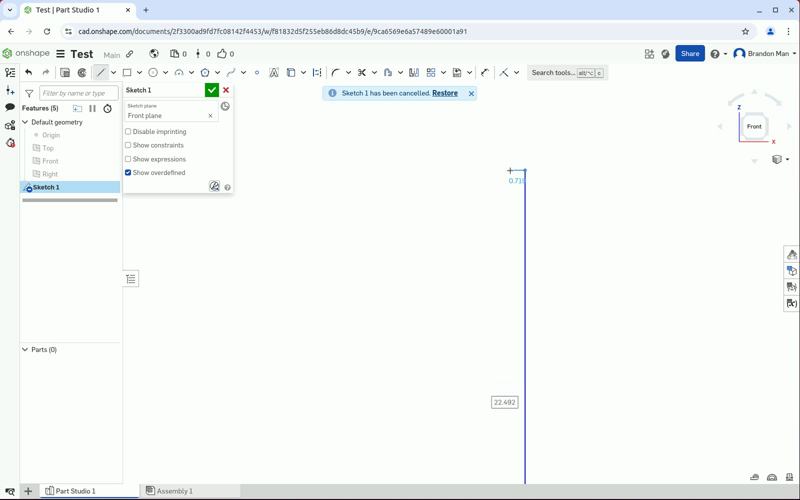
scroll(6)
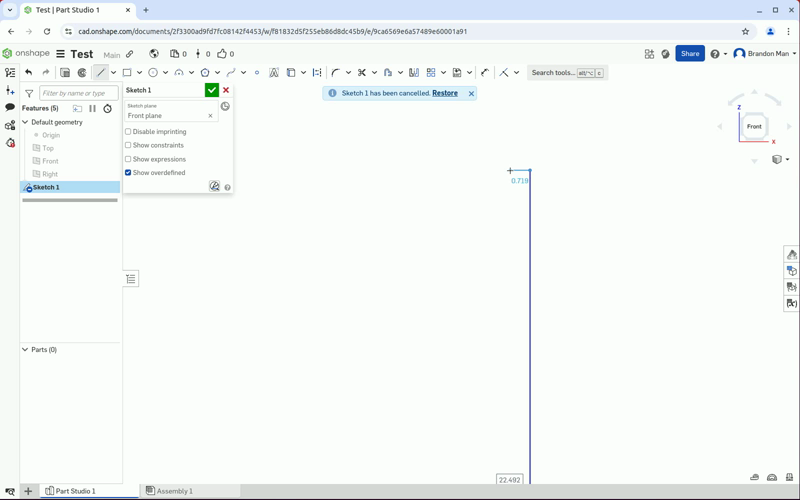
scroll(6)
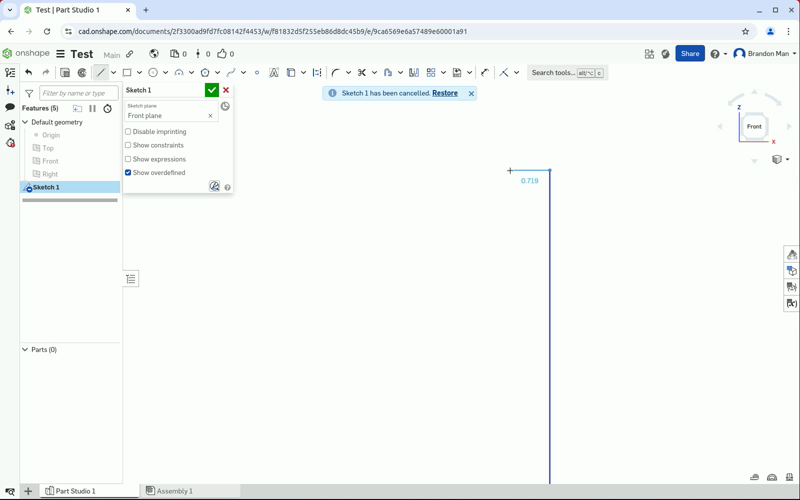
click(510, 170)
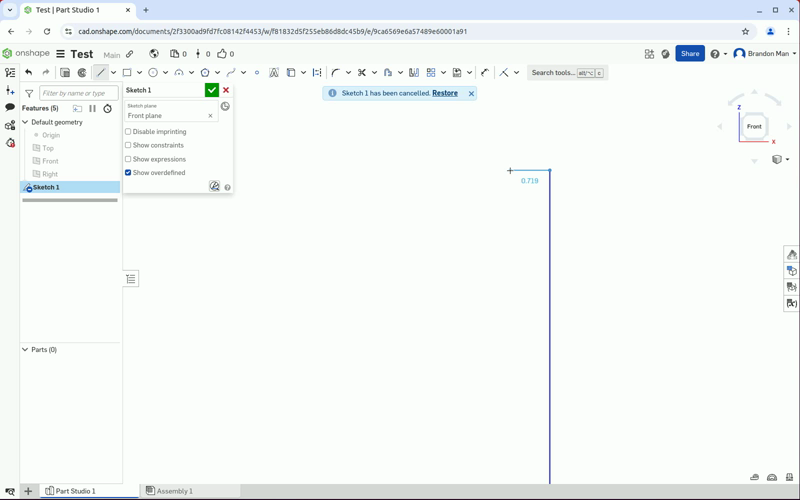
scroll(-6)
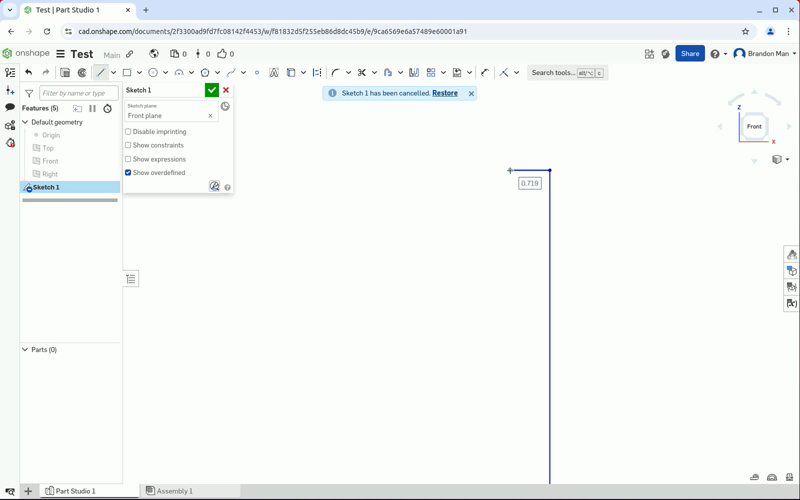
scroll(-6)
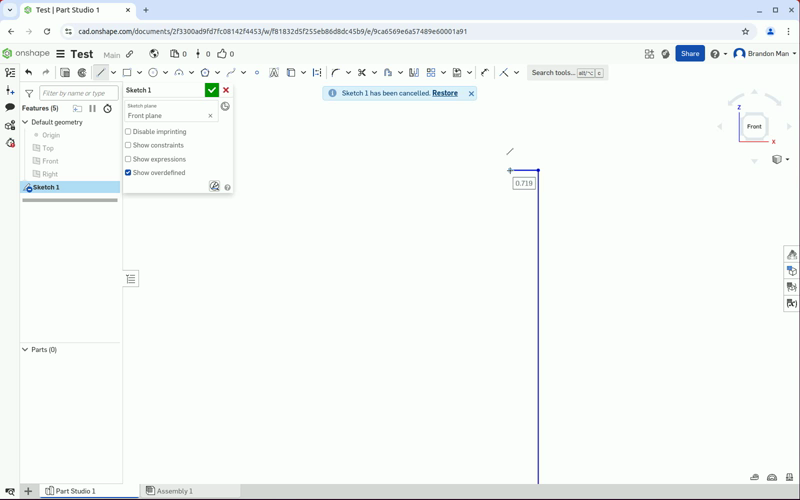
scroll(-6)
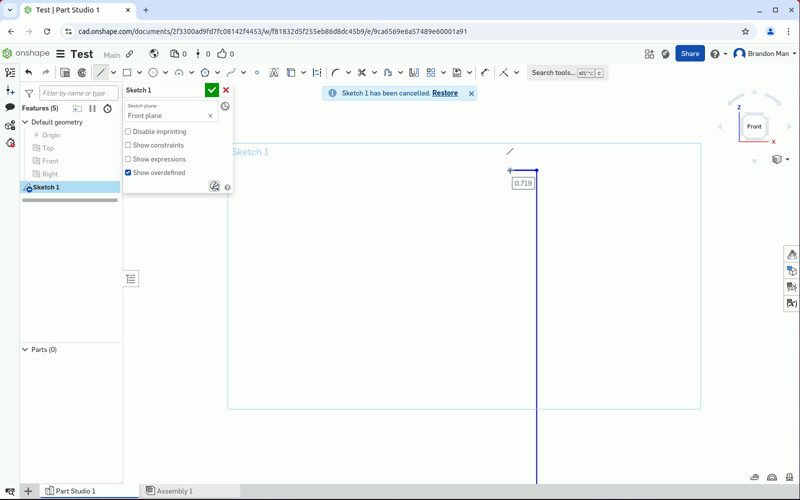
scroll(-6)
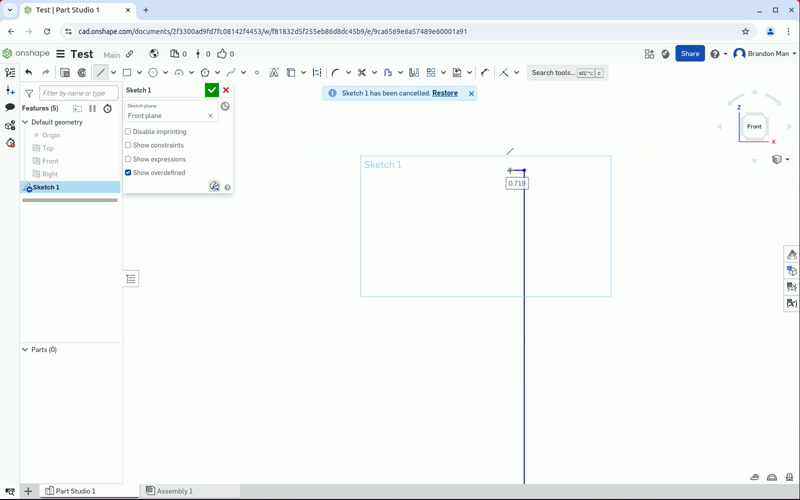
scroll(-6)
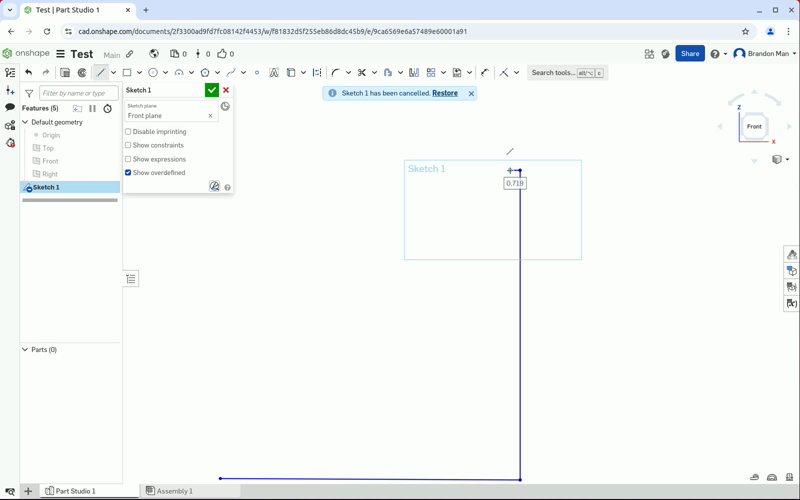
scroll(-6)
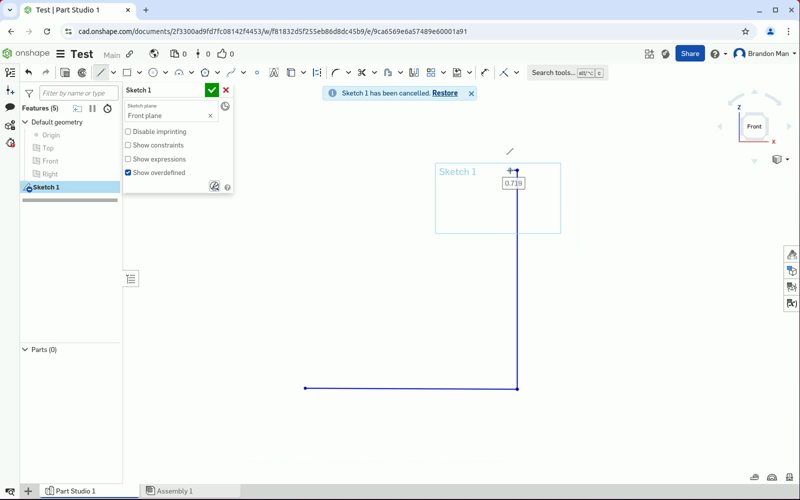
scroll(-6)
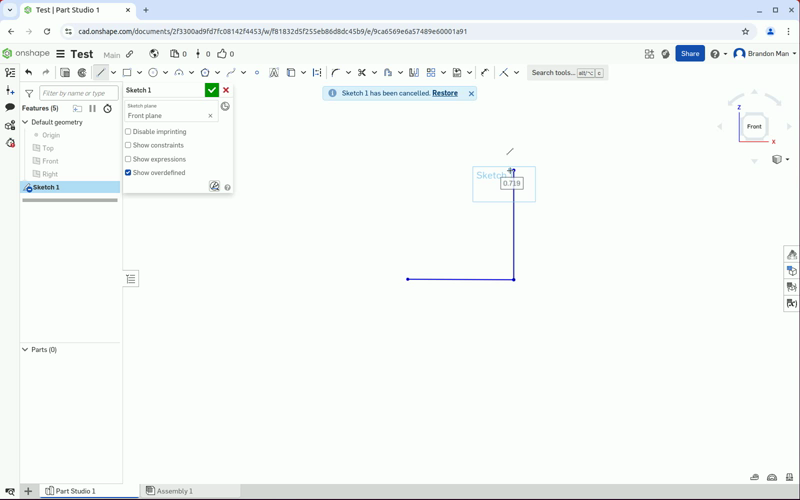
key_up(shift)
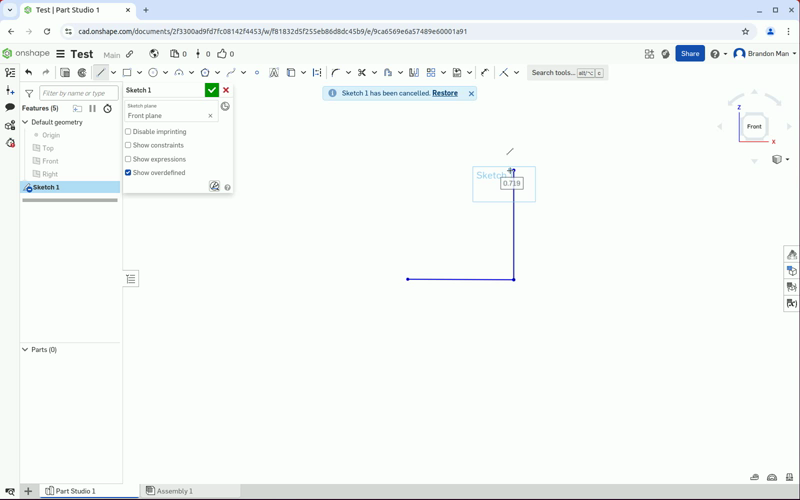
key_down(shift)
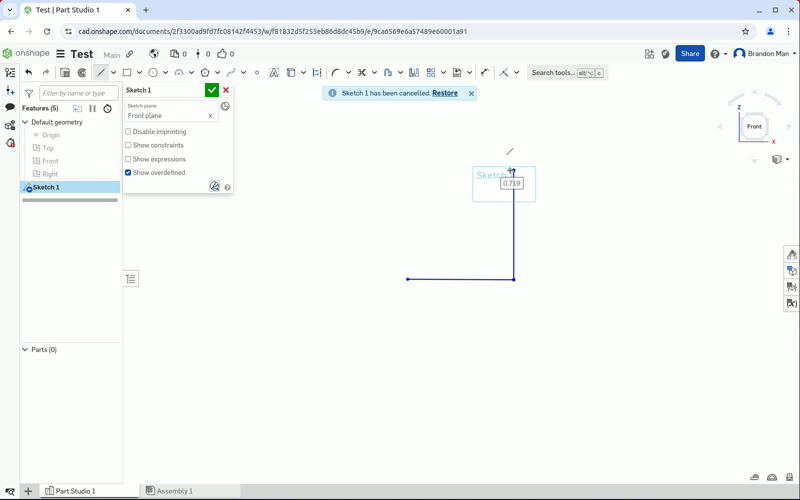
mouse_move(510, 276)
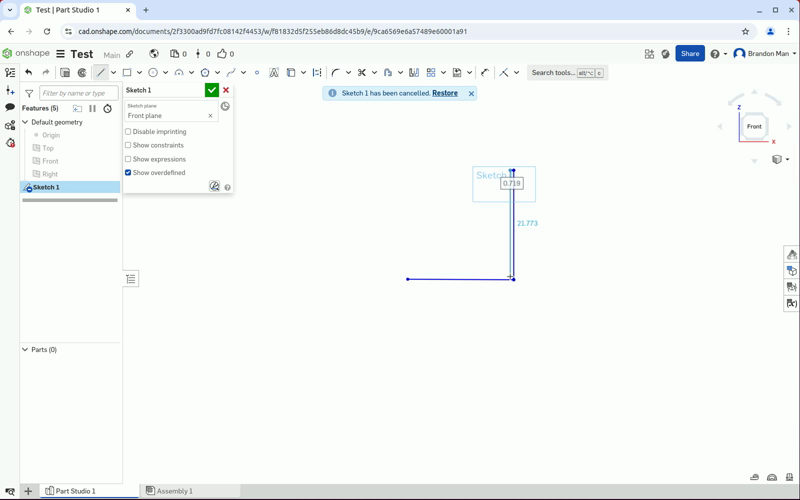
click(510, 276)
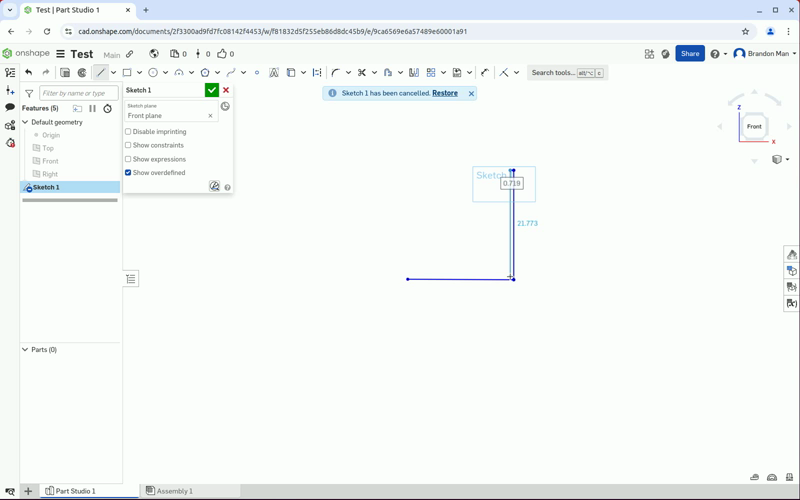
key_up(shift)
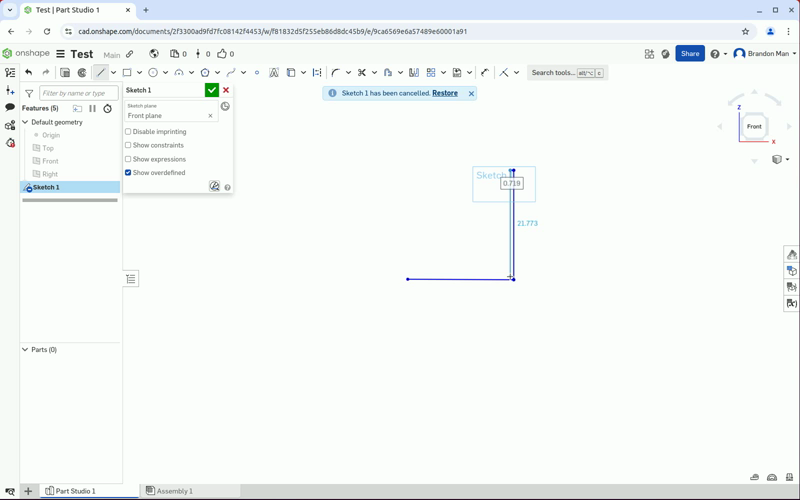
key_down(shift)
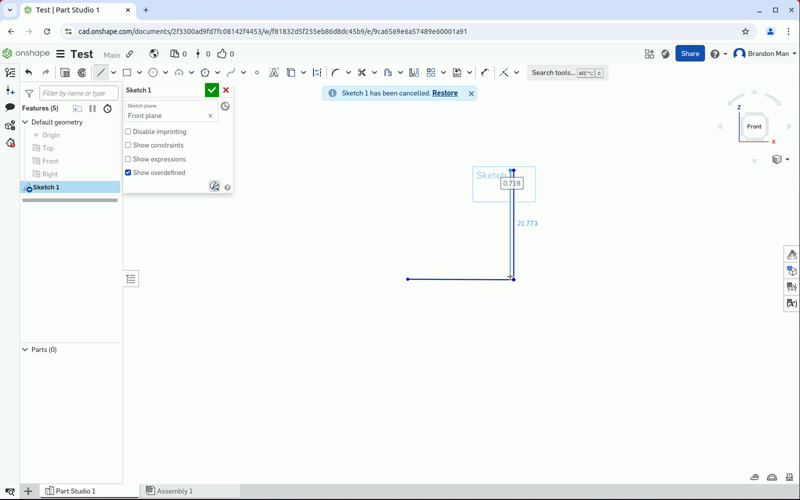
mouse_move(411, 276)
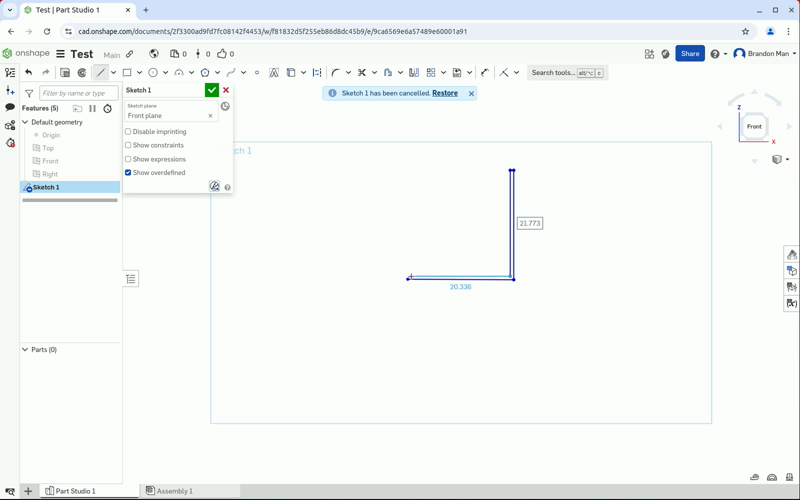
click(411, 276)
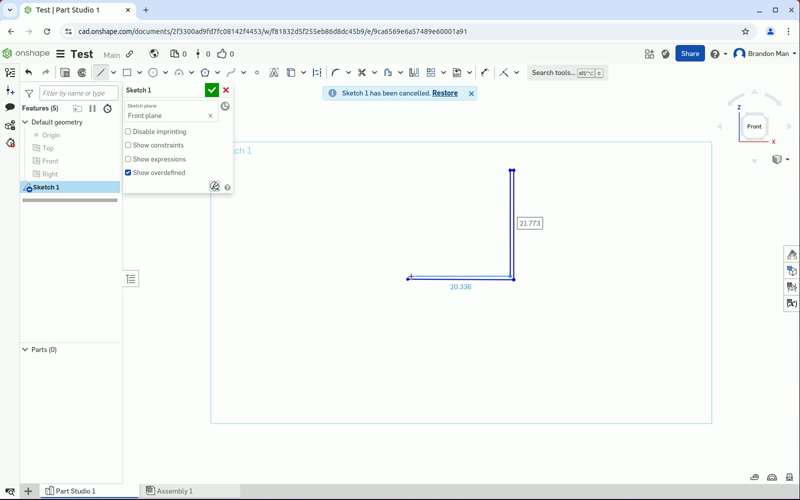
key_up(shift)
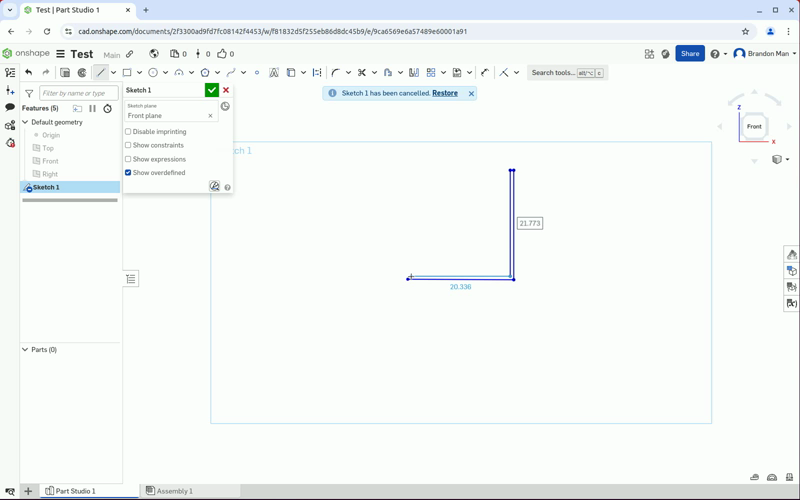
key_down(shift)
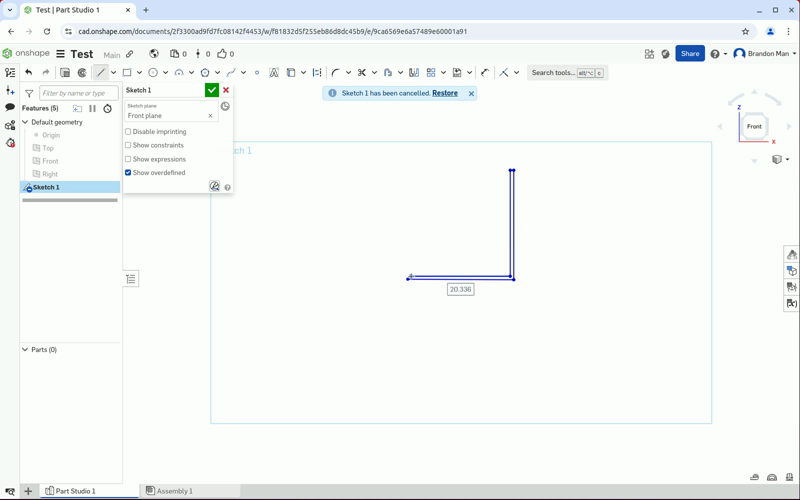
mouse_move(411, 170)
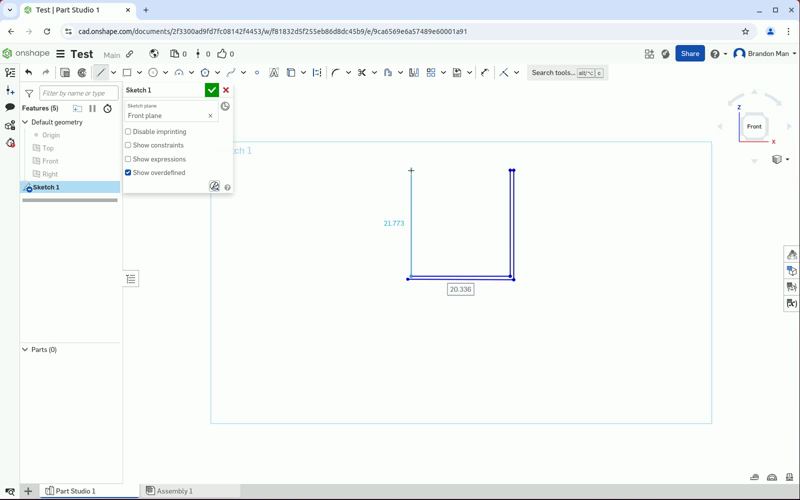
click(411, 170)
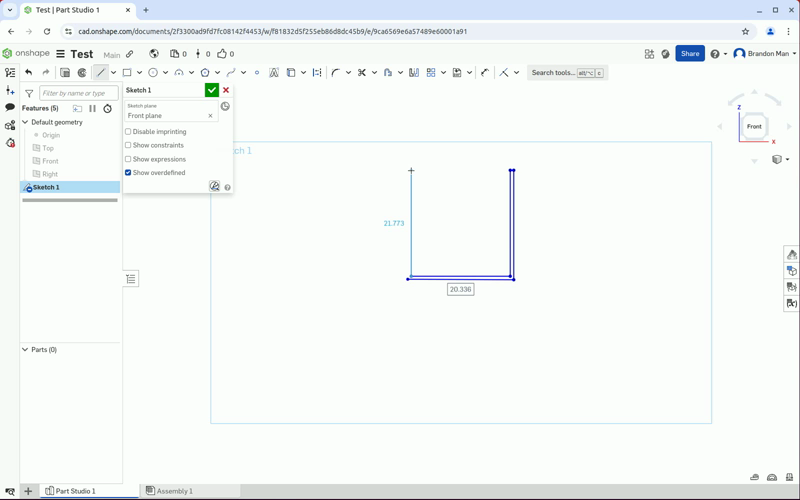
key_up(shift)
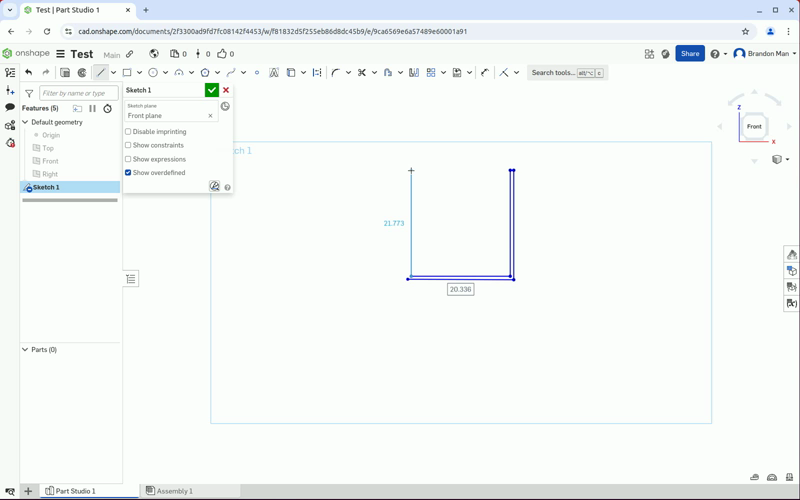
key_down(shift)
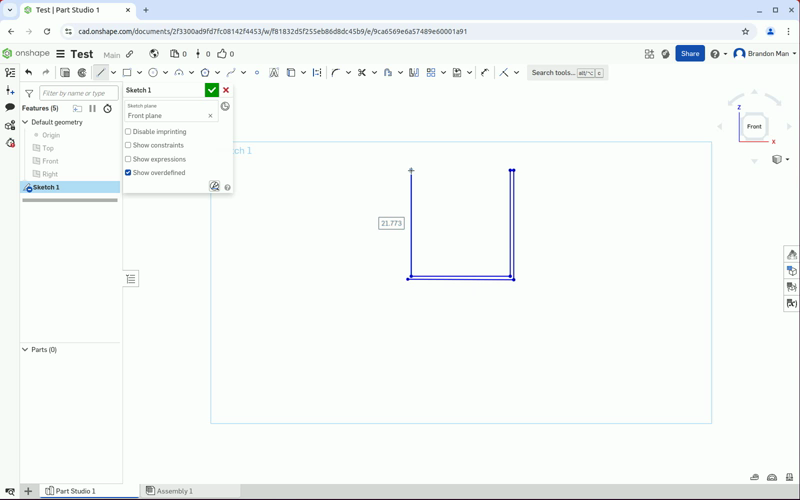
mouse_move(441, 170)
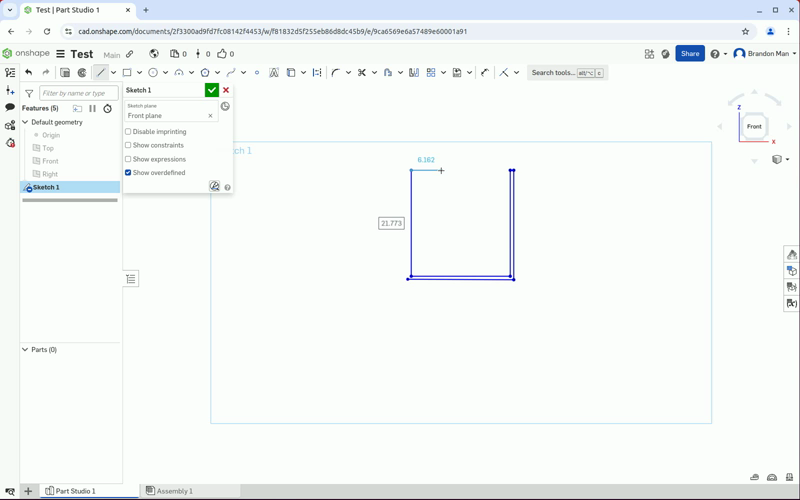
mouse_move(407, 170)
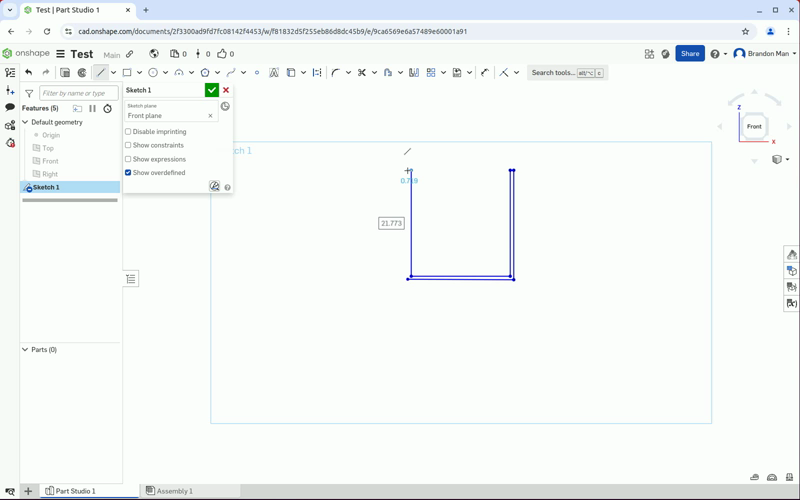
scroll(6)
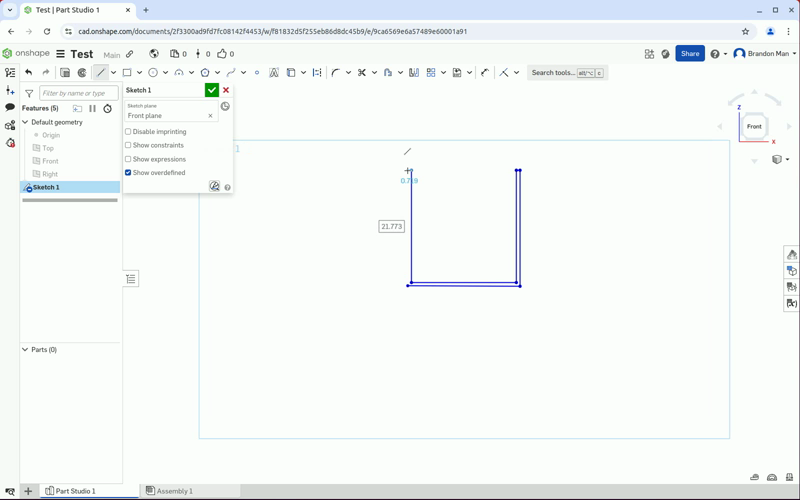
scroll(6)
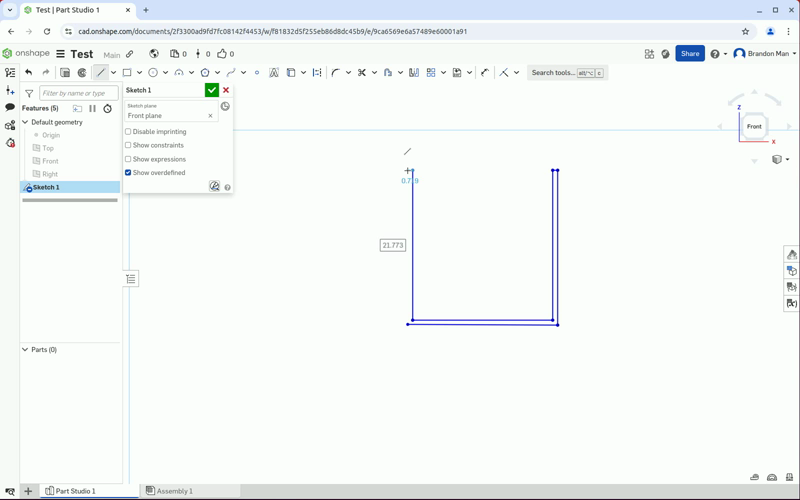
scroll(6)
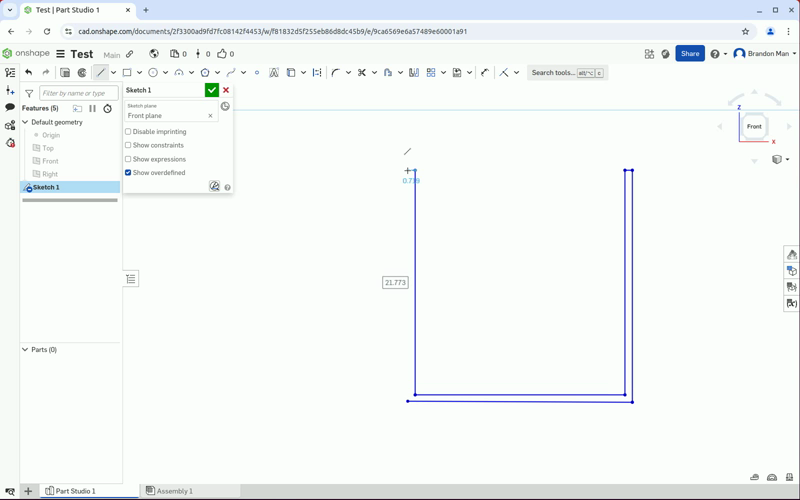
scroll(6)
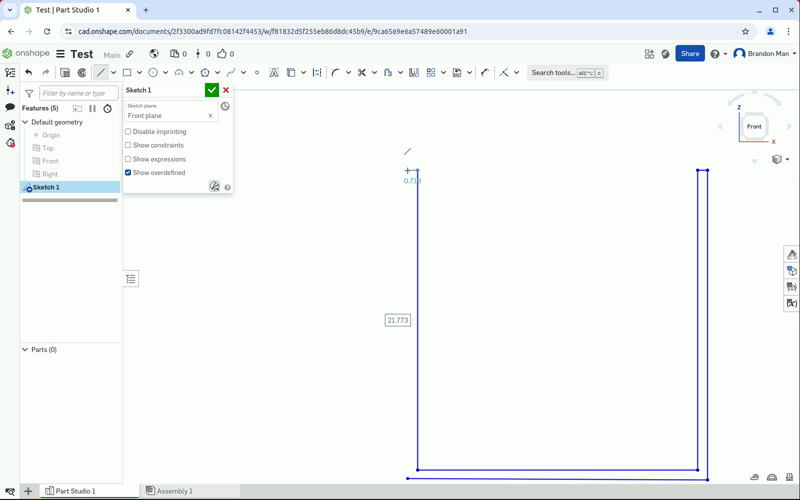
scroll(6)
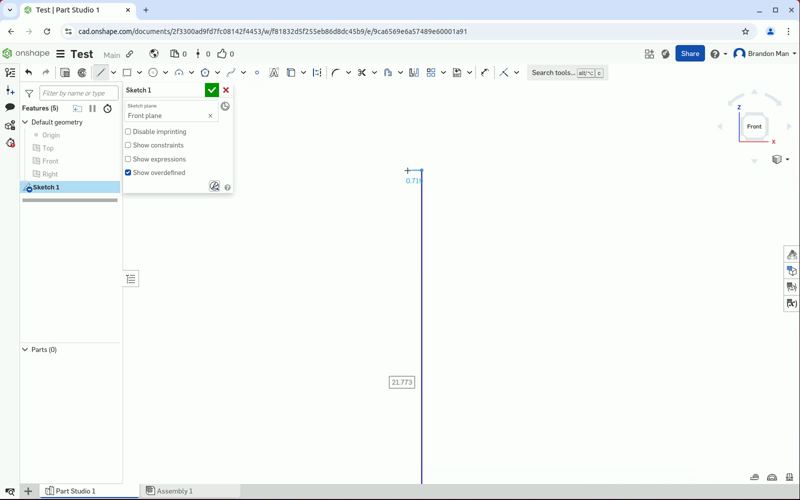
scroll(6)
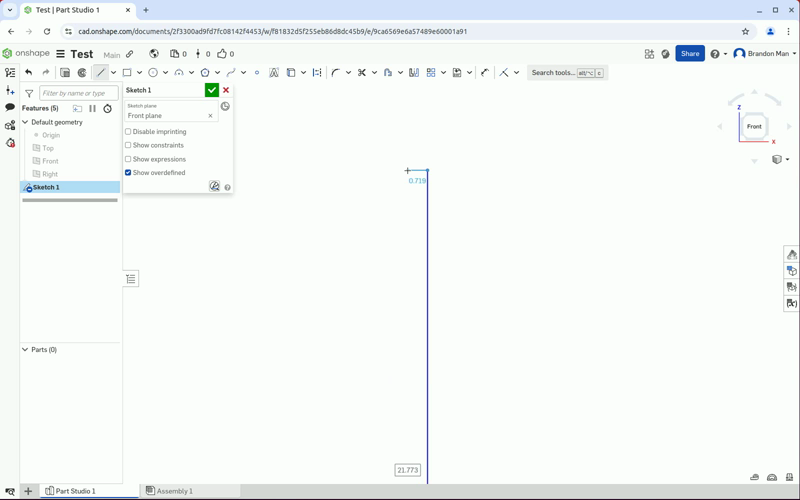
scroll(6)
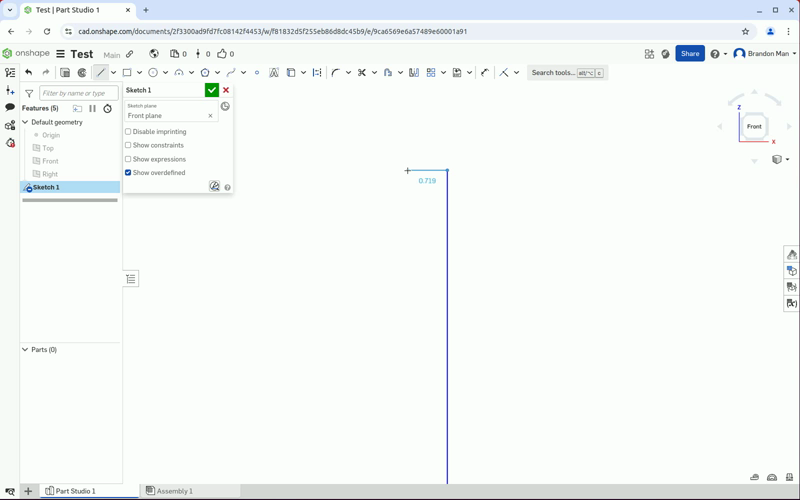
click(407, 170)
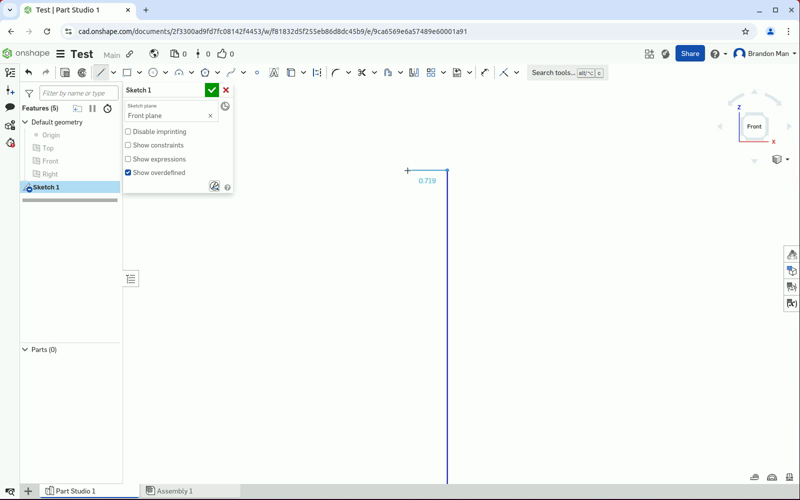
scroll(-6)
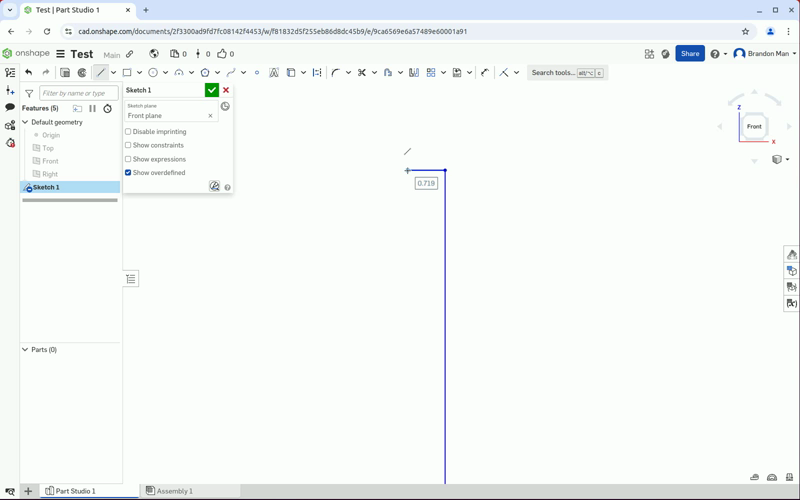
scroll(-6)
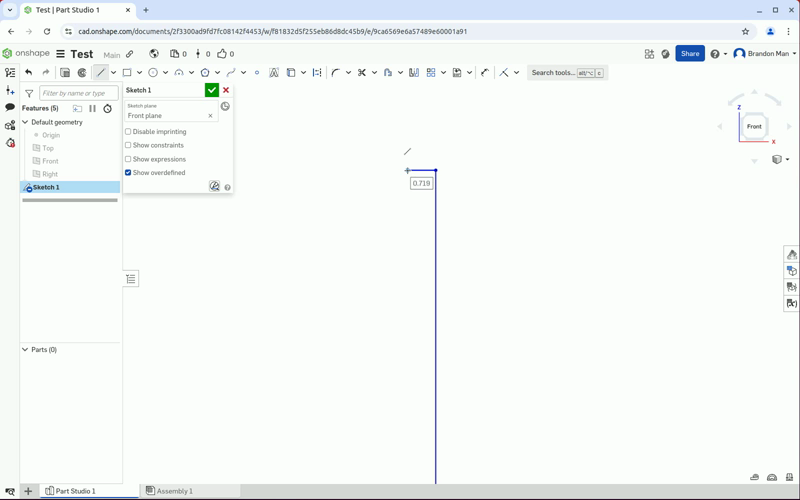
scroll(-6)
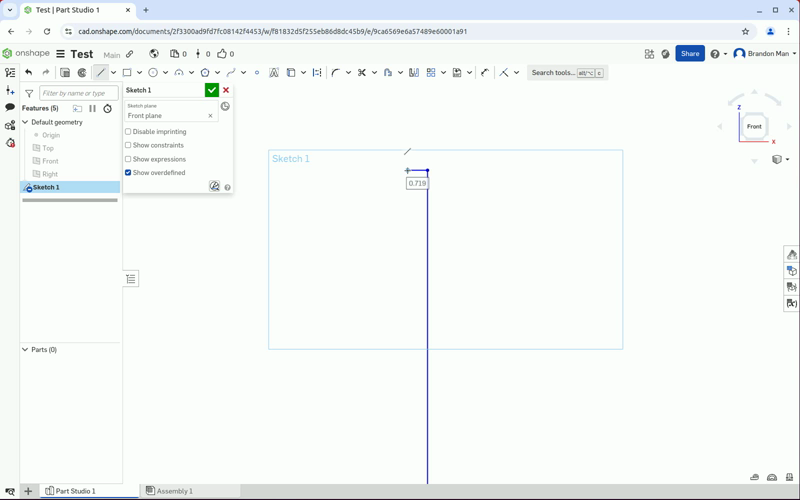
scroll(-6)
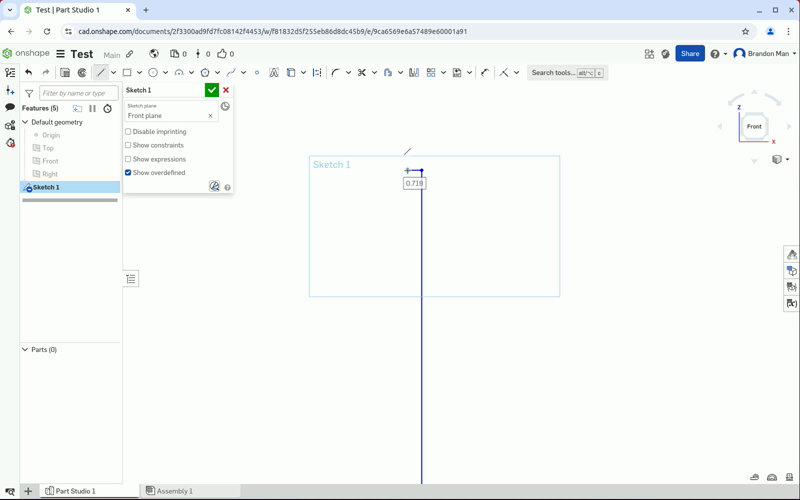
scroll(-6)
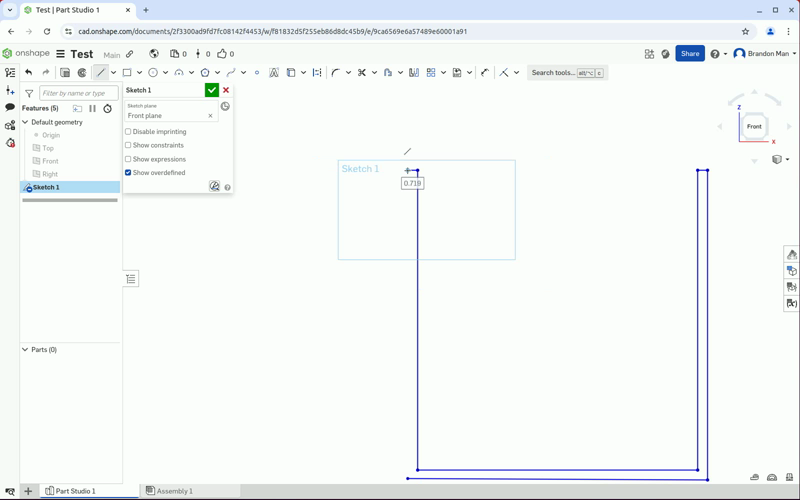
scroll(-6)
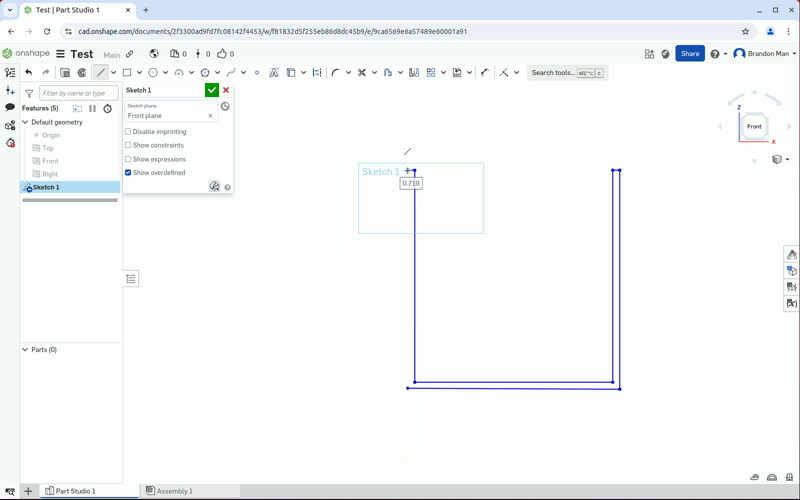
scroll(-6)
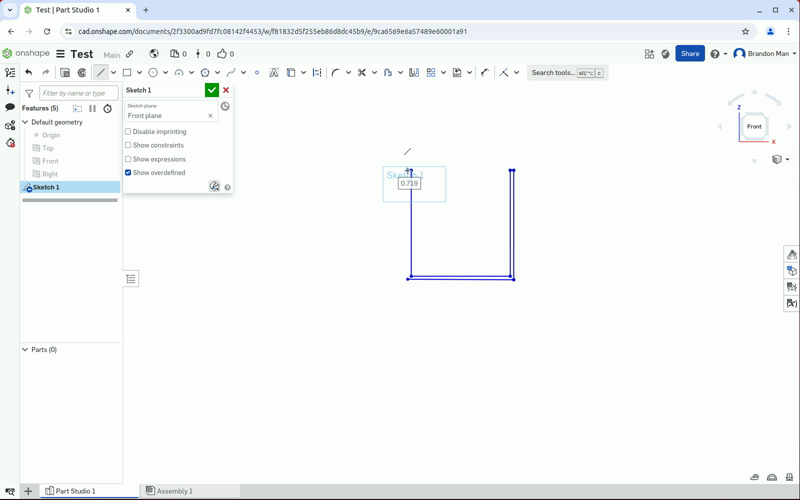
key_up(shift)
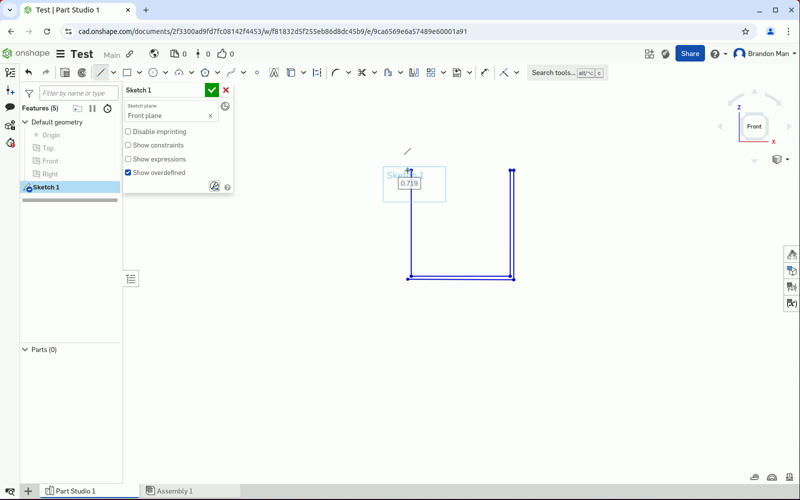
key_down(shift)
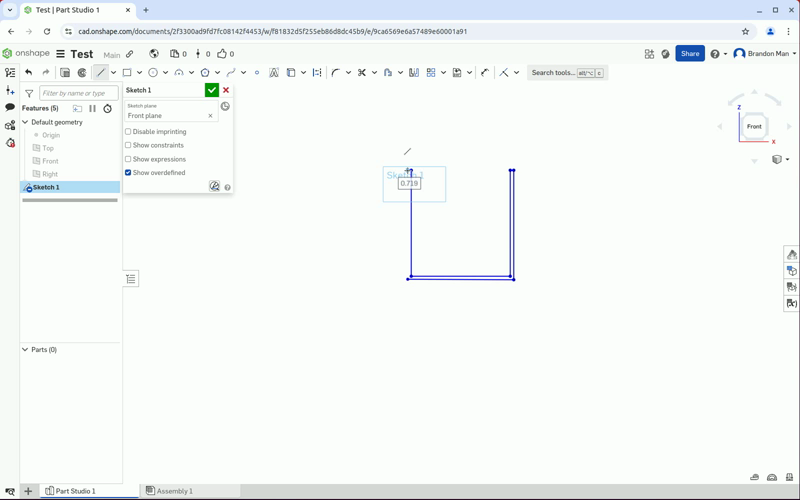
mouse_move(407, 279)
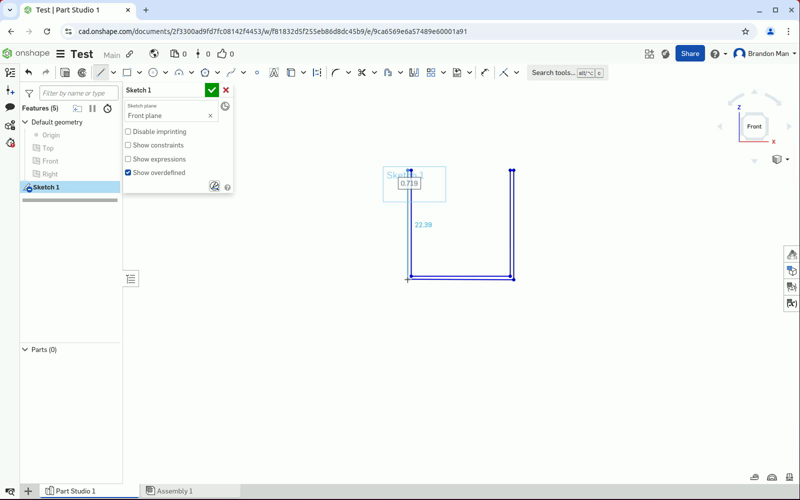
key_up(shift)
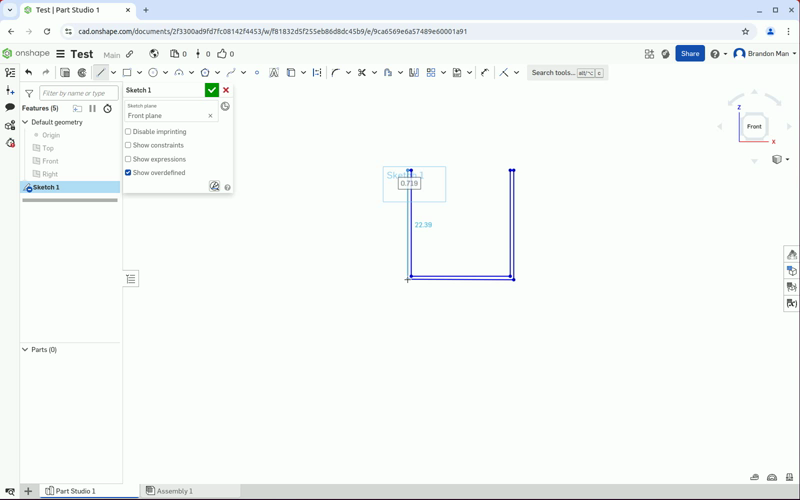
click(407, 279)
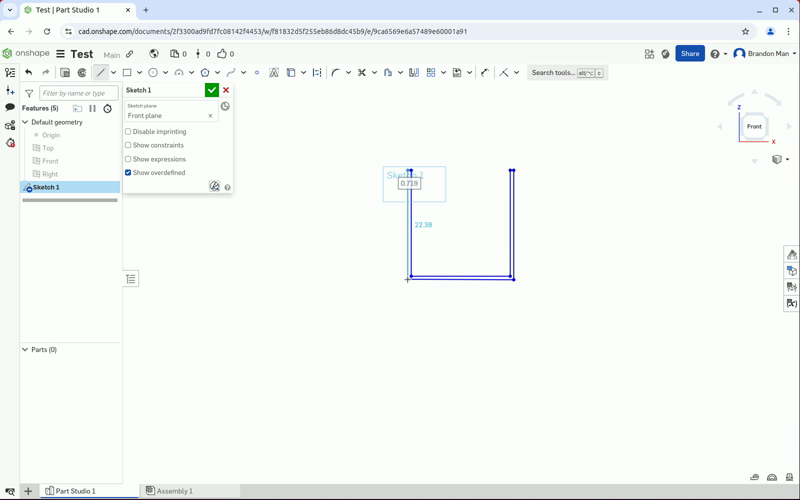
key(esc)
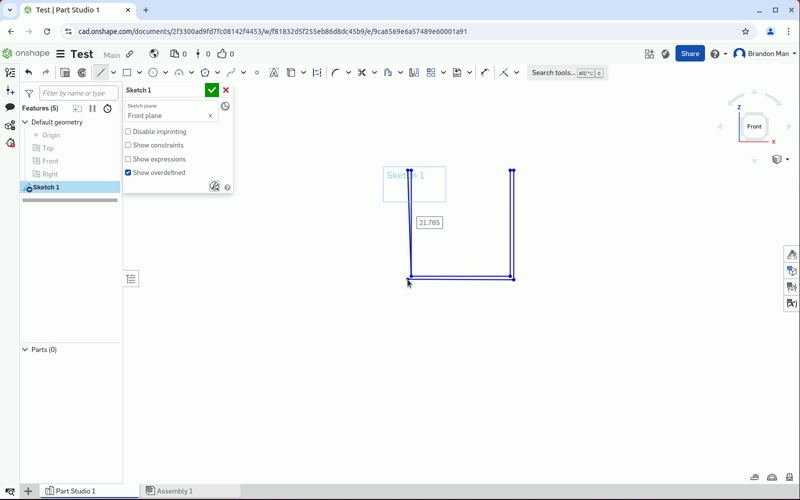
mouse_move(497, 278)
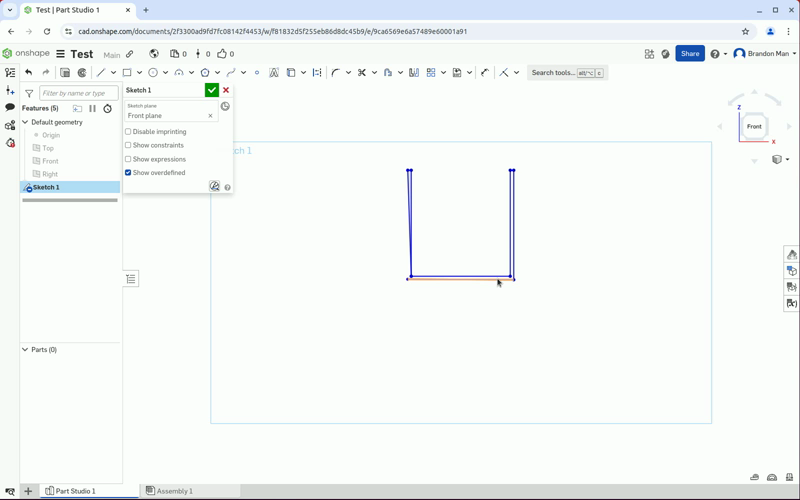
scroll(6)
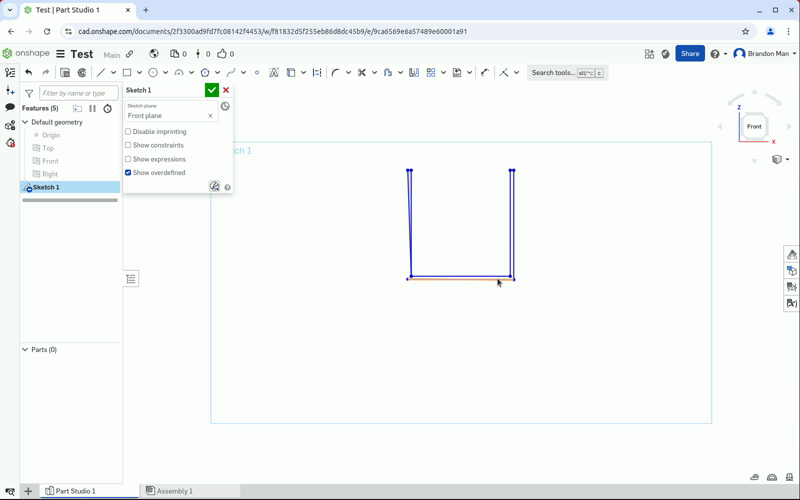
scroll(6)
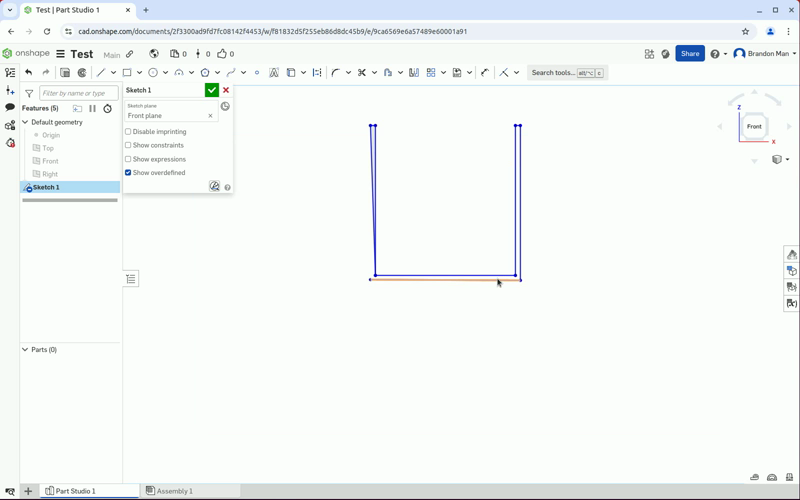
scroll(6)
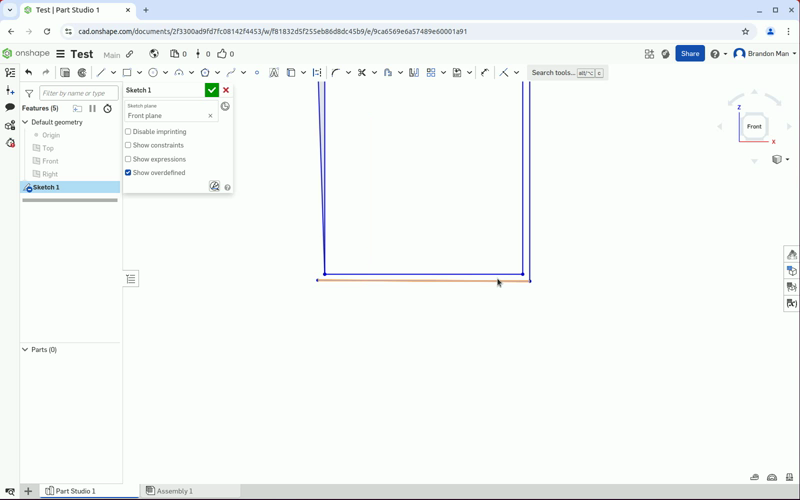
scroll(6)
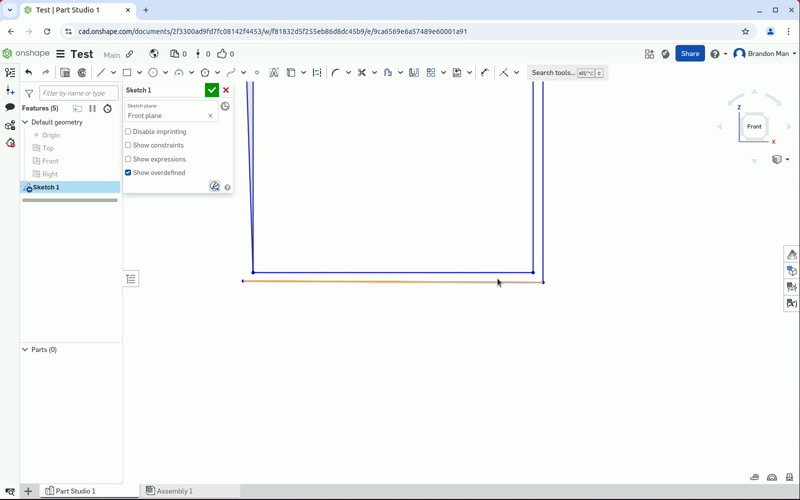
scroll(6)
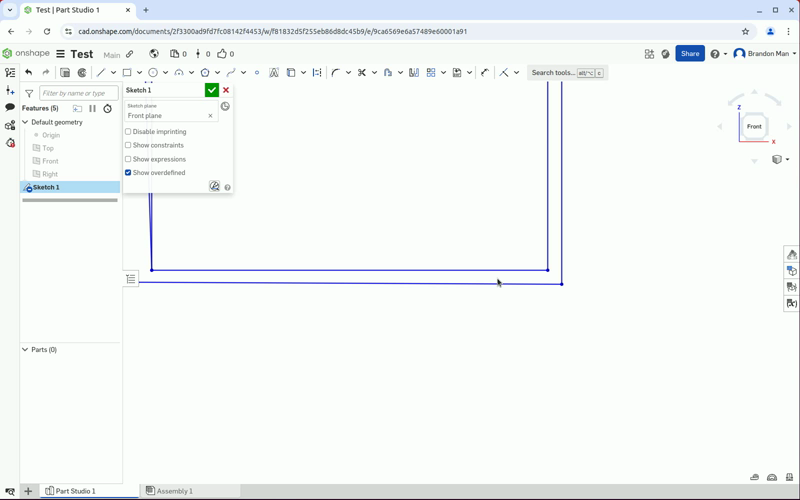
scroll(6)
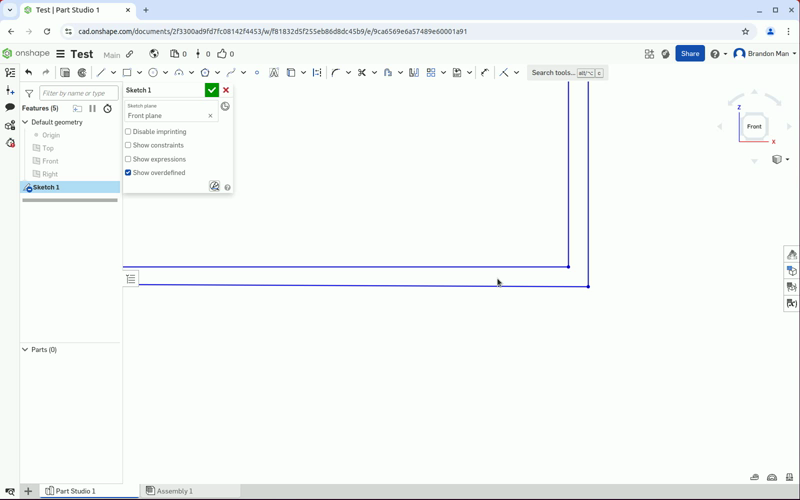
scroll(6)
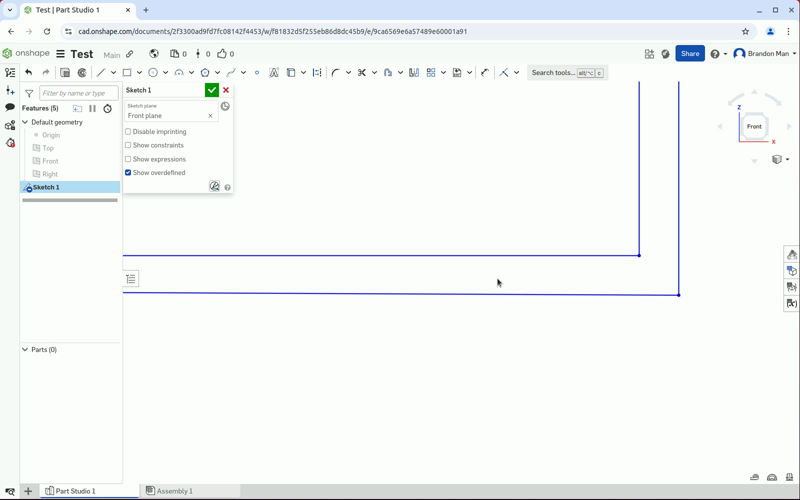
click(497, 278)
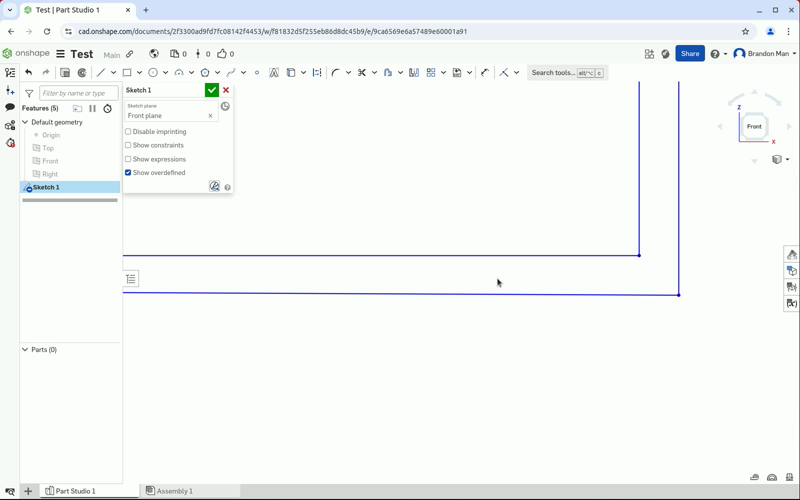
scroll(-6)
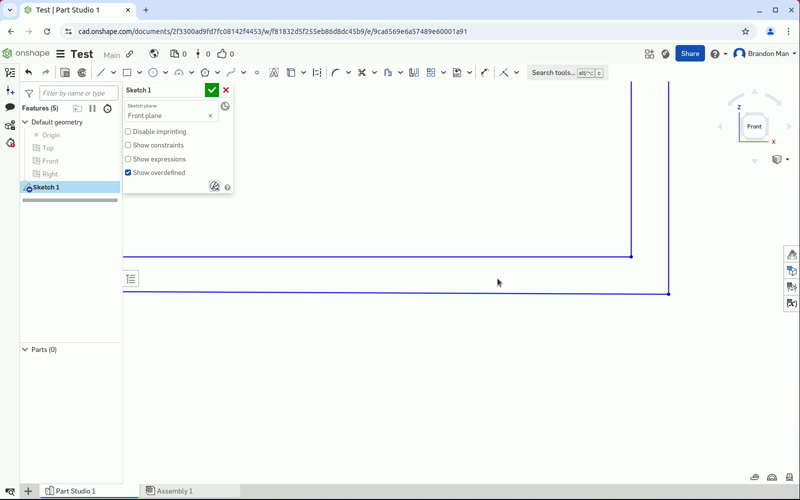
scroll(-6)
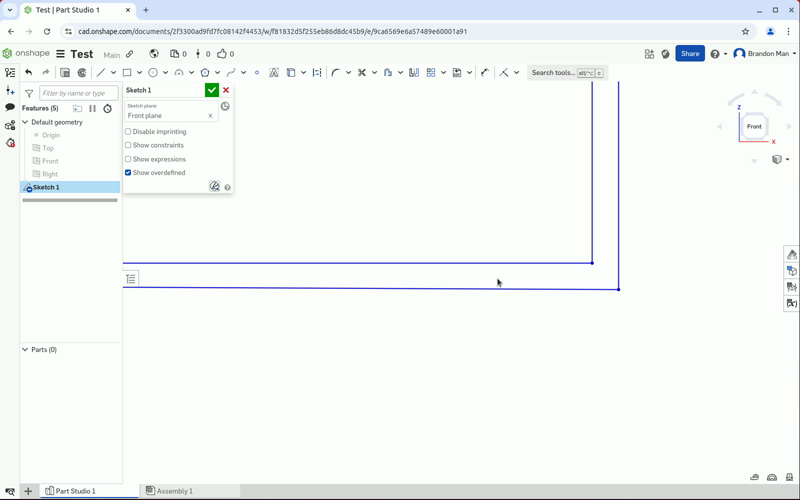
scroll(-6)
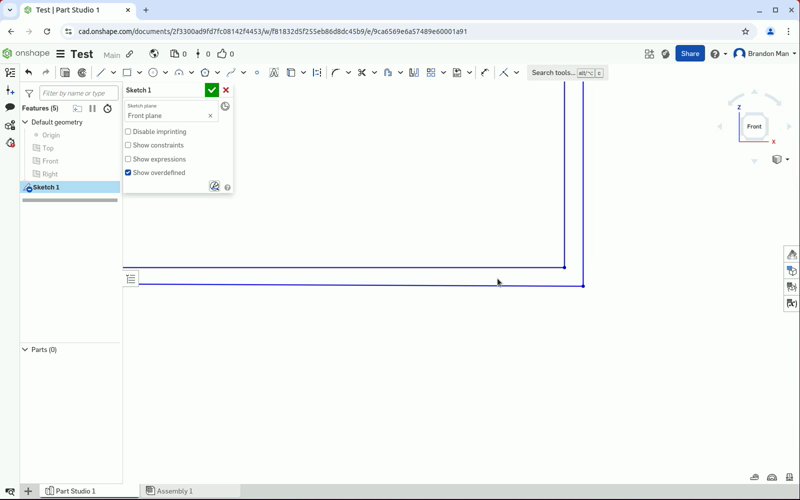
scroll(-6)
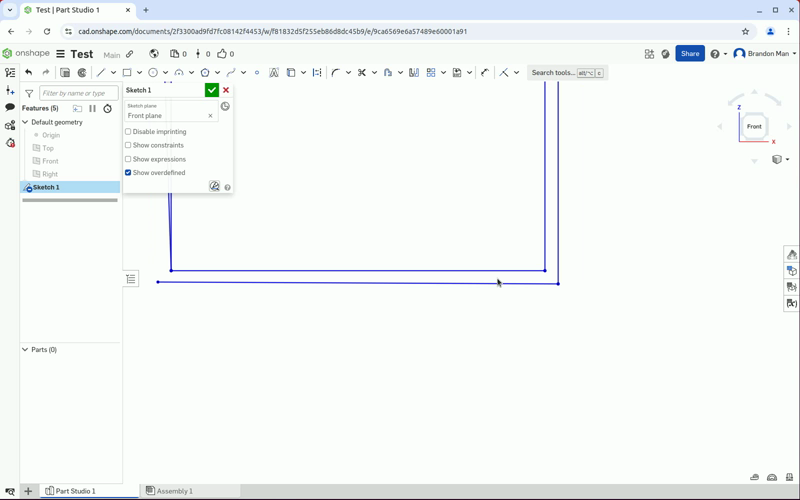
scroll(-6)
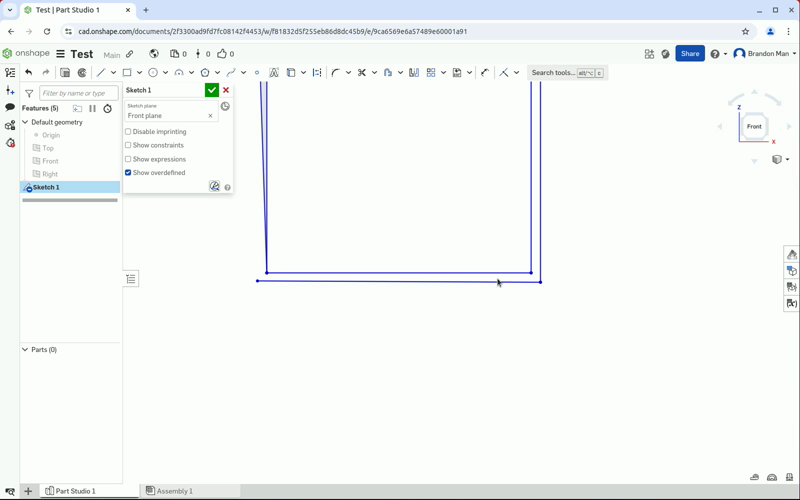
scroll(-6)
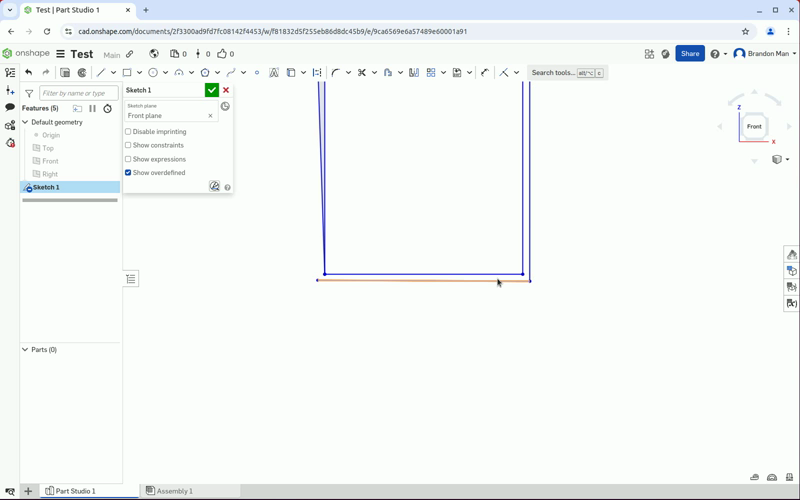
scroll(-6)
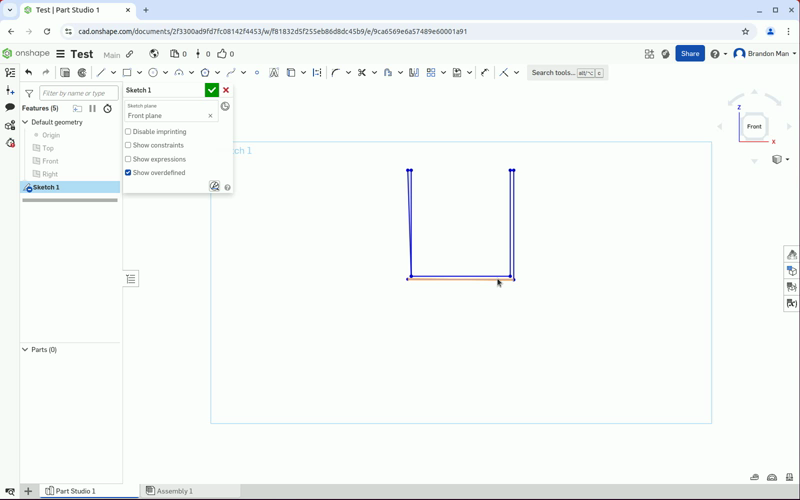
mouse_move(73, 352)
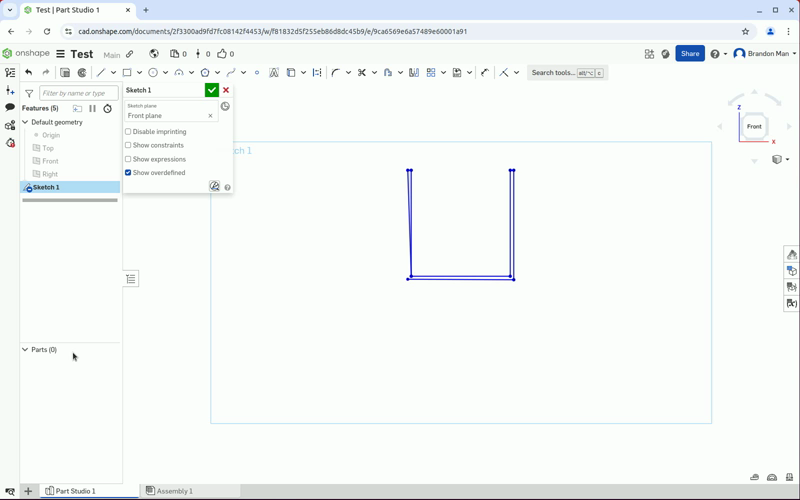
key(shift+y)
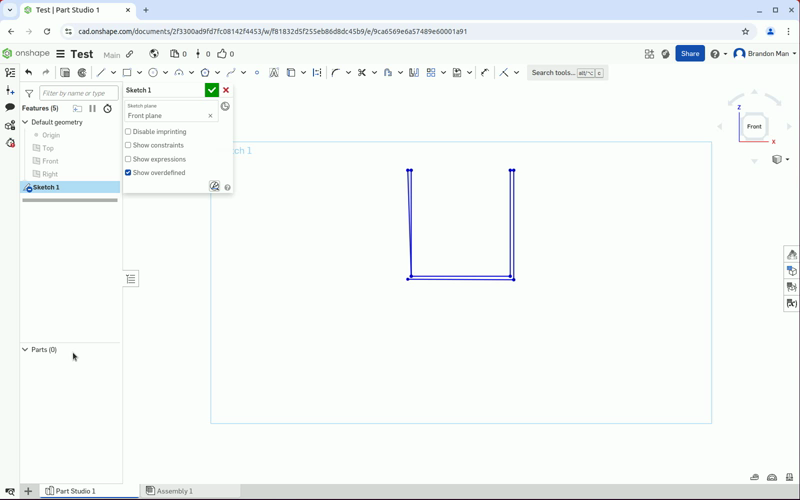
key(shift+e)
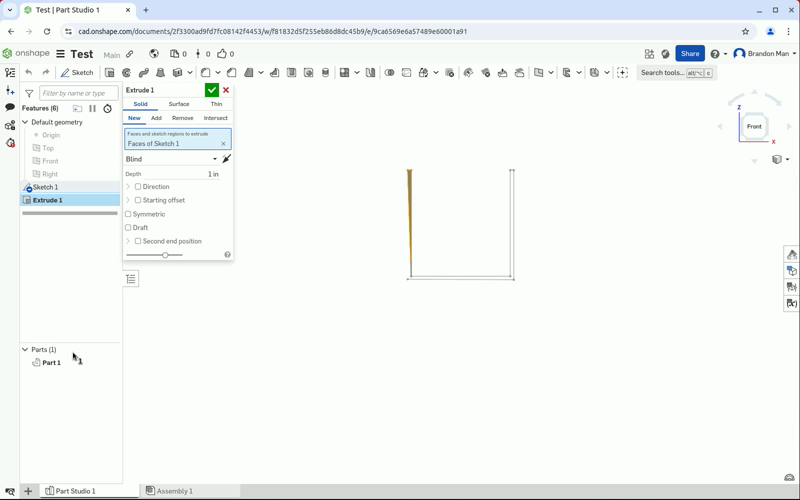
mouse_move(143, 106)
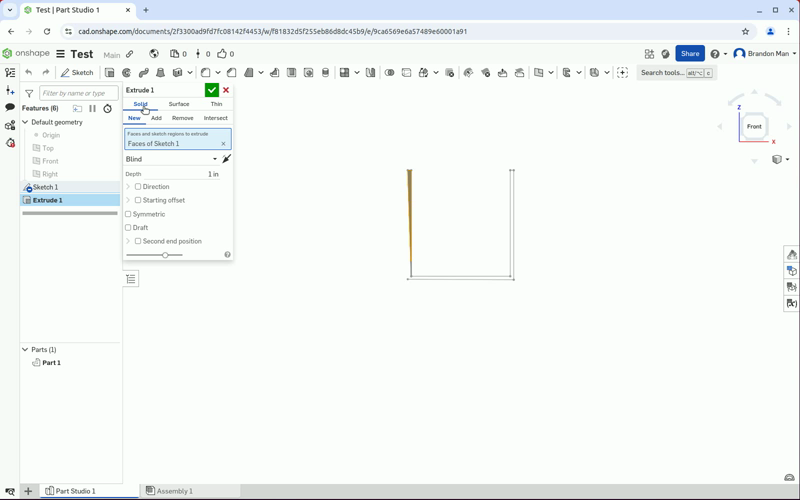
click(143, 106)
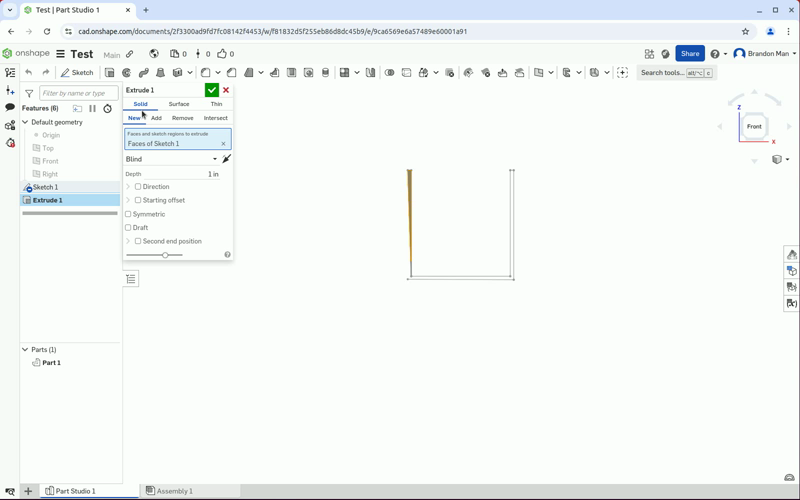
mouse_move(137, 120)
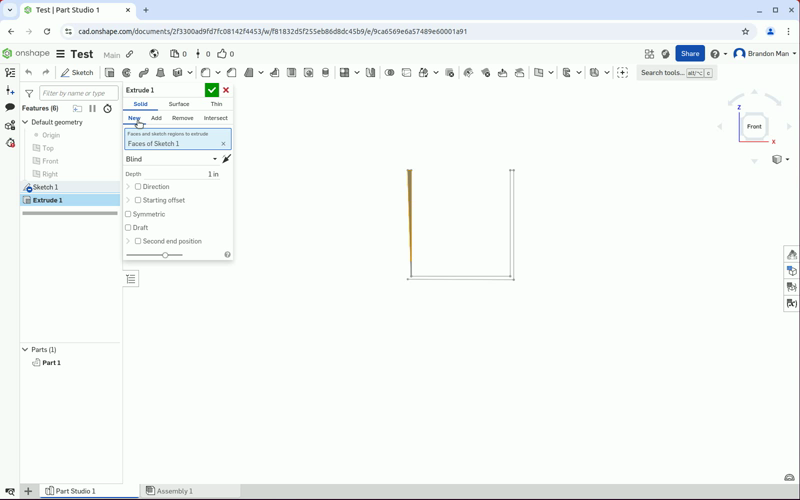
click(137, 120)
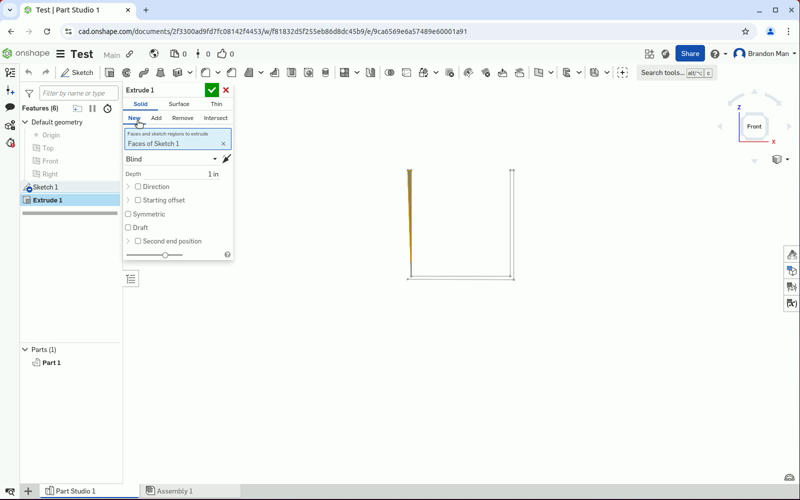
key(tab, 4)
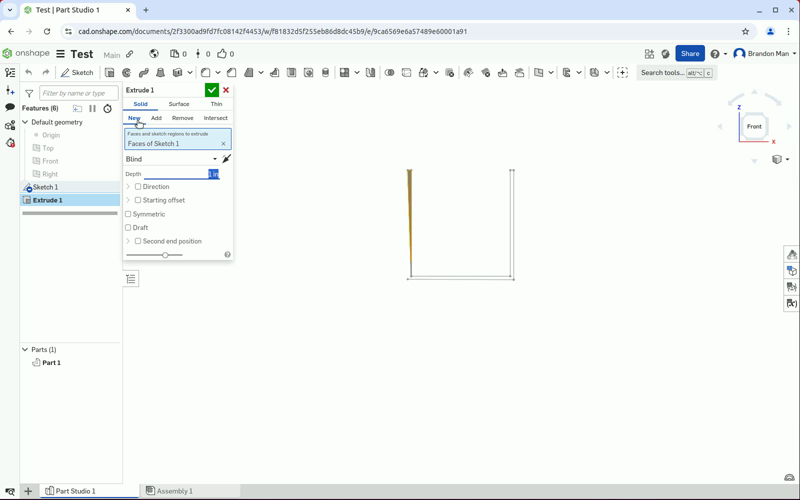
text(23.108)
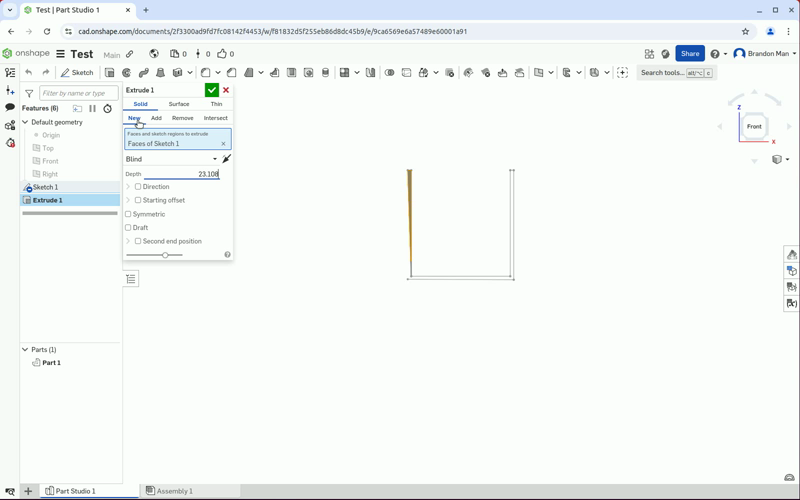
key(tab, 3)
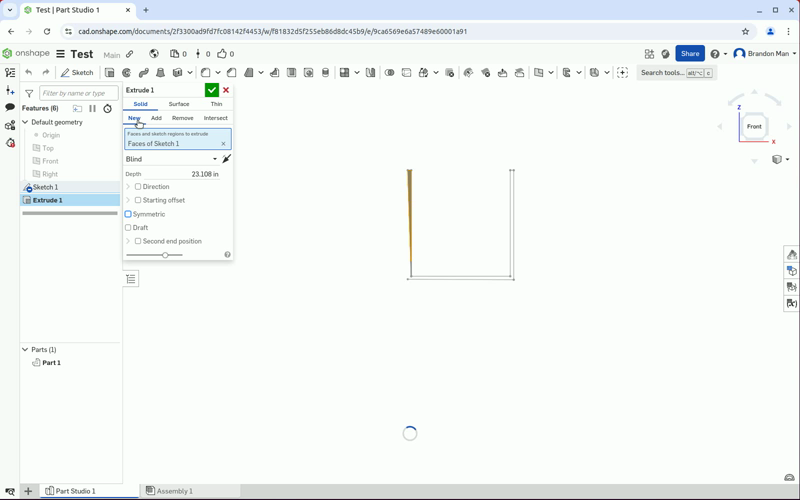
key(space)
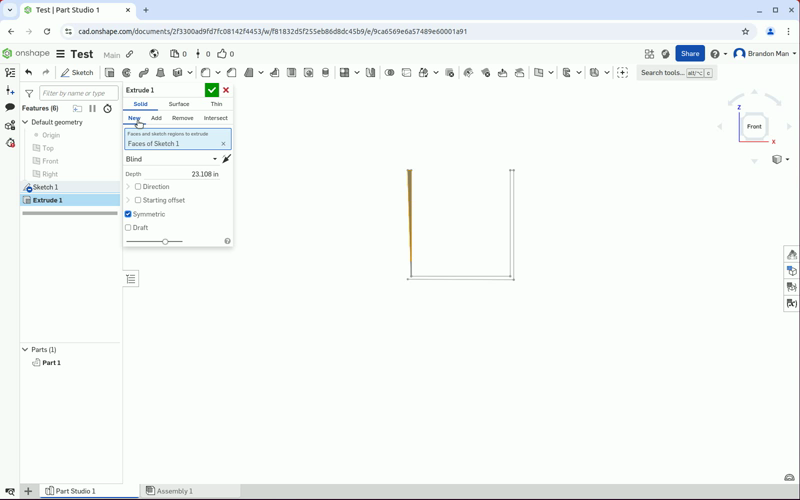
key(enter)
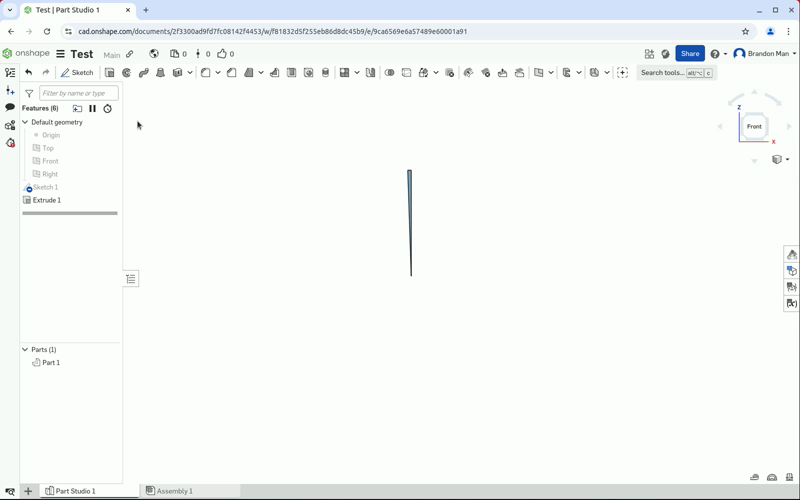
key(shift+h)
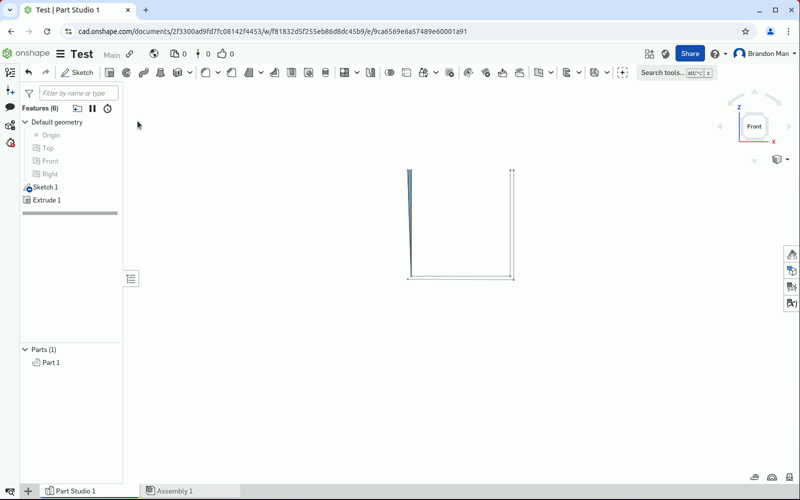
key(shift+h)
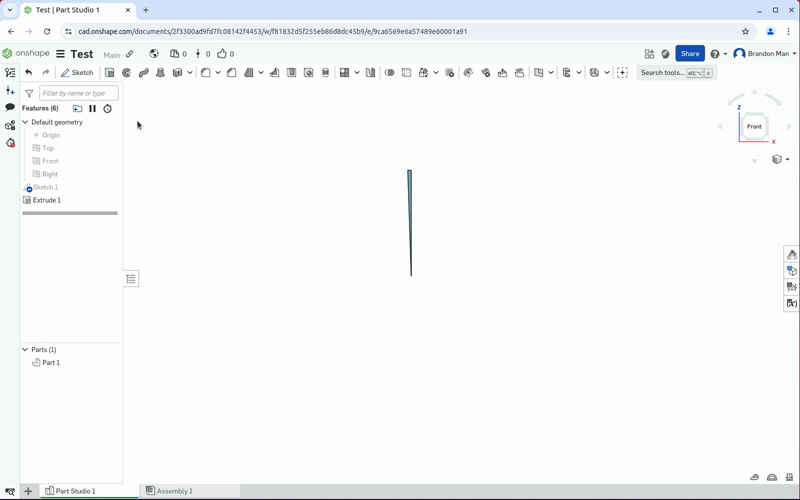
mouse_move(73, 189)
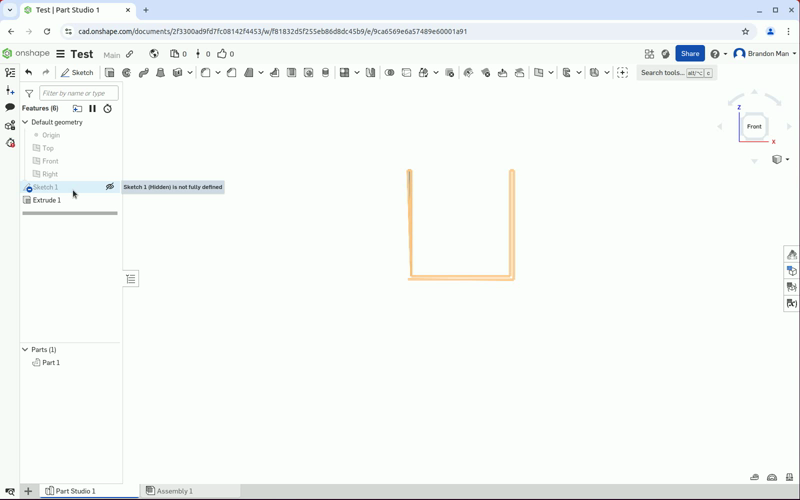
click(73, 189)
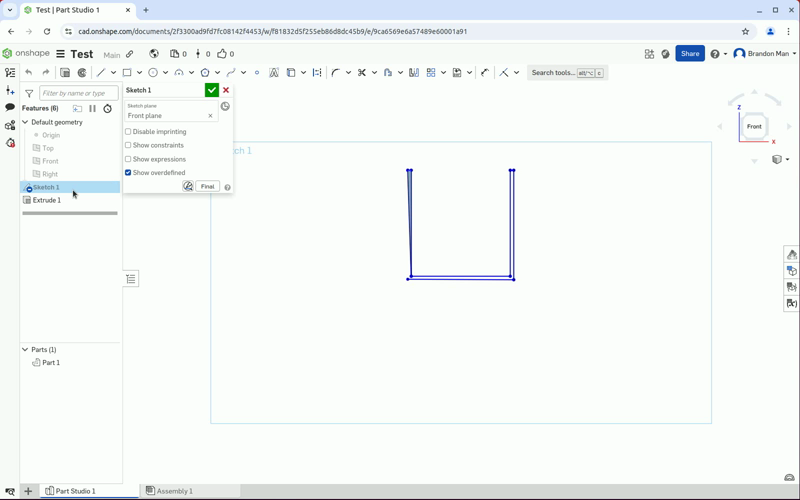
mouse_move(229, 92)
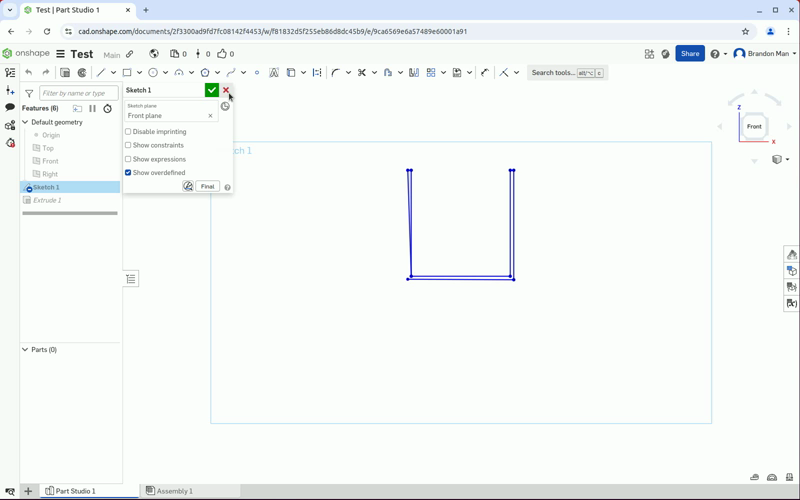
click(229, 92)
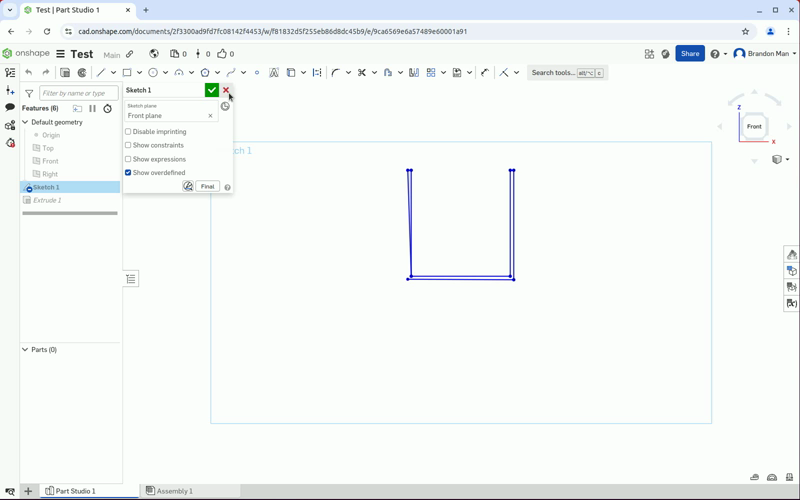
key(shift+s)
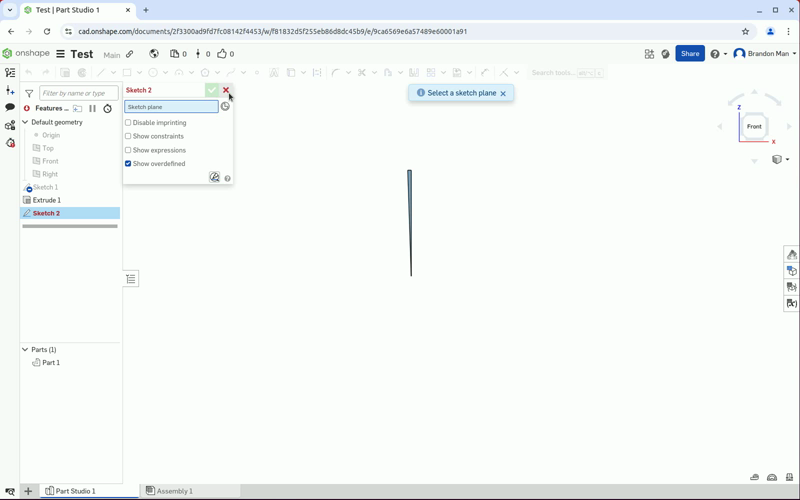
mouse_move(73, 163)
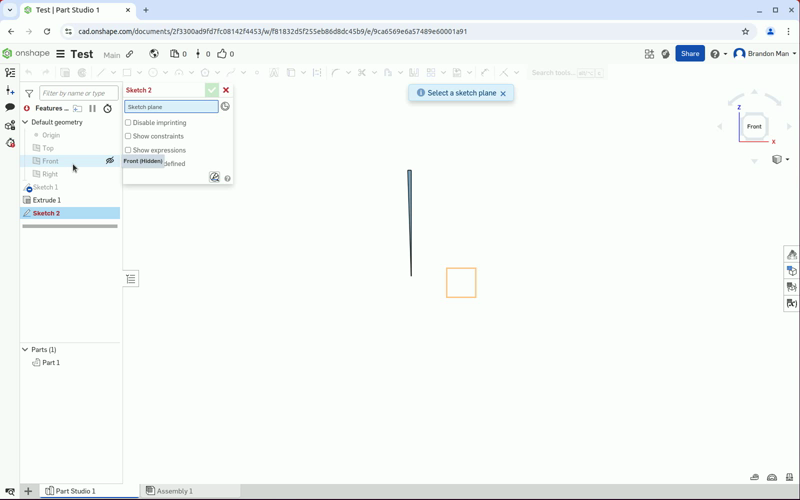
click(73, 163)
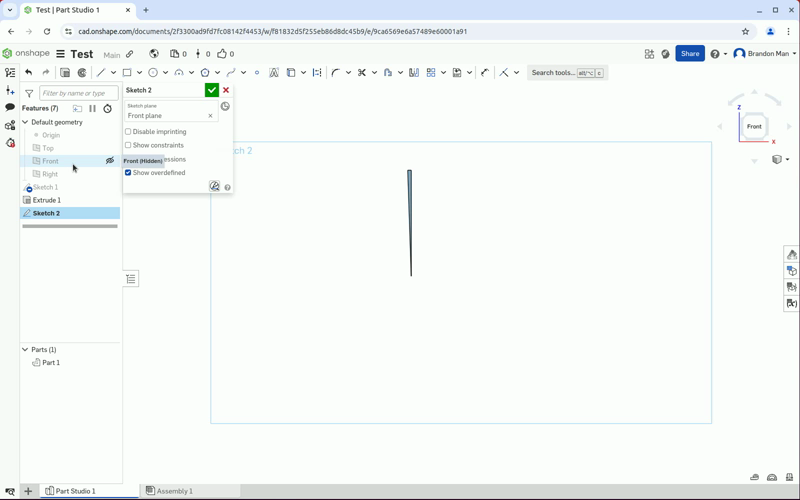
mouse_move(73, 352)
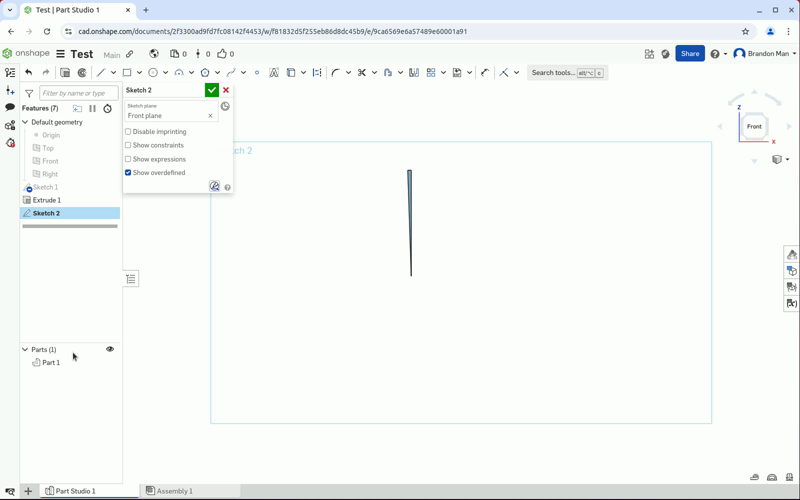
key(y)
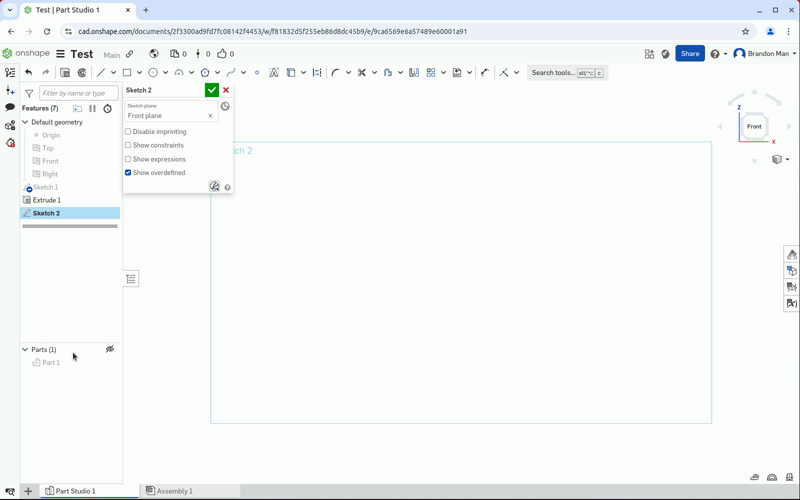
key(l)
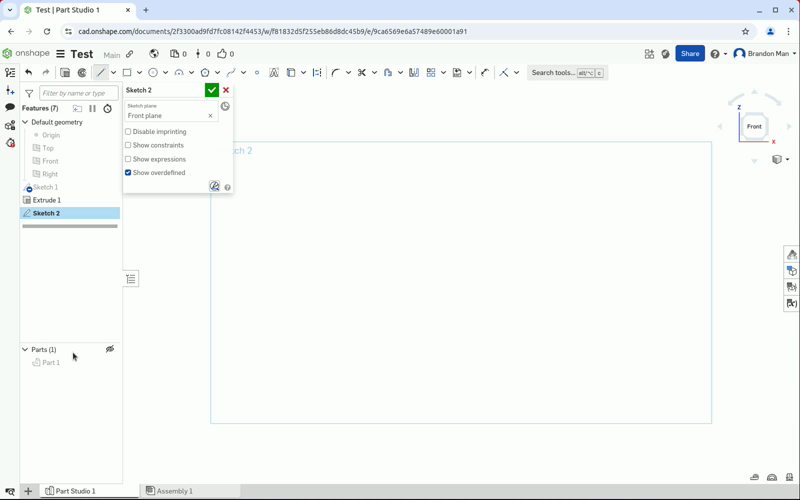
key_down(shift)
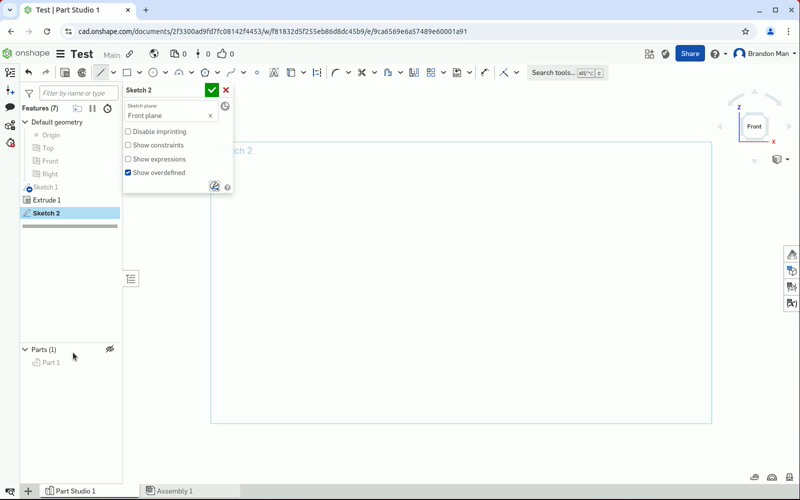
mouse_move(404, 282)
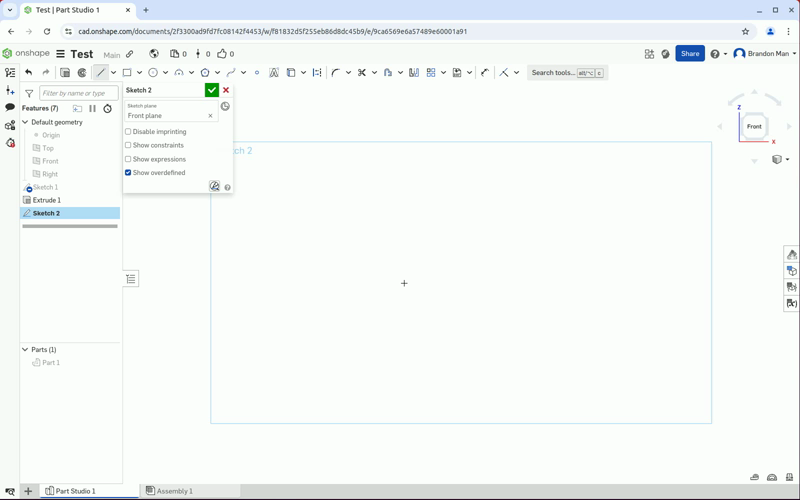
click(404, 282)
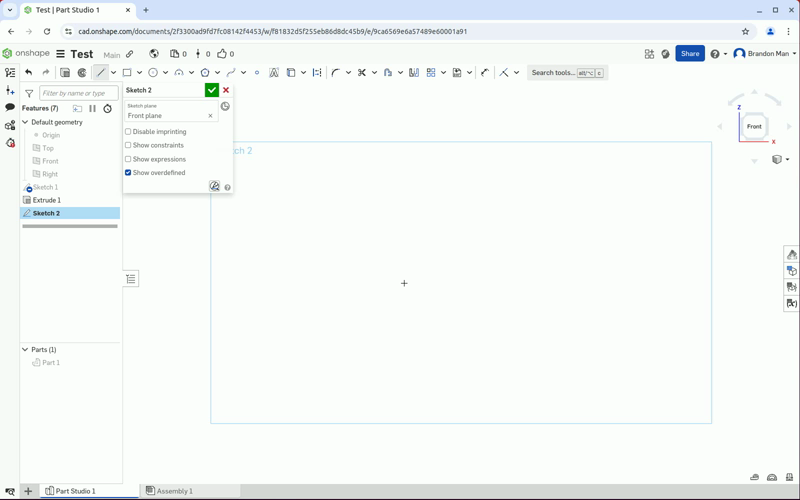
key_up(shift)
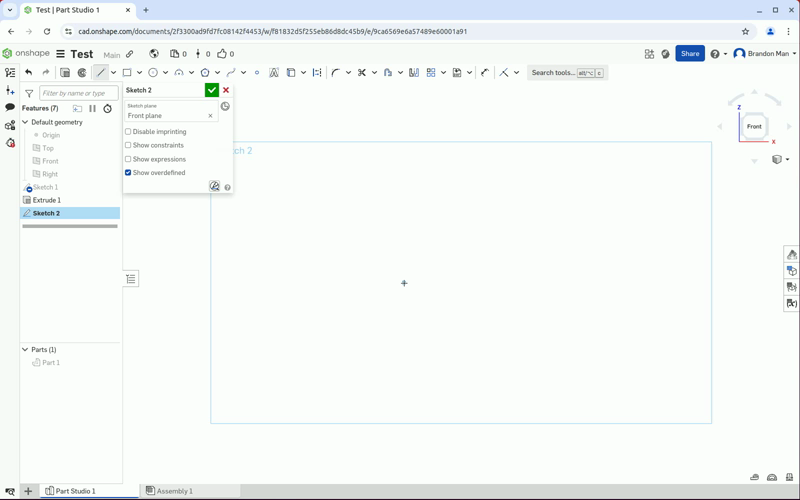
key_down(shift)
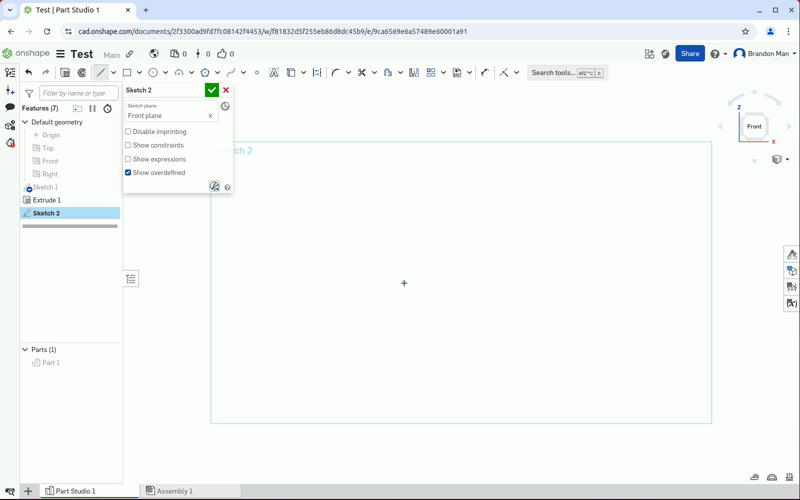
mouse_move(516, 282)
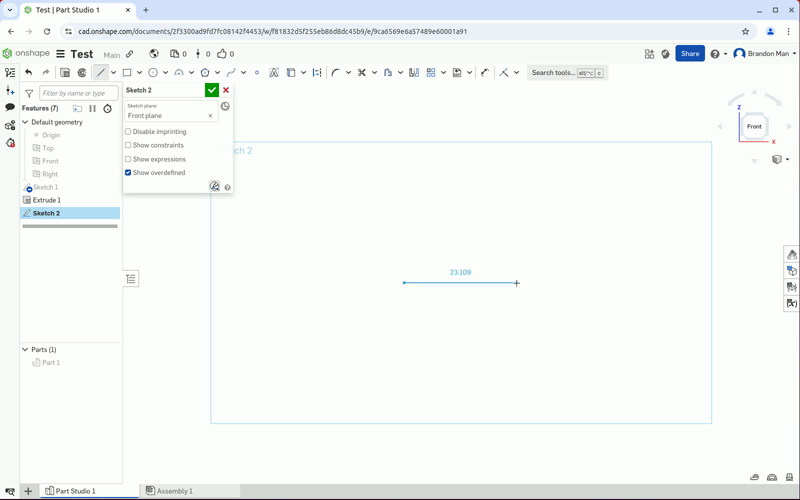
click(516, 282)
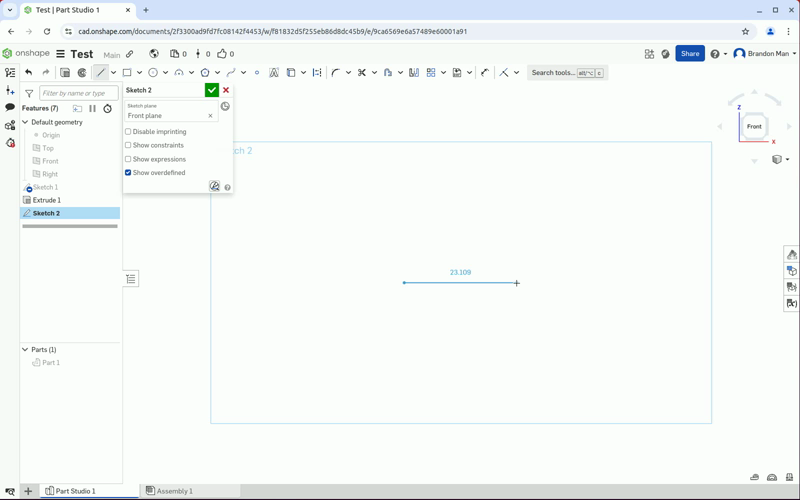
key_up(shift)
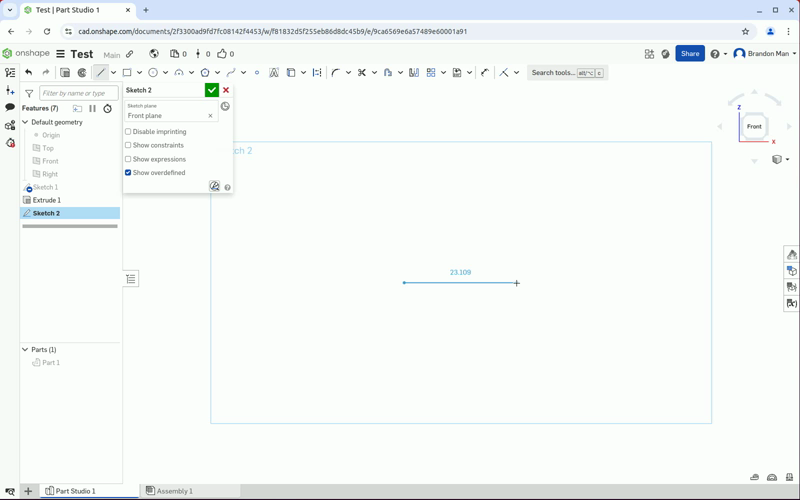
key_down(shift)
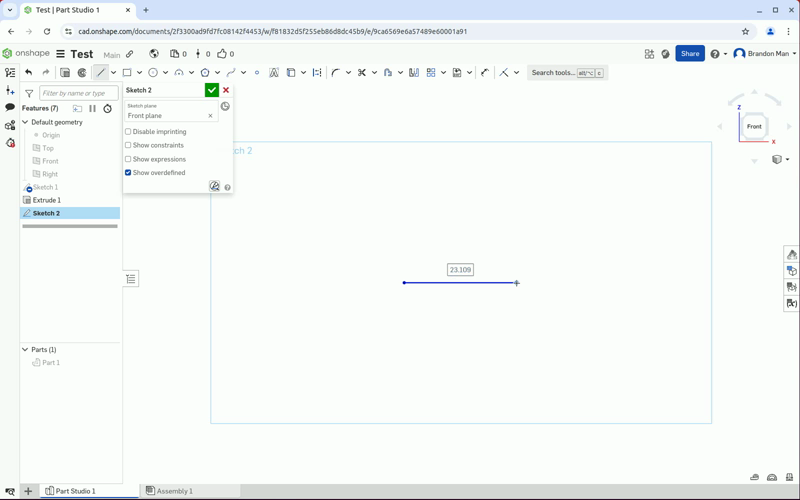
mouse_move(516, 170)
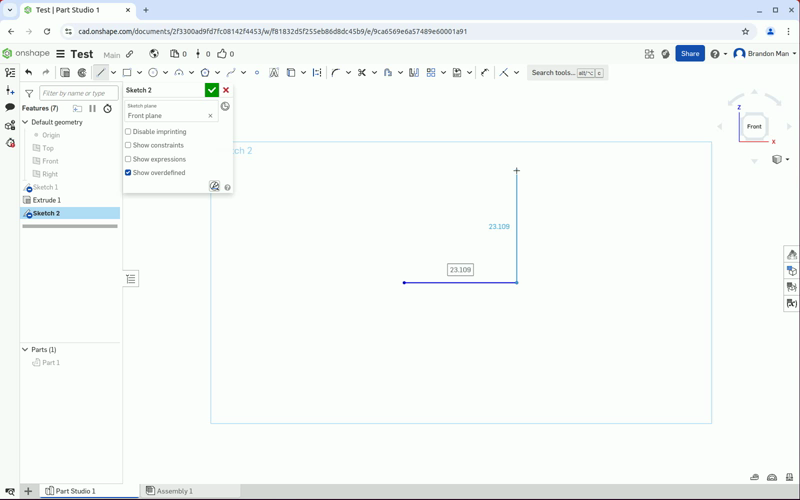
click(516, 170)
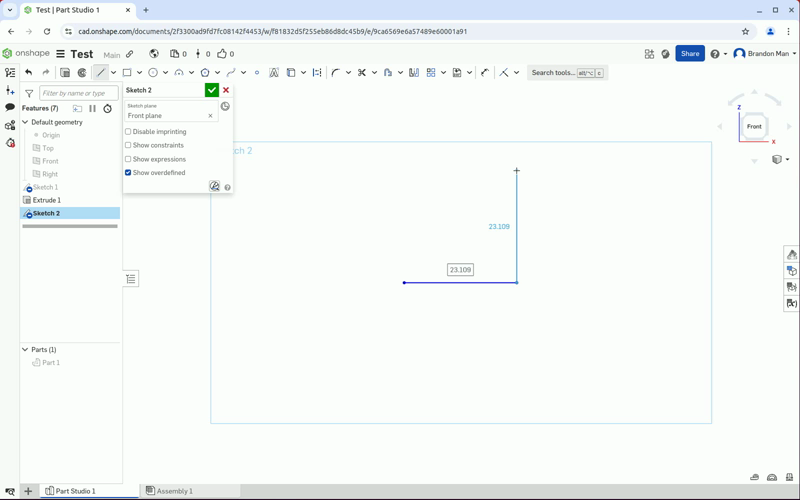
key_up(shift)
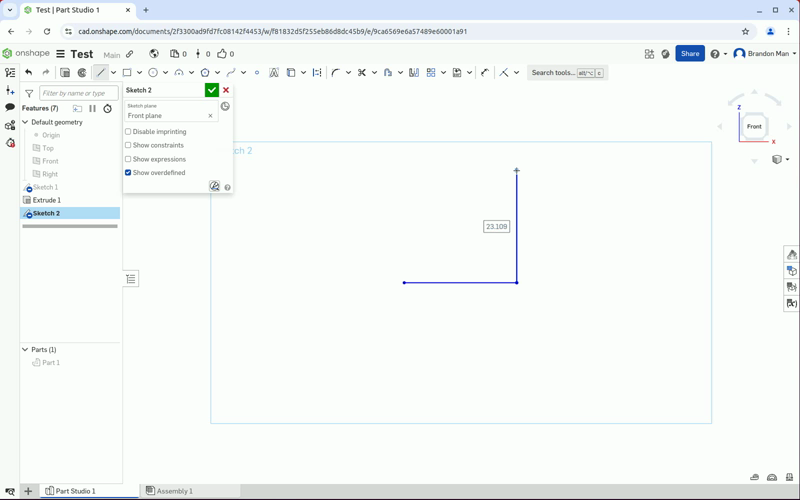
key_down(shift)
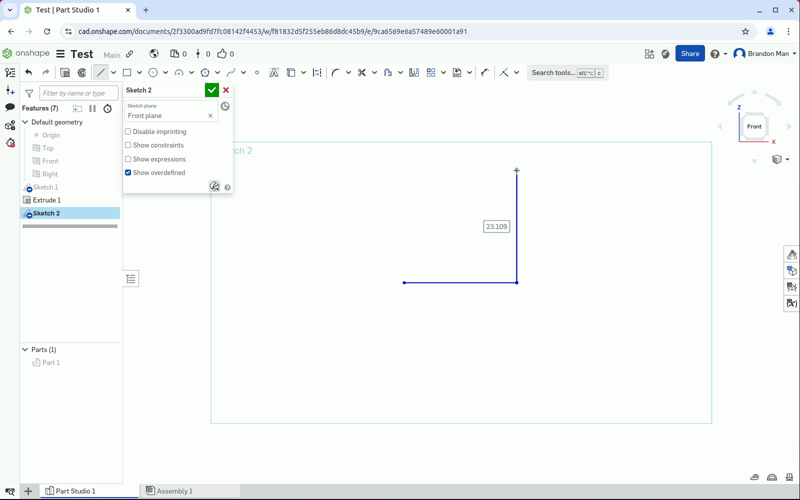
mouse_move(546, 170)
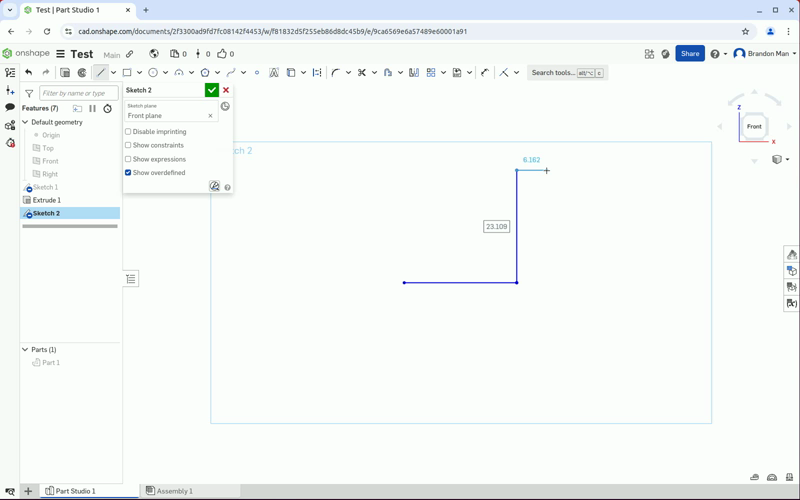
mouse_move(513, 170)
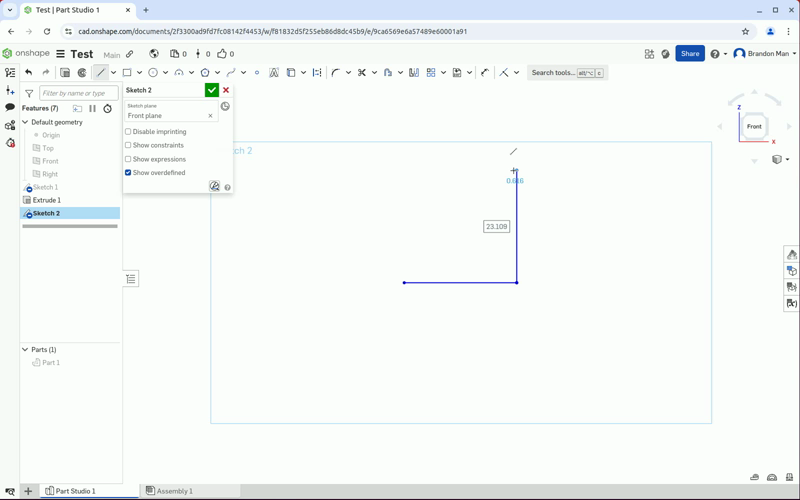
scroll(6)
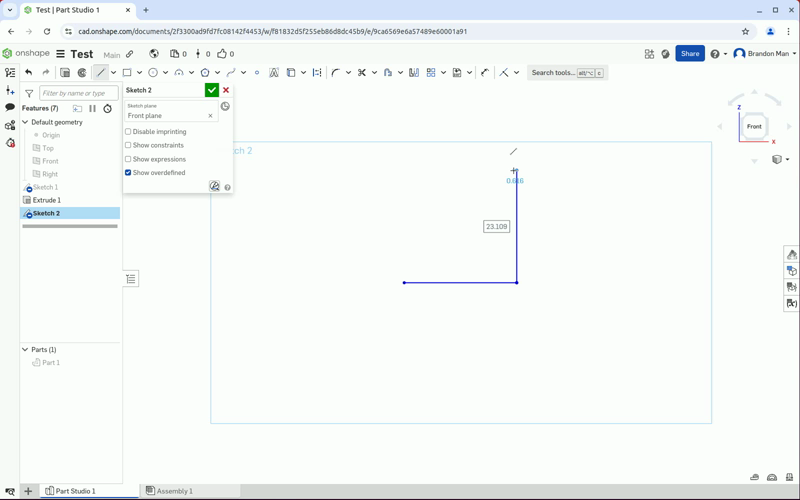
scroll(6)
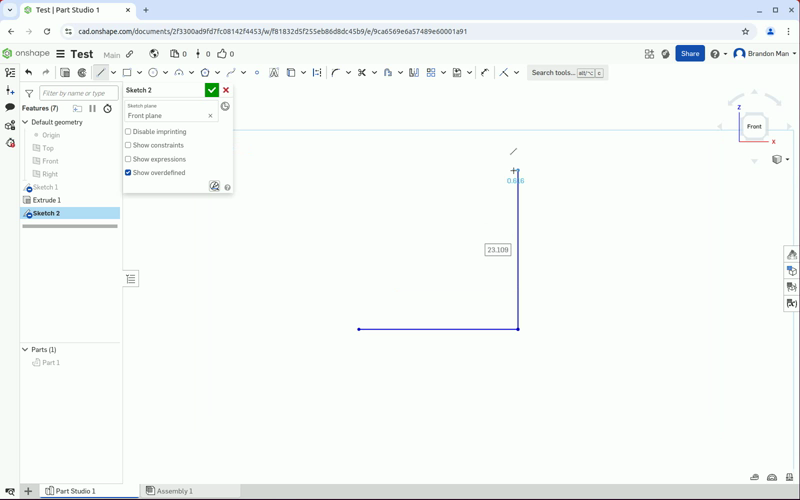
scroll(6)
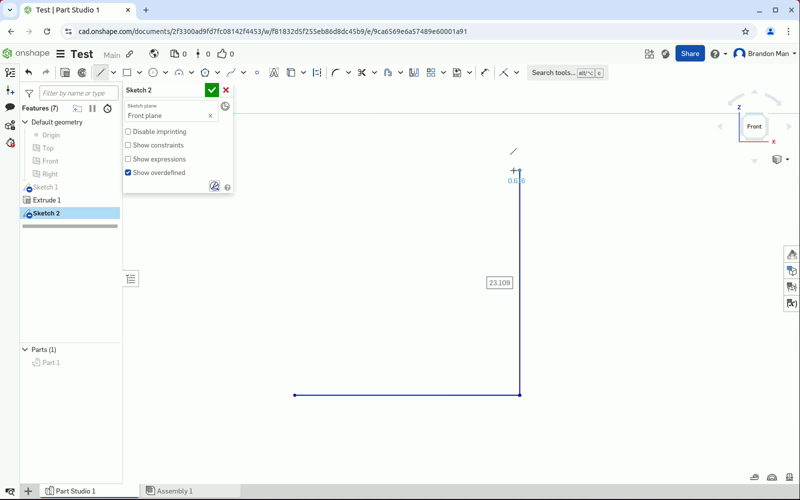
scroll(6)
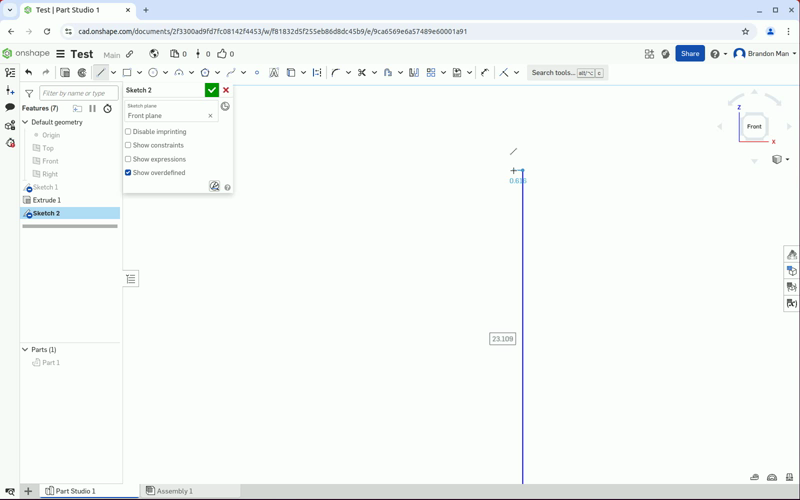
scroll(6)
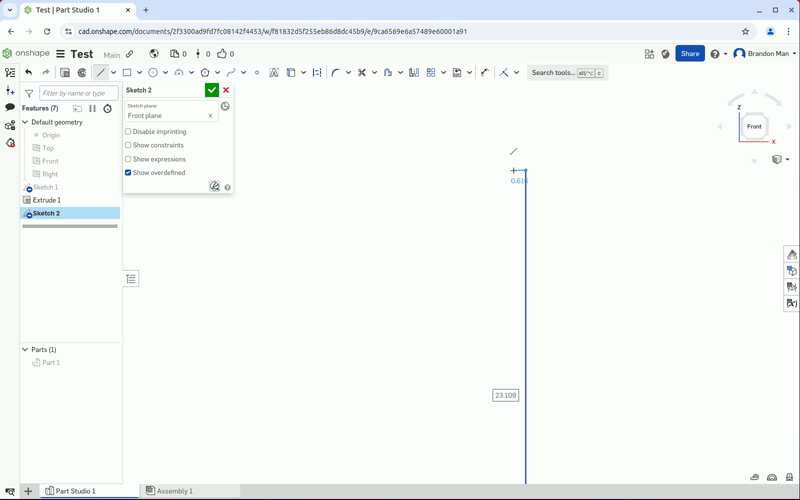
scroll(6)
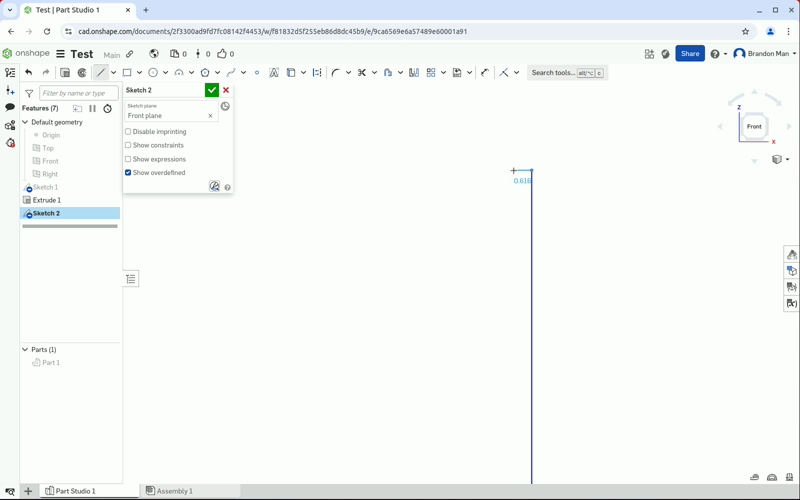
scroll(6)
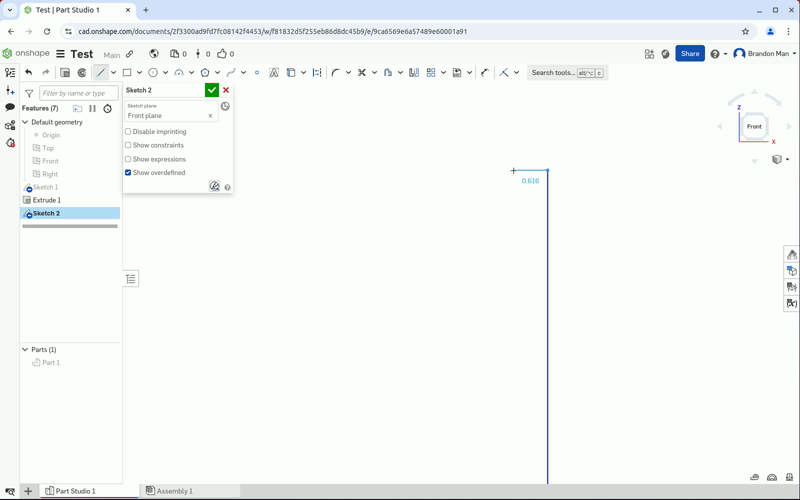
click(513, 170)
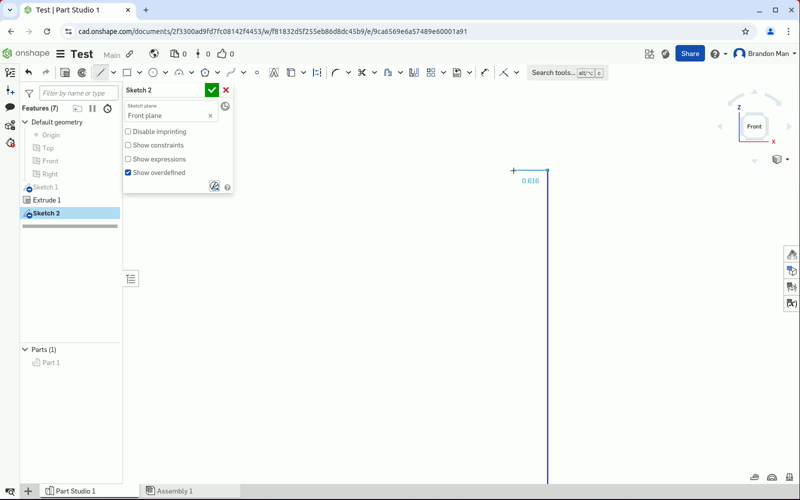
scroll(-6)
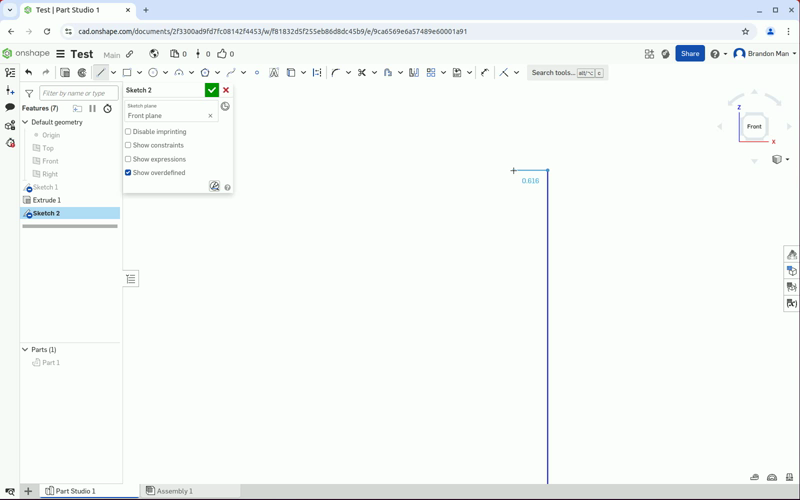
scroll(-6)
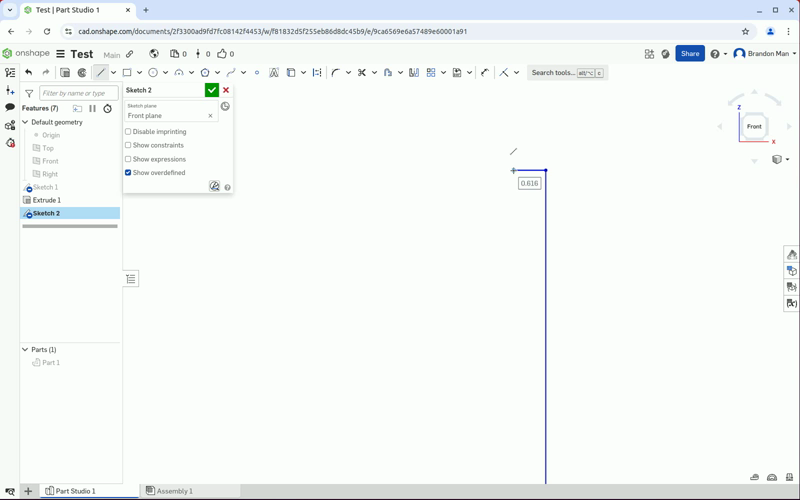
scroll(-6)
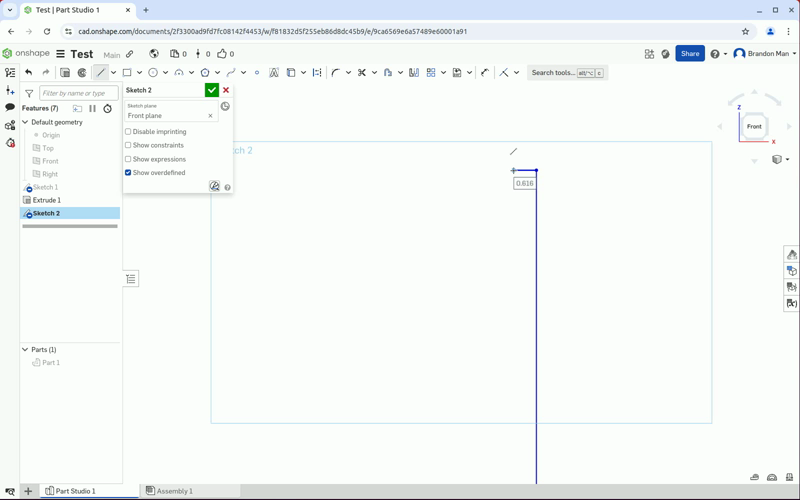
scroll(-6)
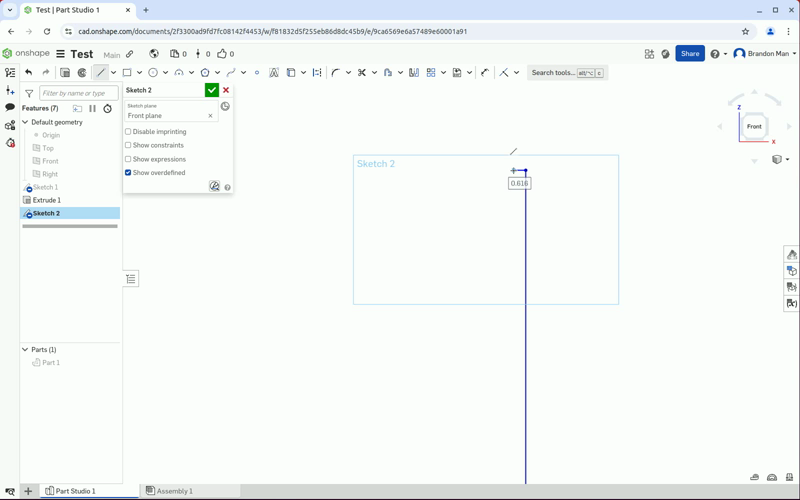
scroll(-6)
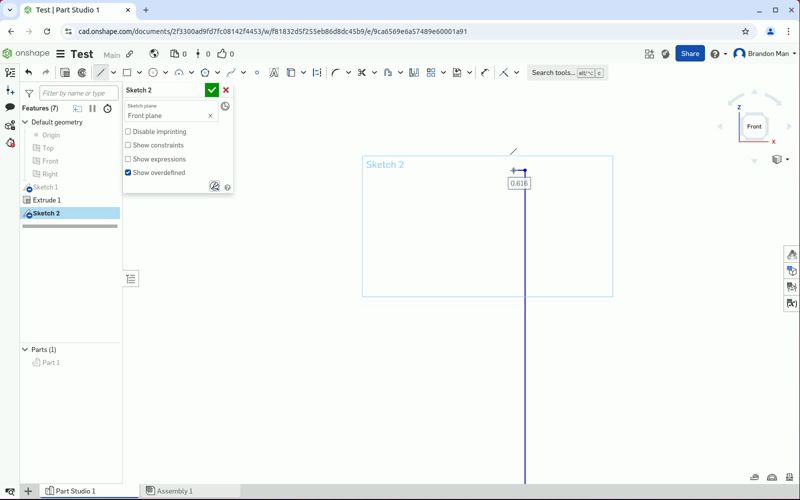
scroll(-6)
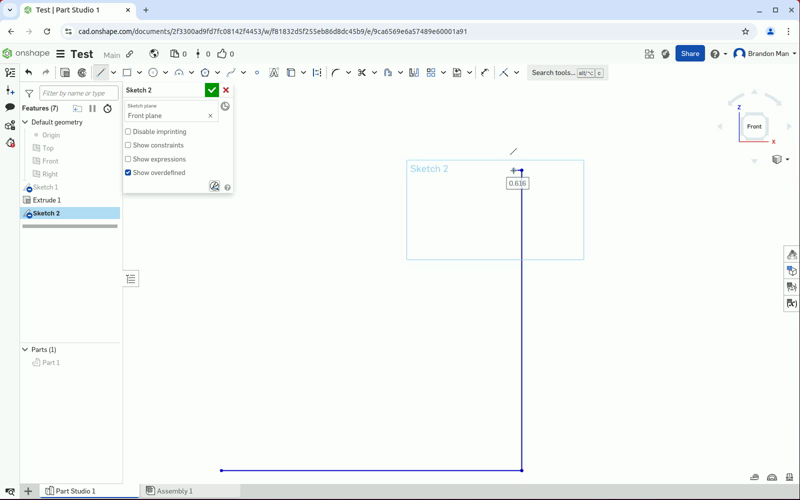
scroll(-6)
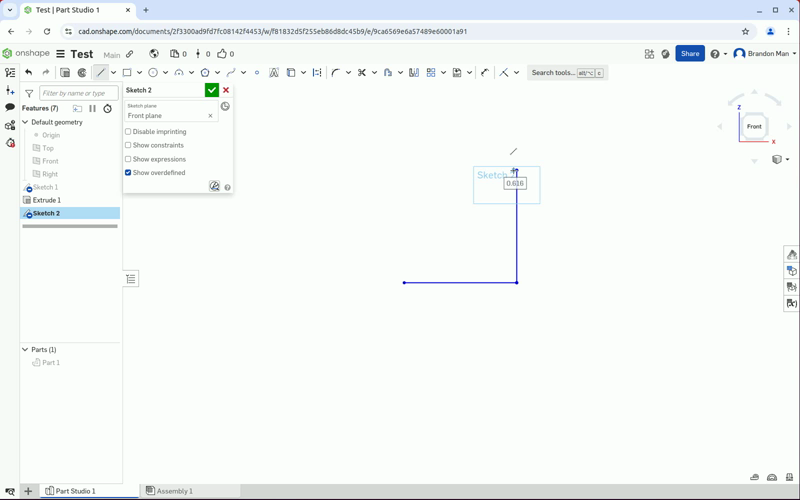
key_up(shift)
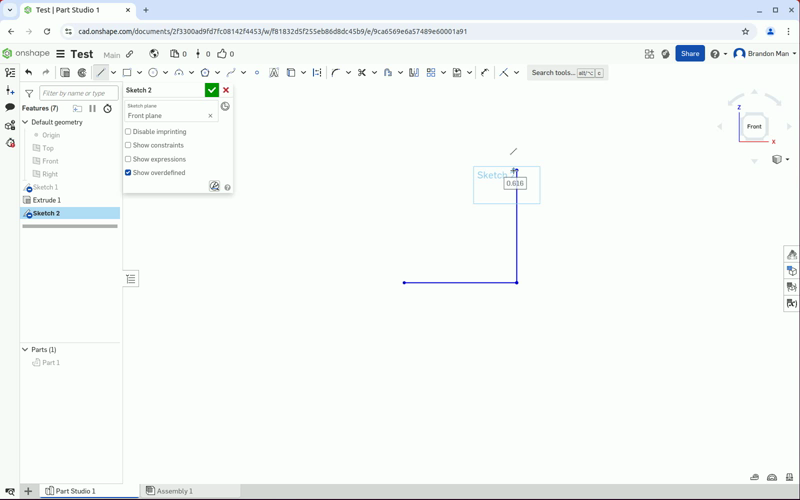
key_down(shift)
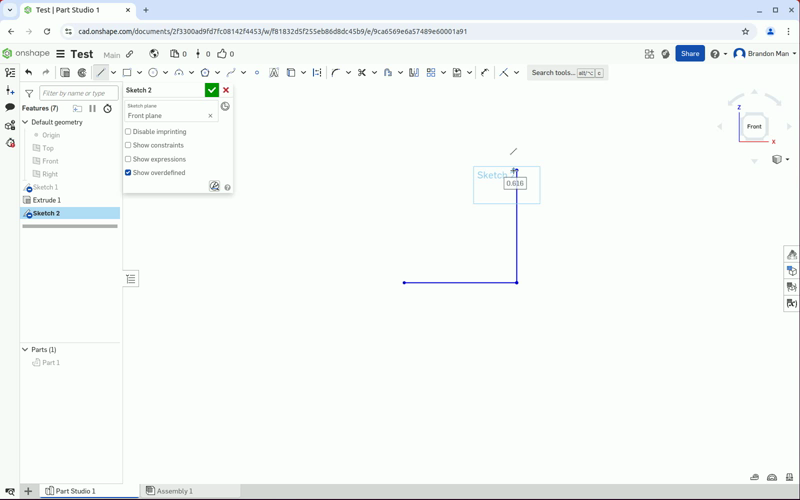
mouse_move(513, 279)
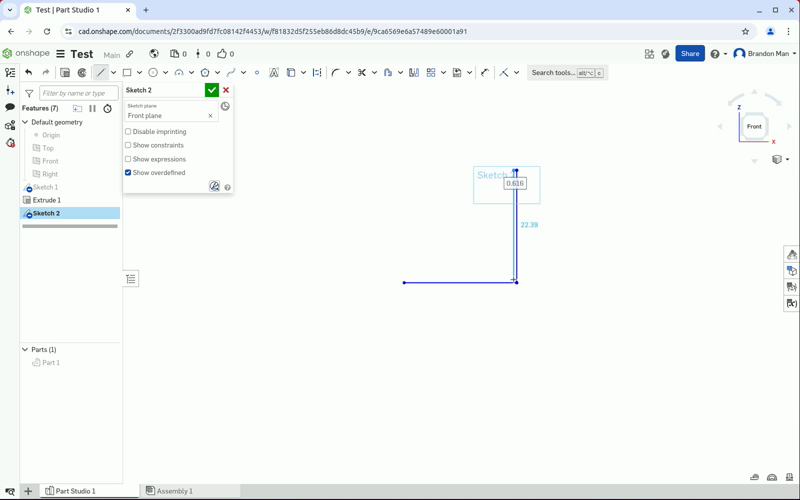
click(513, 279)
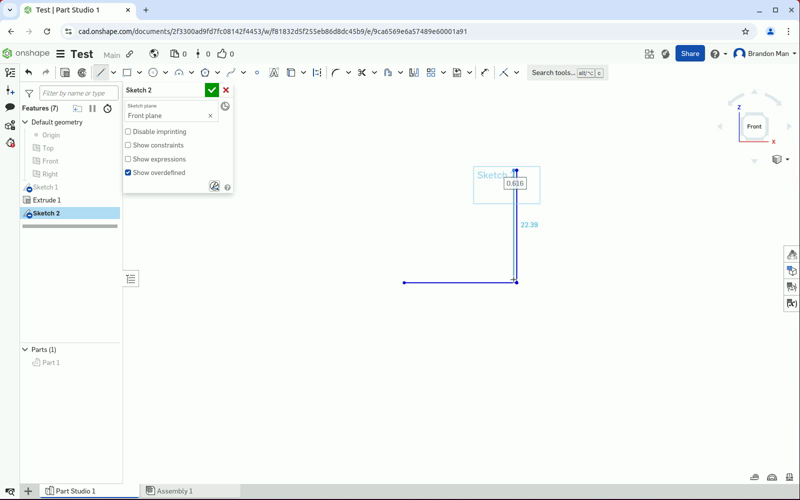
key_up(shift)
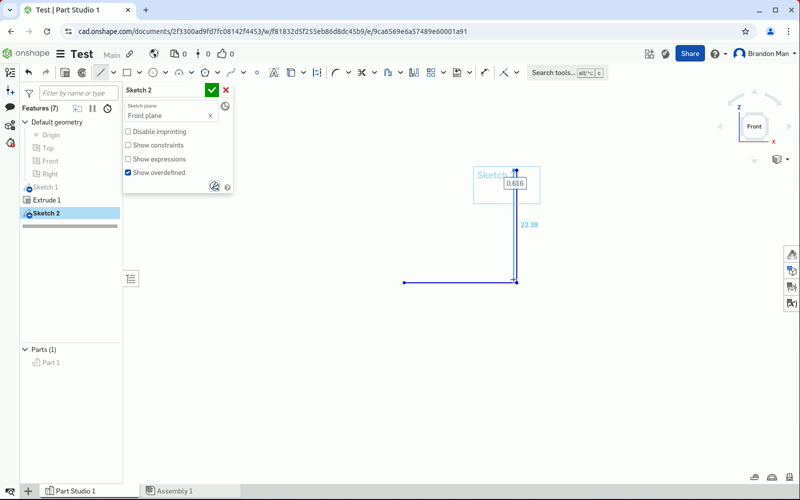
key_down(shift)
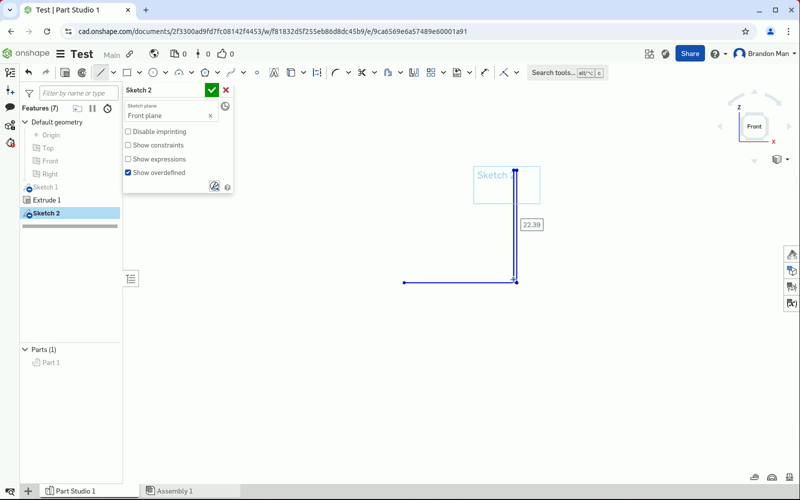
mouse_move(407, 279)
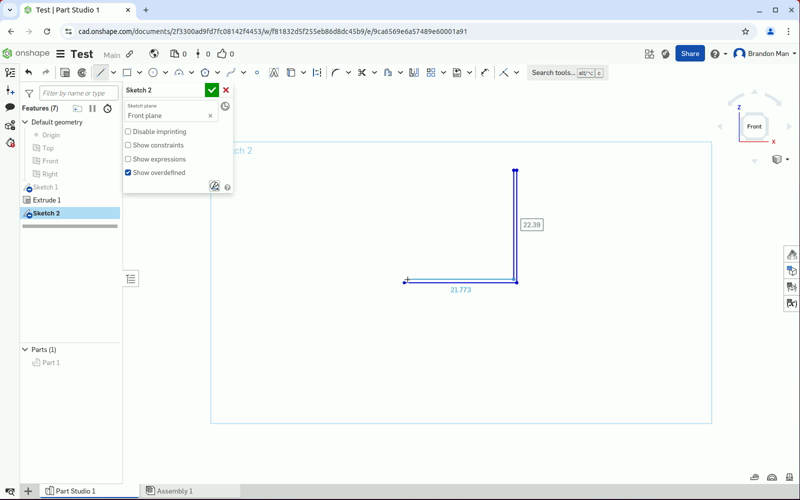
click(407, 279)
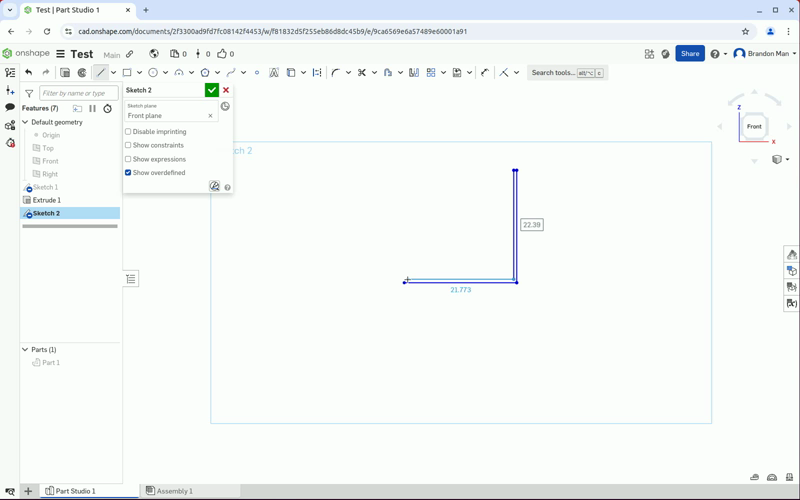
key_up(shift)
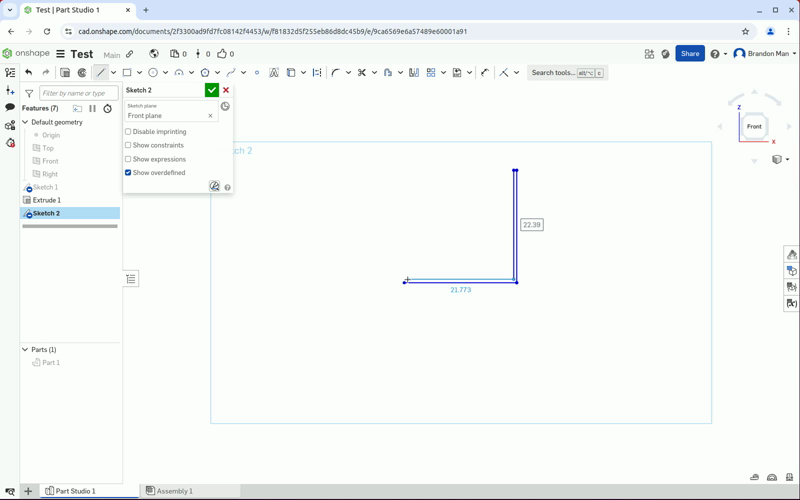
key_down(shift)
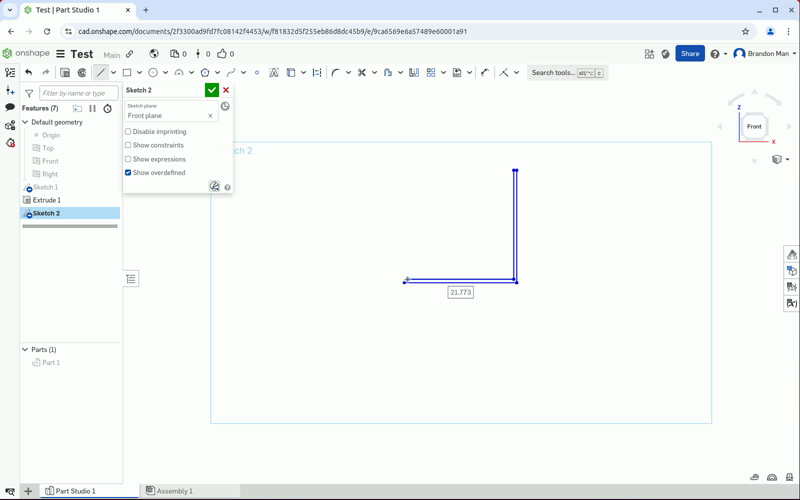
mouse_move(407, 170)
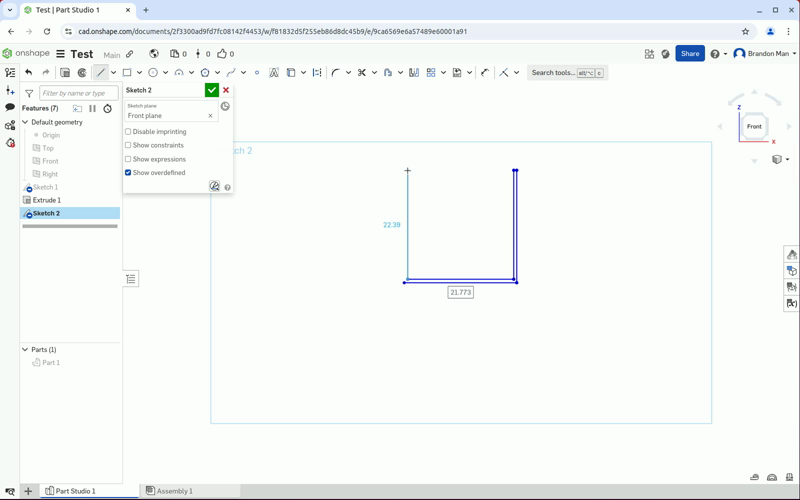
click(407, 170)
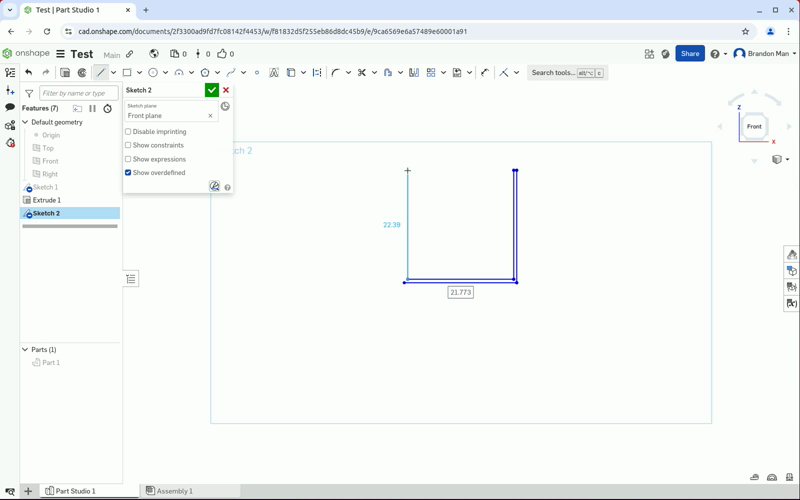
key_up(shift)
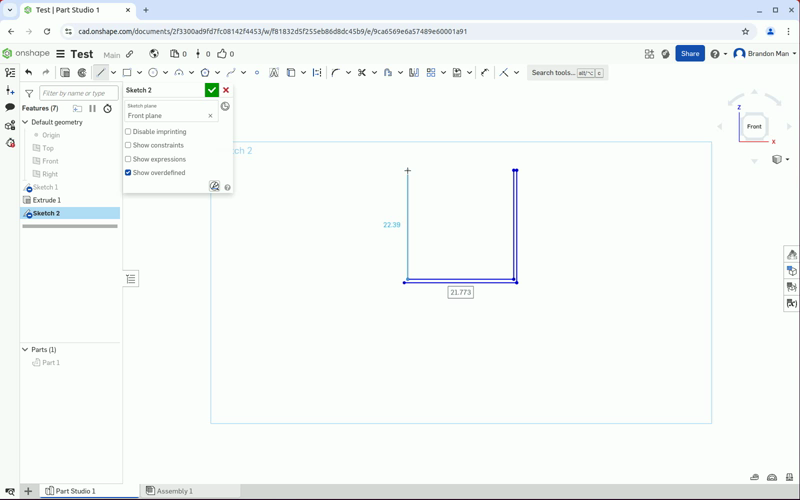
key_down(shift)
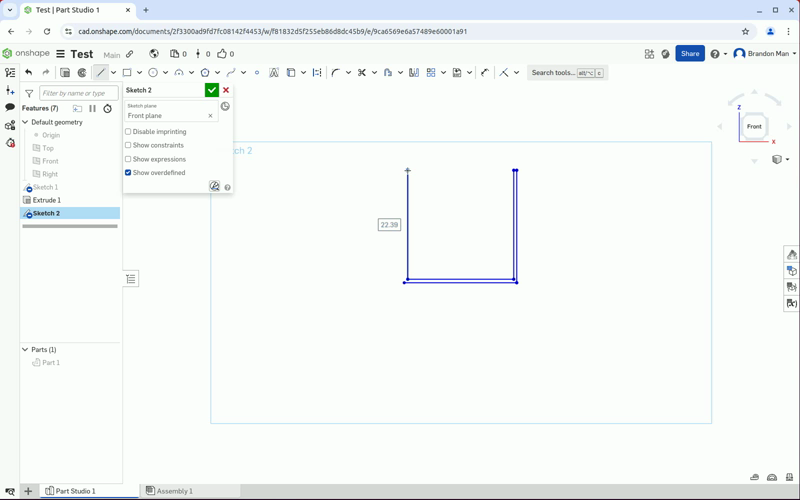
mouse_move(437, 170)
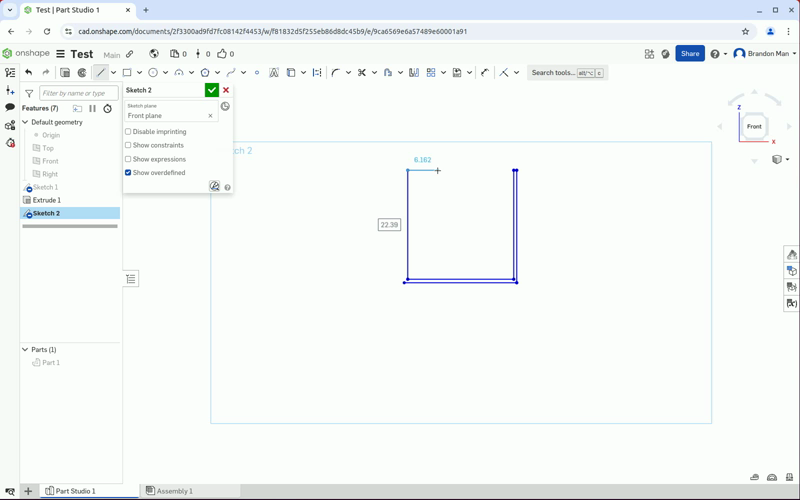
mouse_move(404, 170)
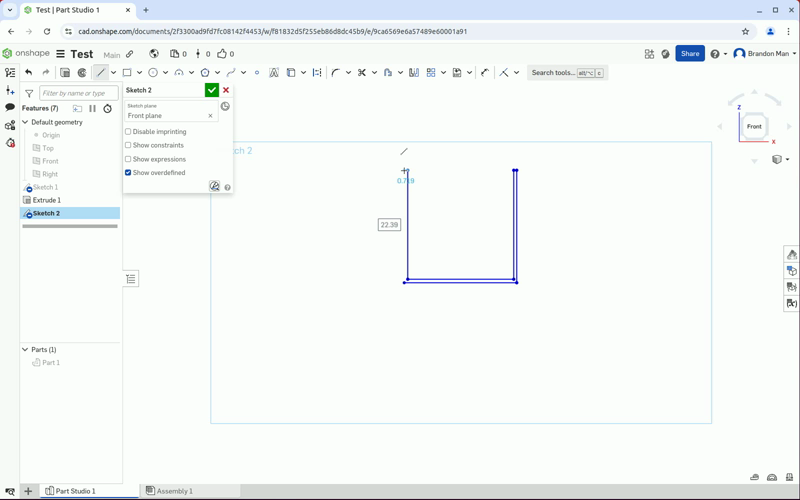
scroll(6)
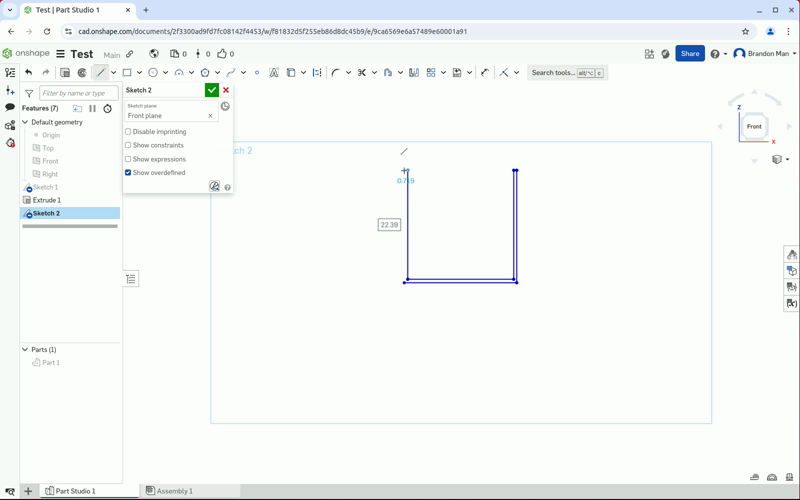
scroll(6)
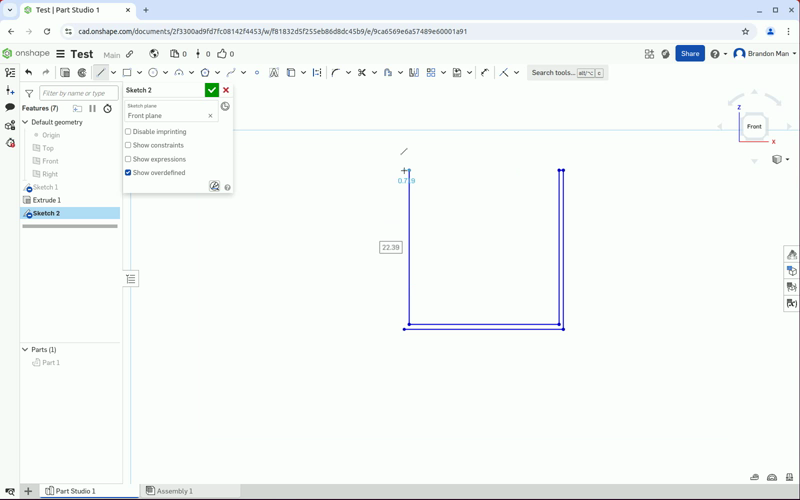
scroll(6)
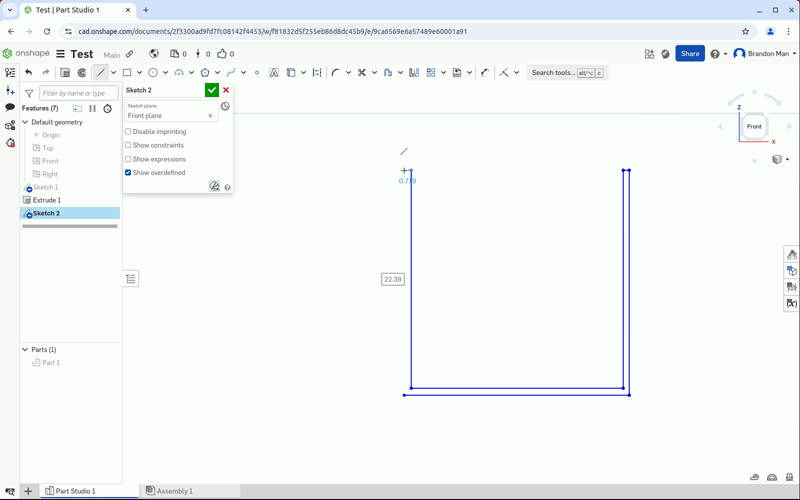
scroll(6)
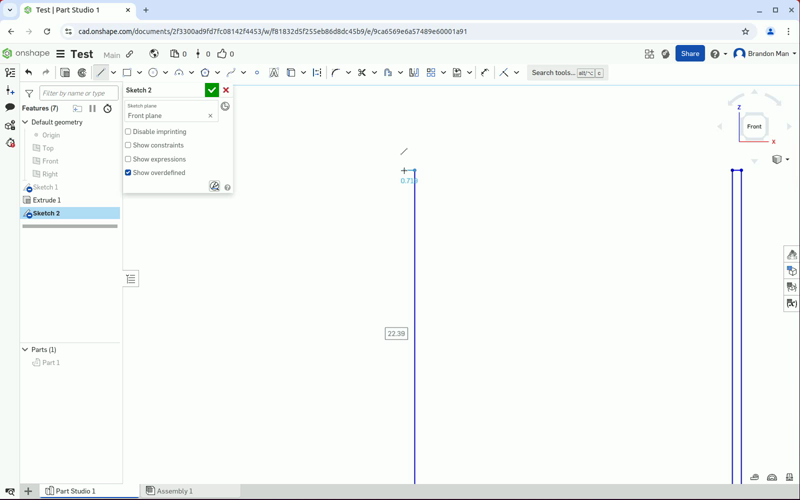
scroll(6)
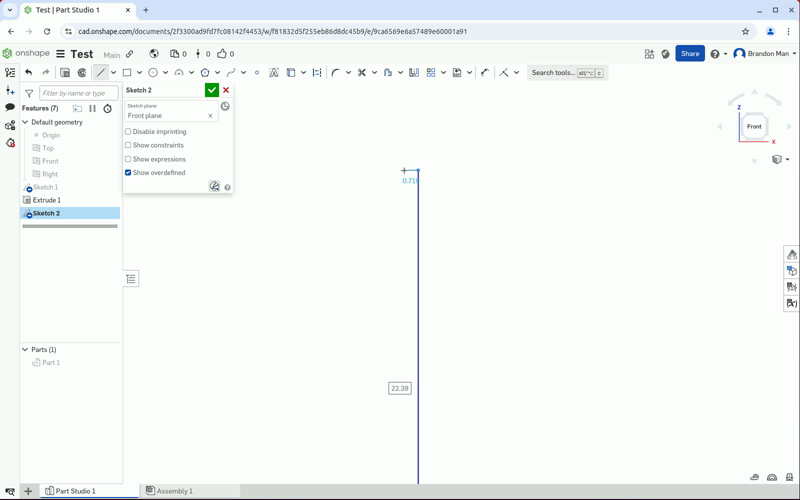
scroll(6)
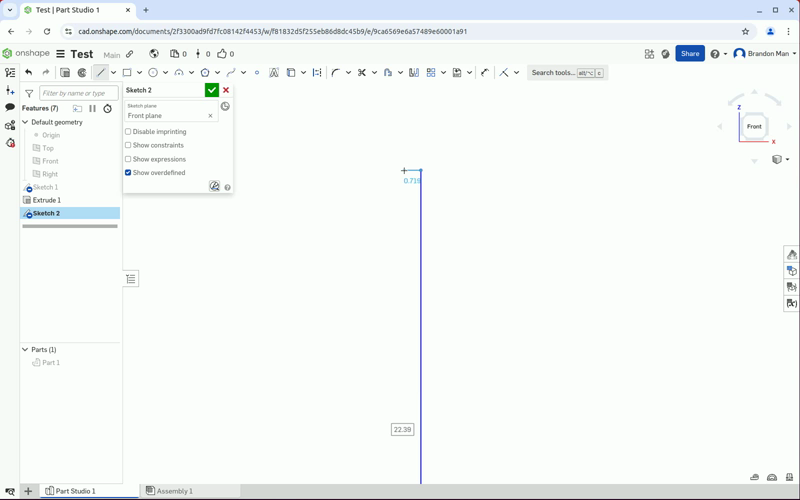
scroll(6)
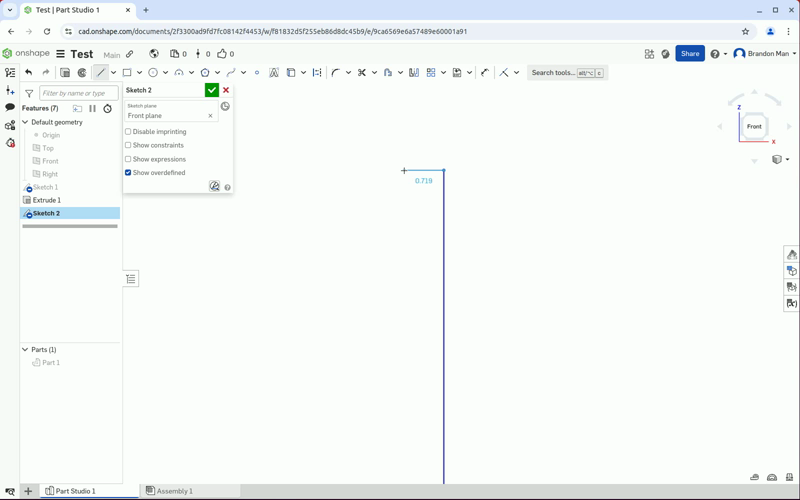
click(404, 170)
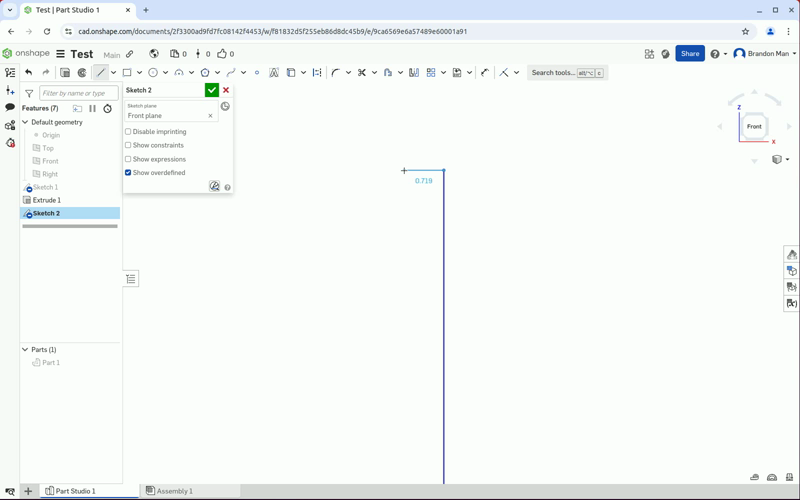
scroll(-6)
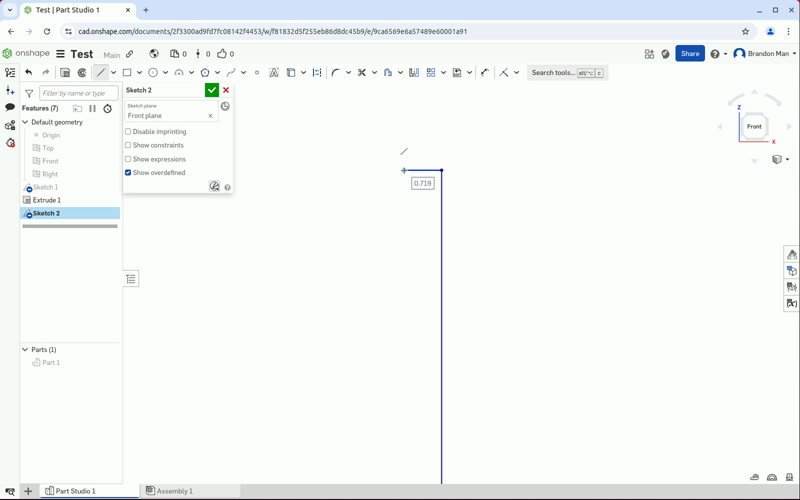
scroll(-6)
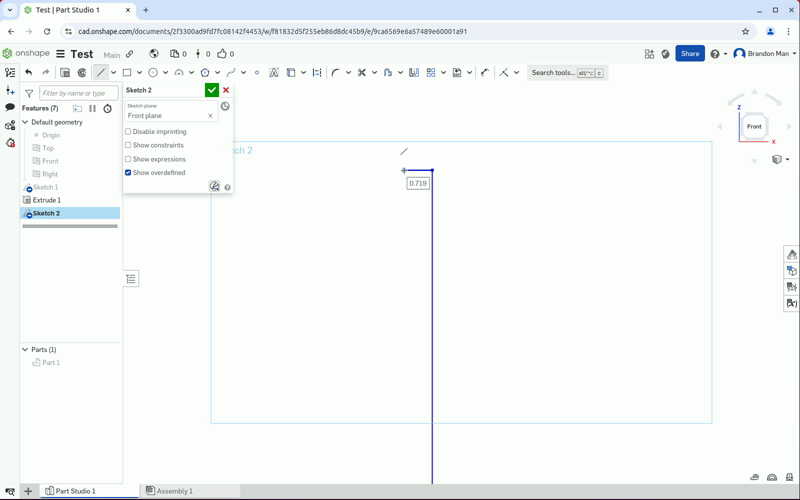
scroll(-6)
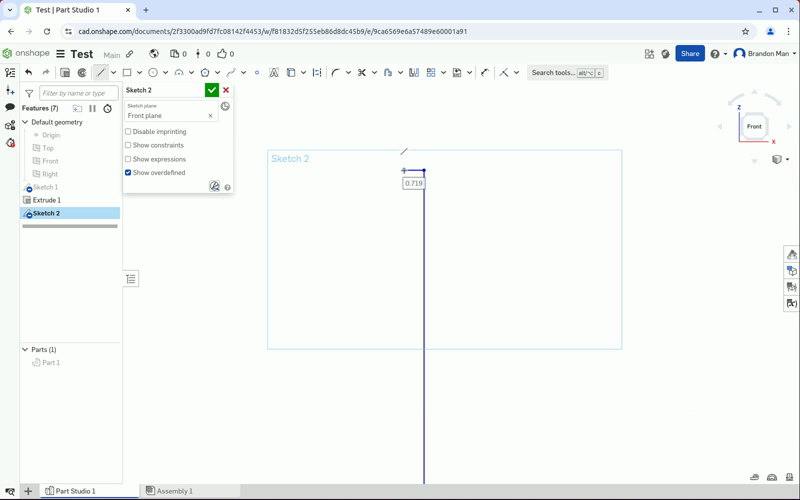
scroll(-6)
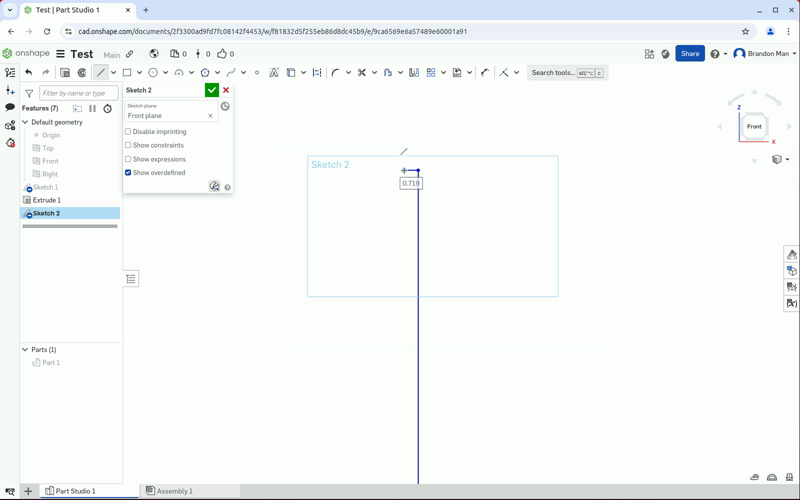
scroll(-6)
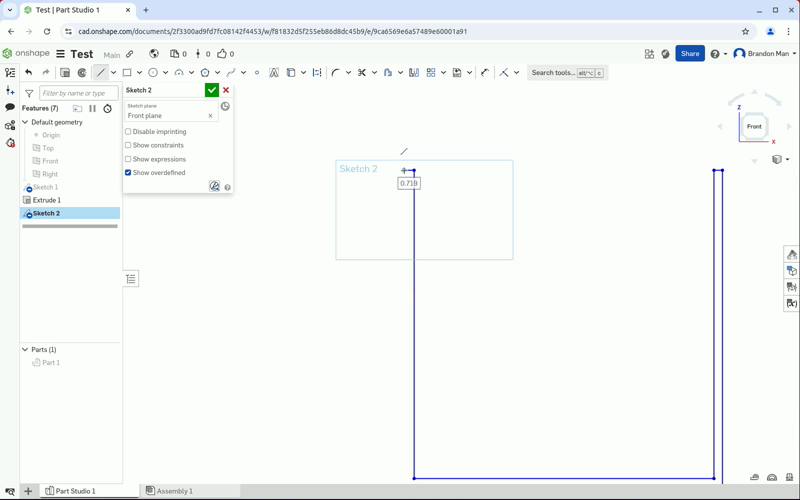
scroll(-6)
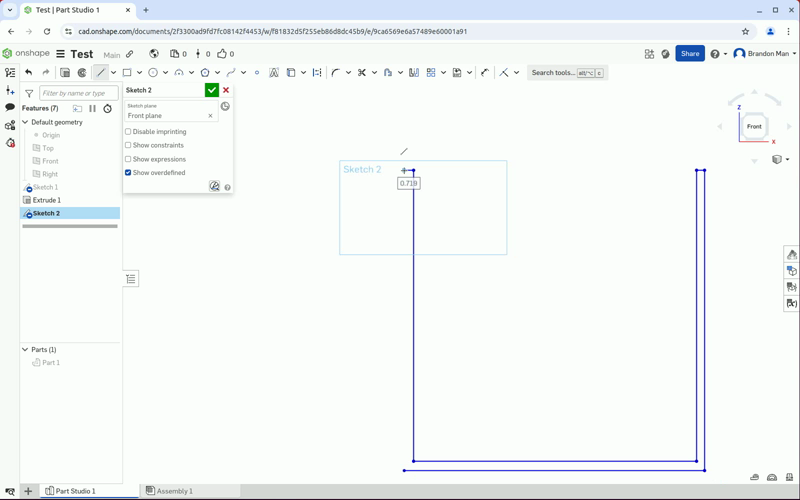
scroll(-6)
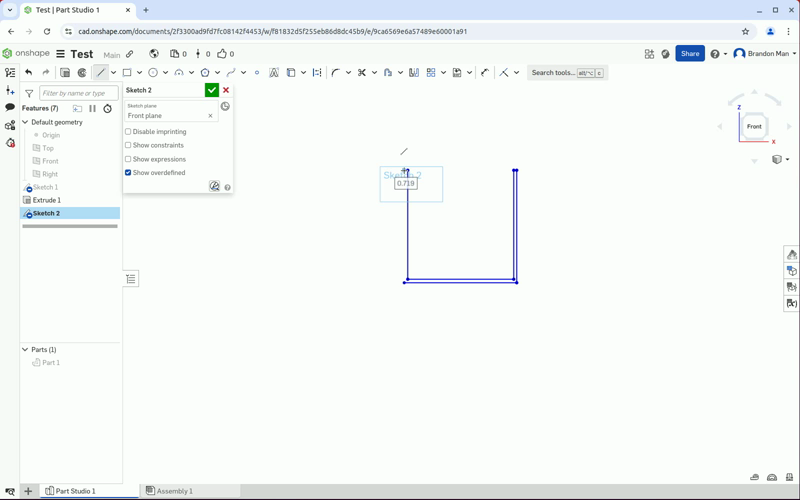
key_up(shift)
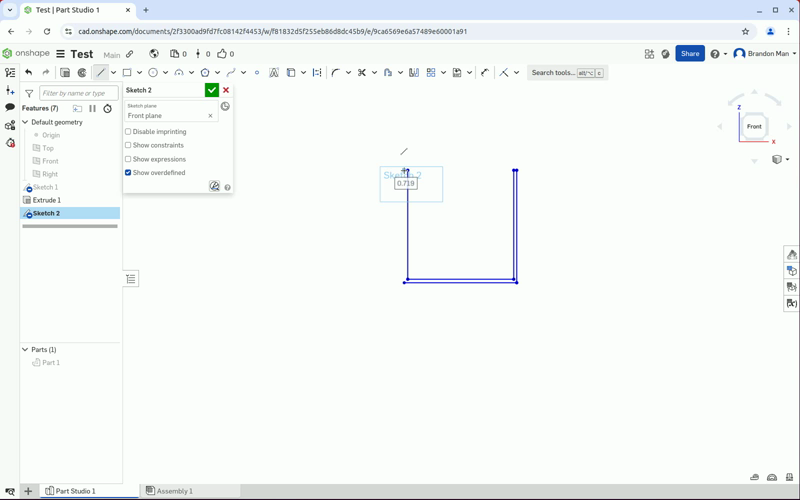
key_down(shift)
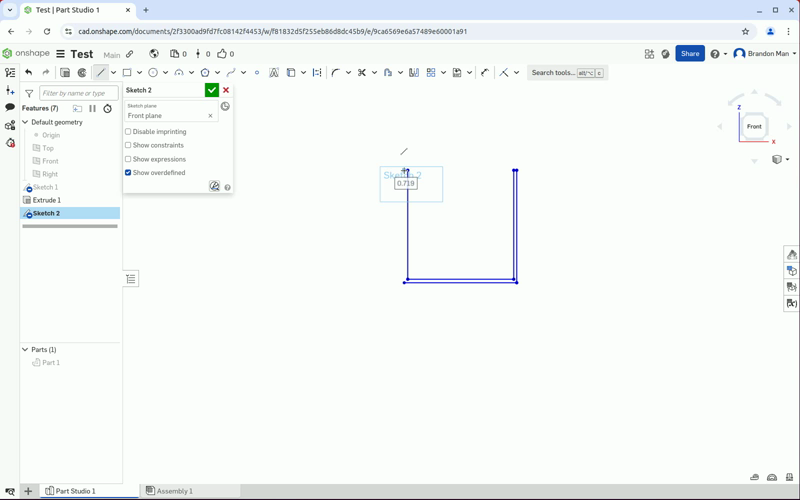
mouse_move(404, 282)
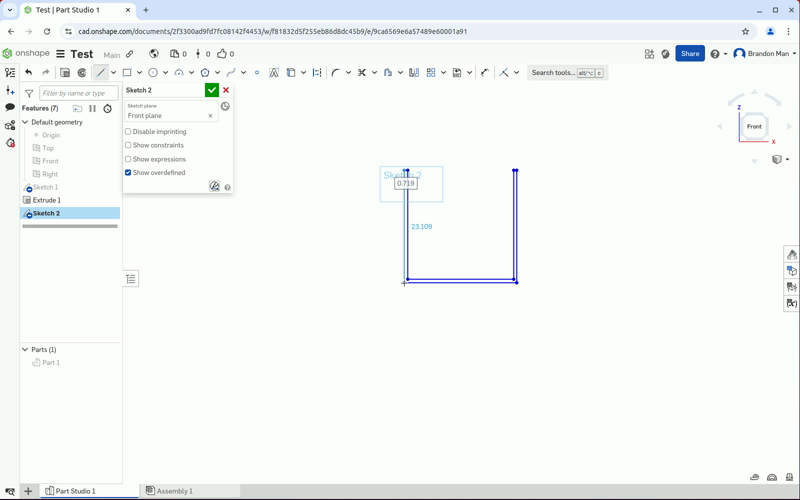
key_up(shift)
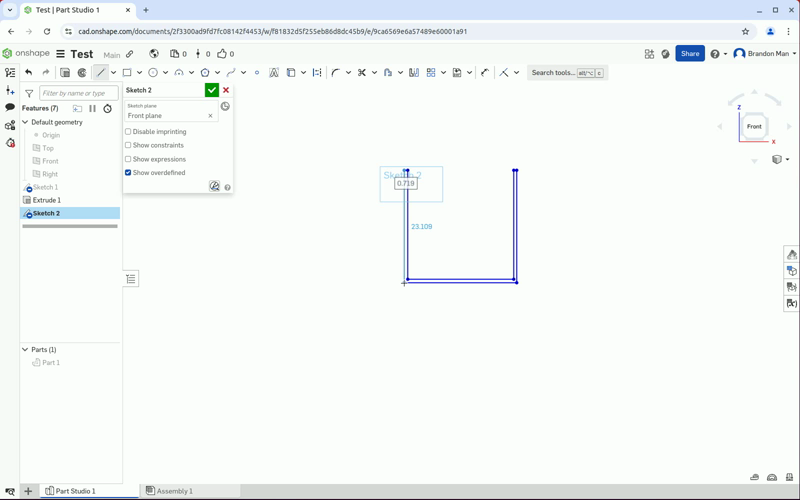
click(404, 282)
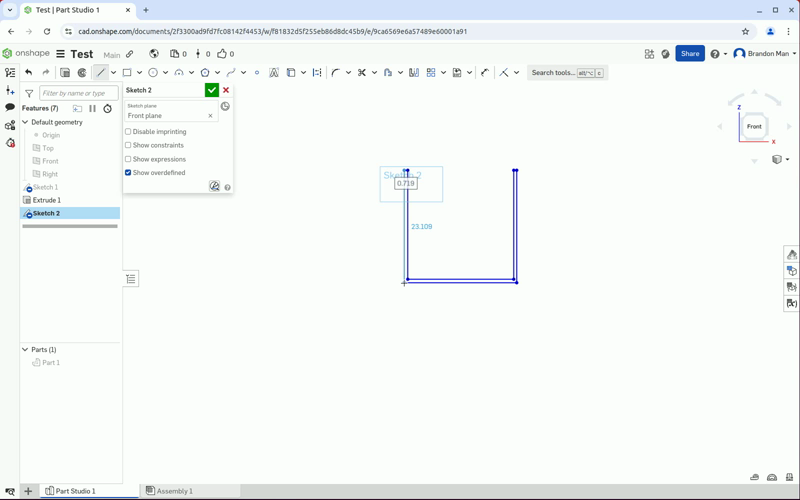
key(esc)
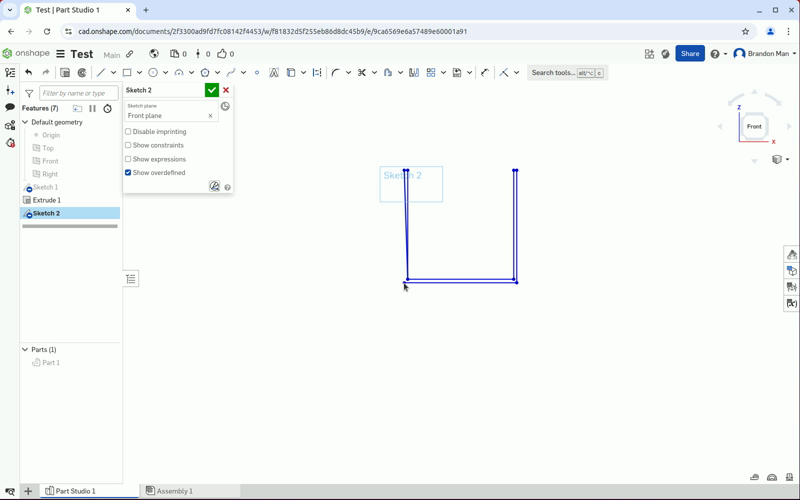
mouse_move(407, 227)
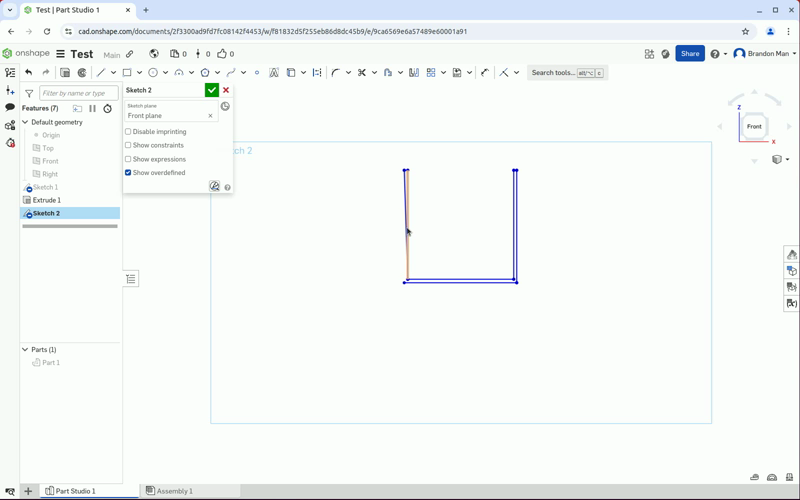
scroll(6)
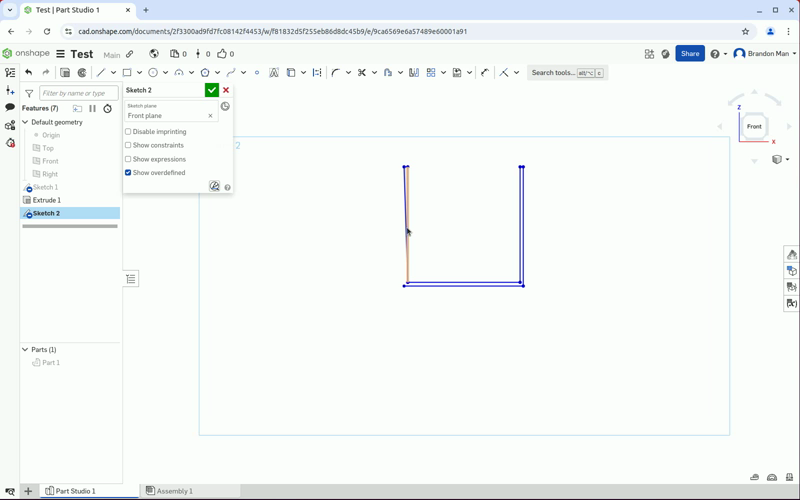
scroll(6)
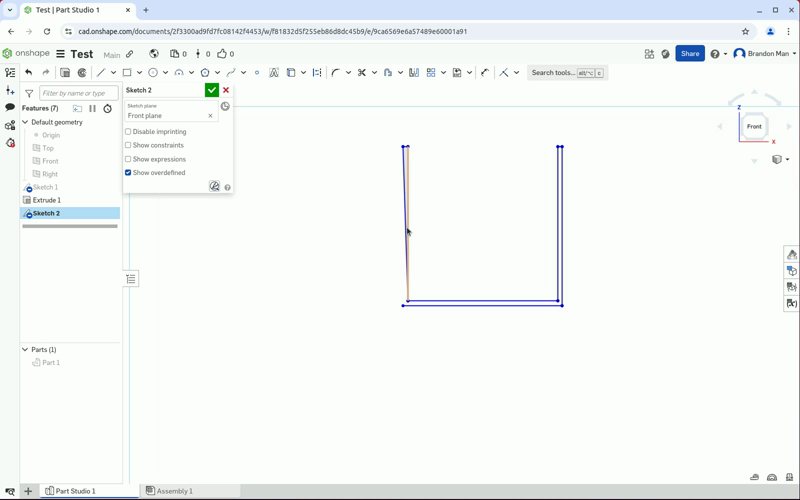
scroll(6)
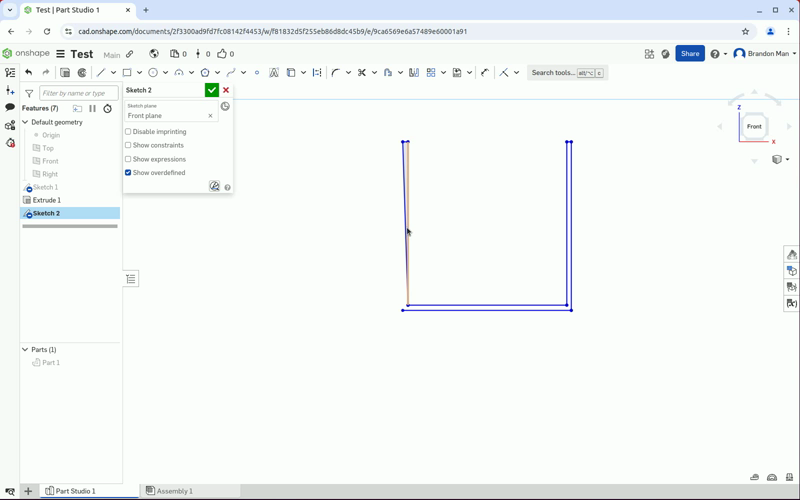
scroll(6)
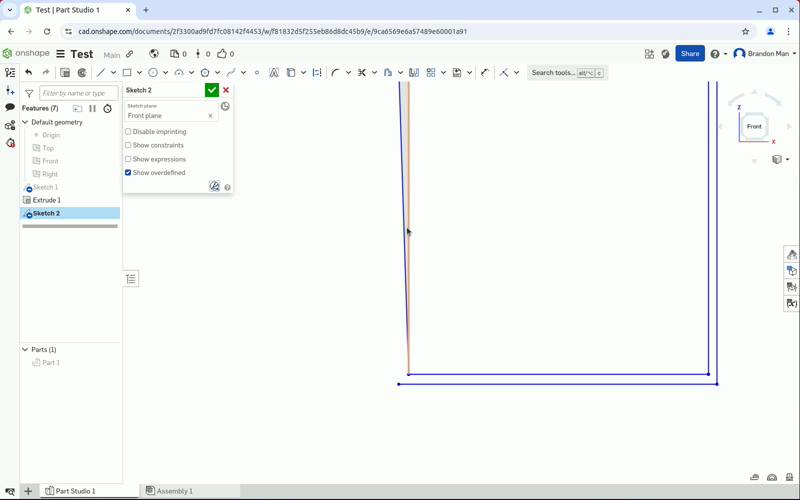
scroll(6)
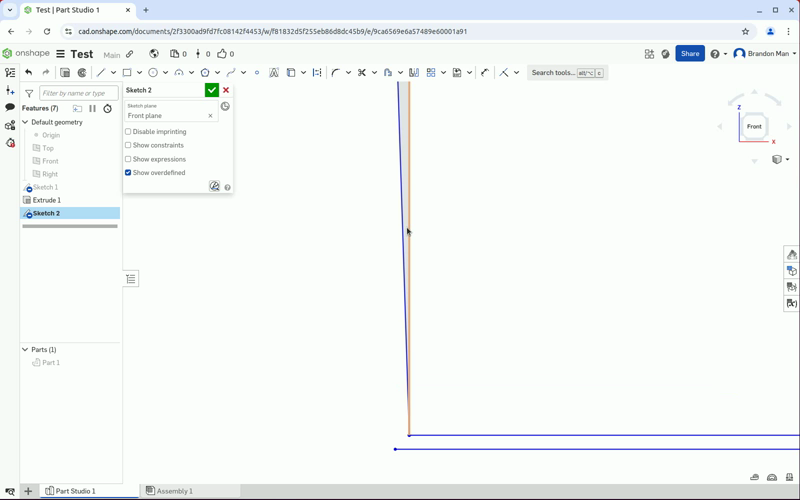
scroll(6)
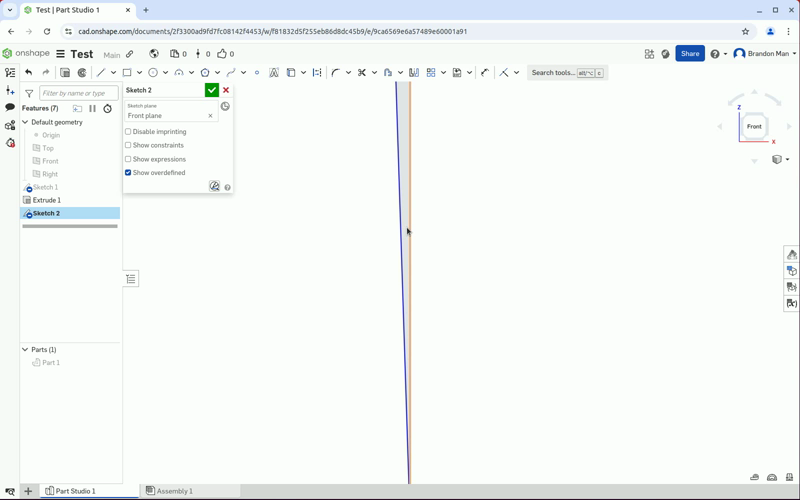
scroll(6)
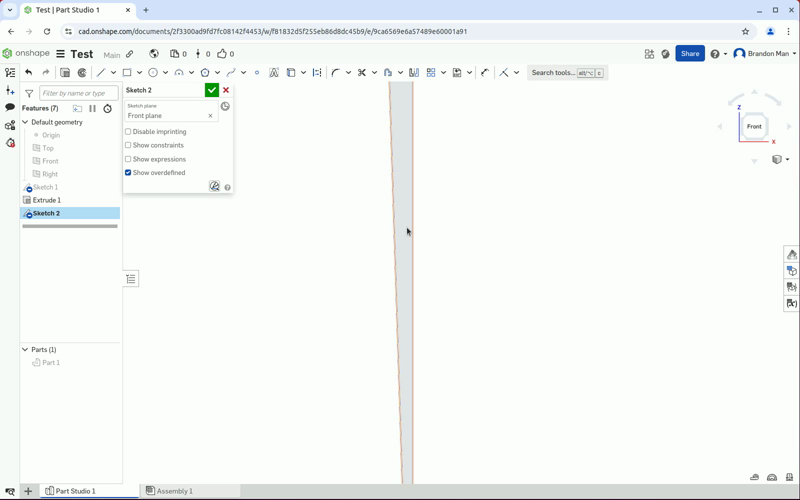
click(407, 227)
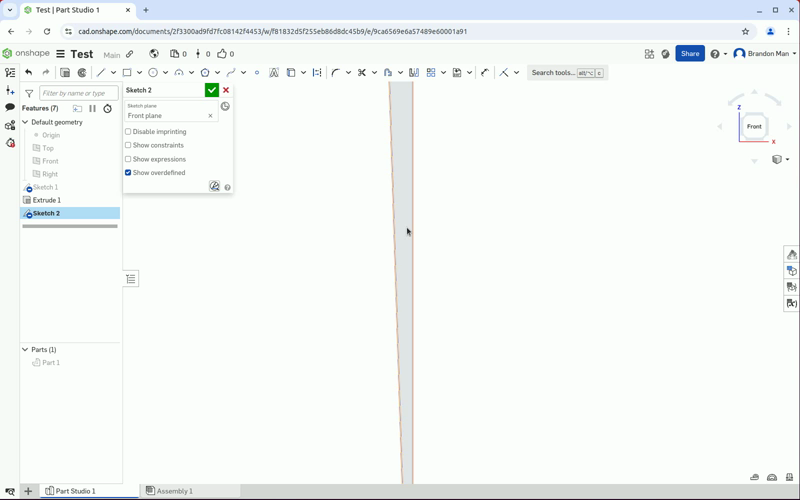
scroll(-6)
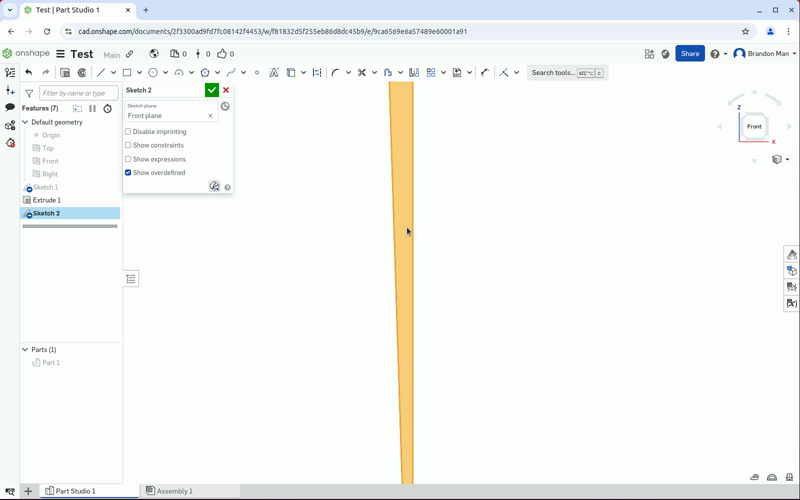
scroll(-6)
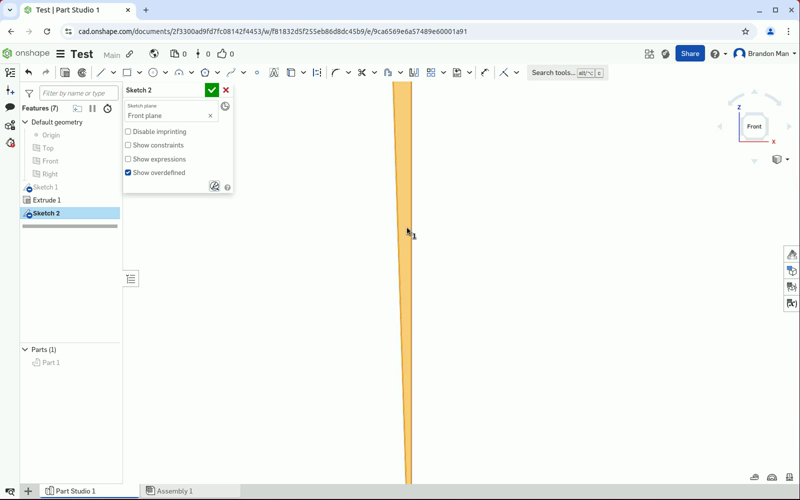
scroll(-6)
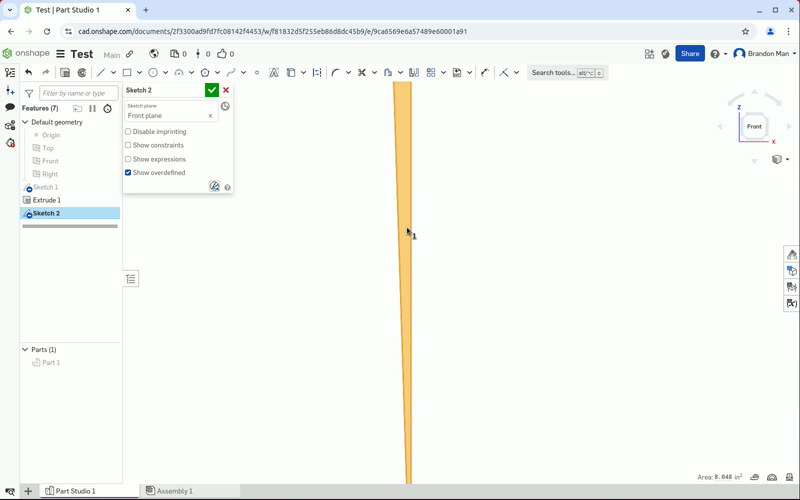
scroll(-6)
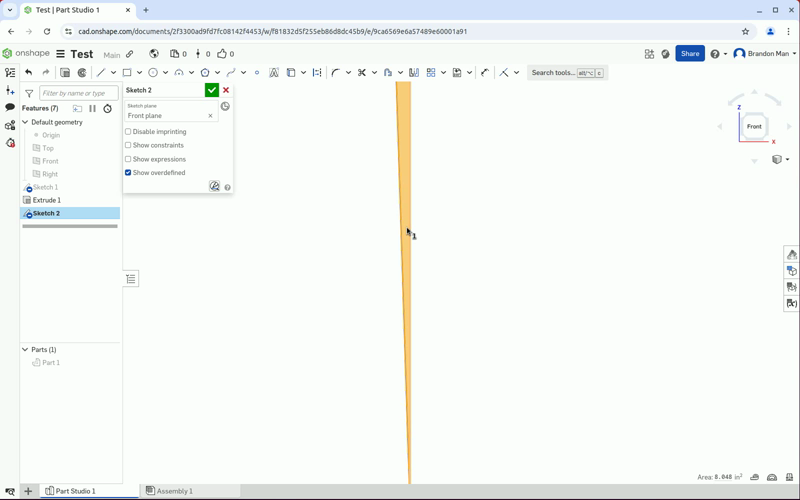
scroll(-6)
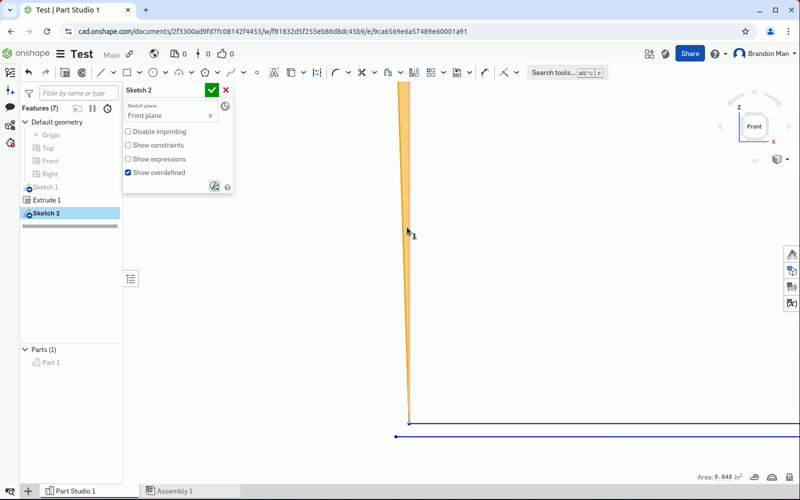
scroll(-6)
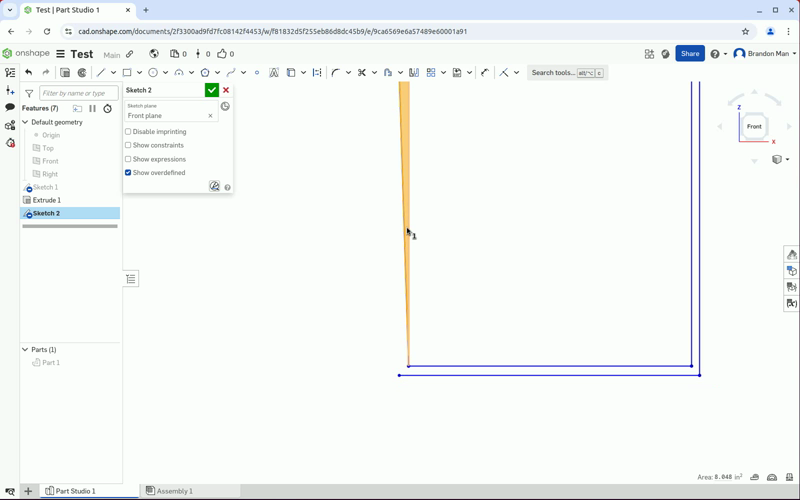
scroll(-6)
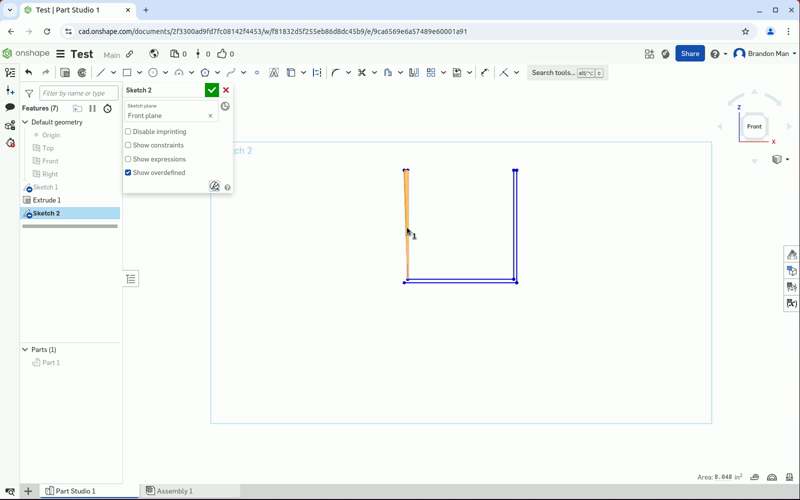
mouse_move(73, 352)
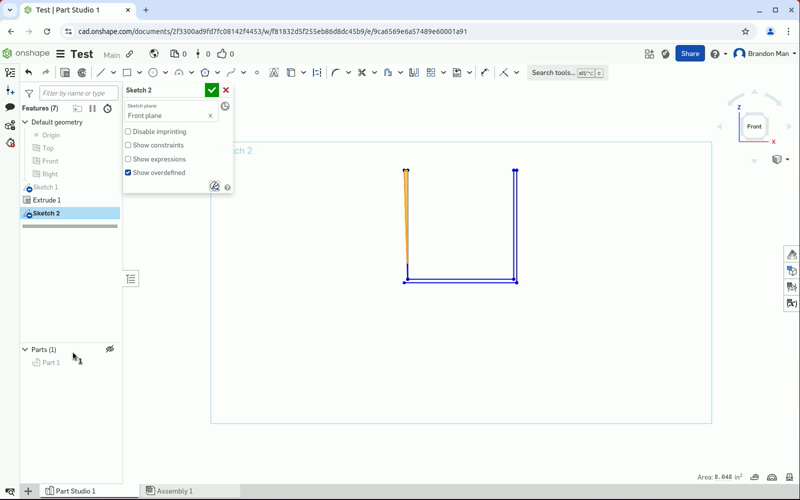
key(shift+y)
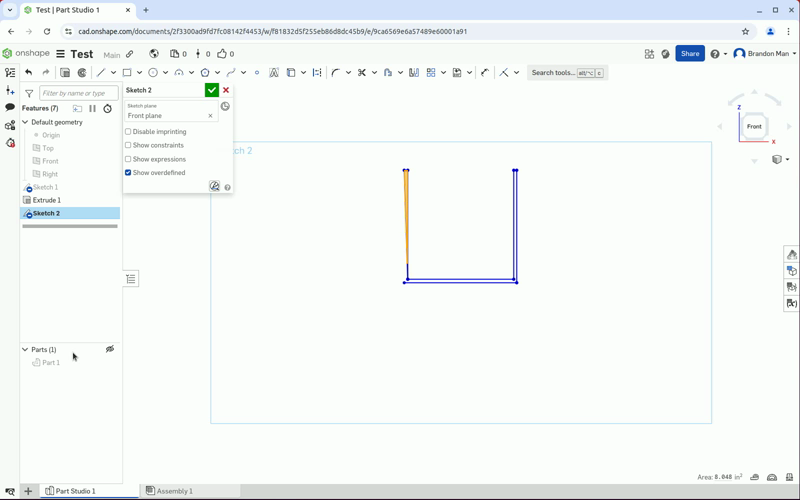
key(shift+e)
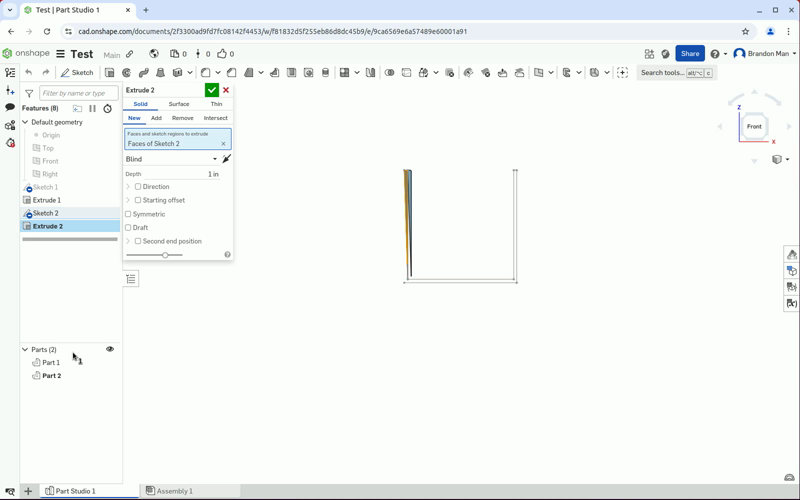
mouse_move(143, 106)
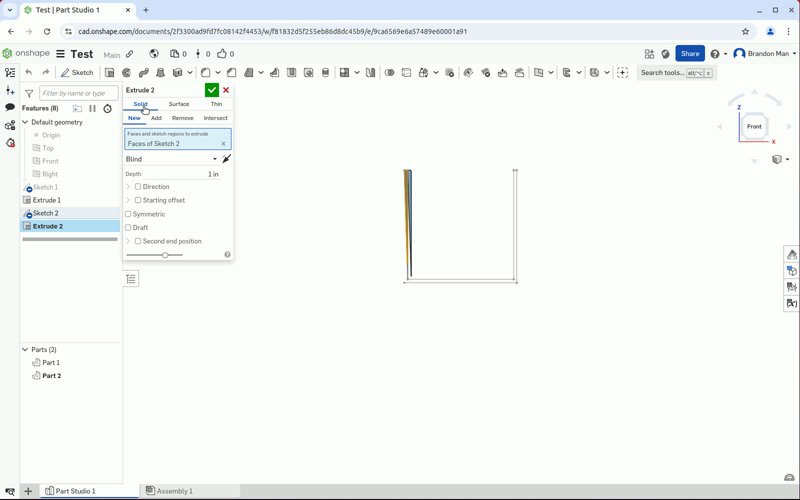
click(143, 106)
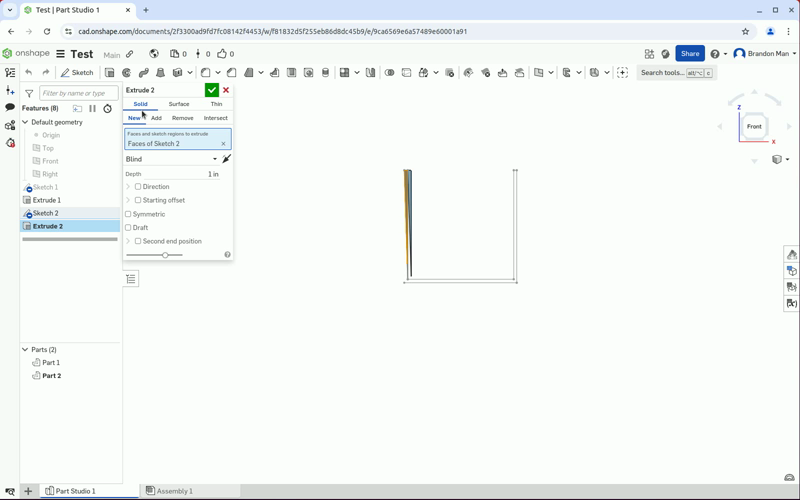
mouse_move(137, 120)
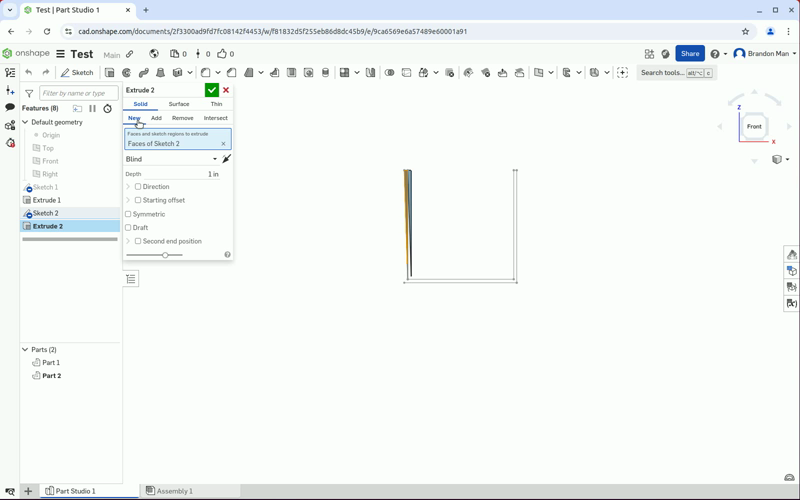
click(137, 120)
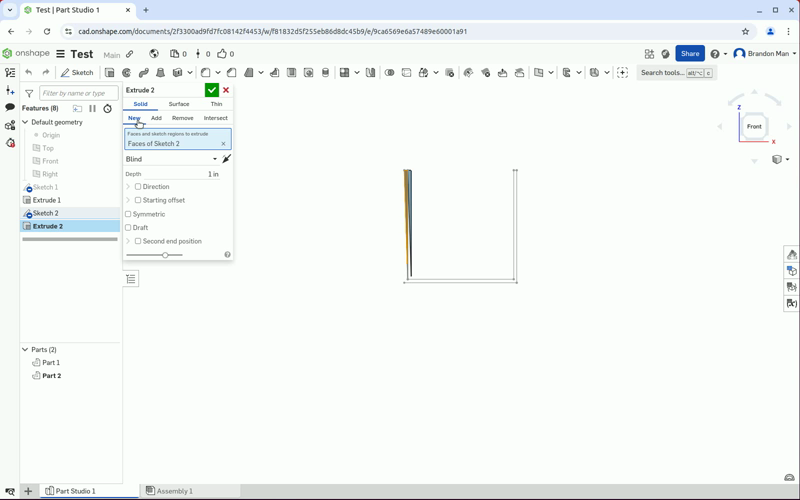
key(tab, 4)
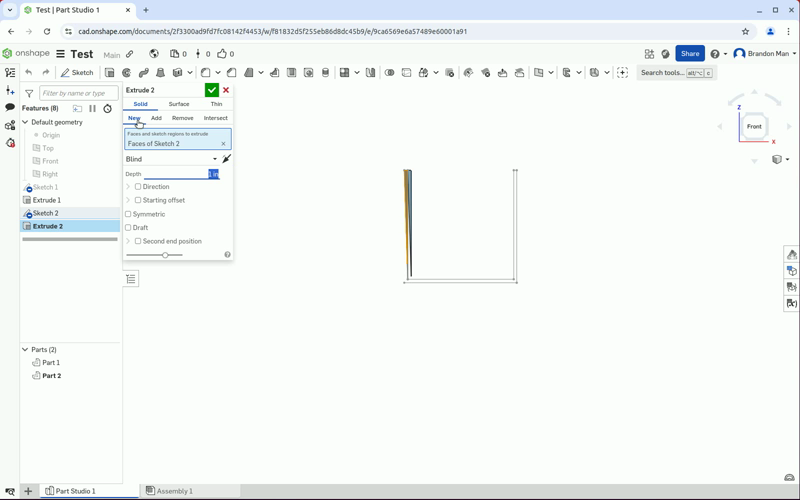
text(23.108)
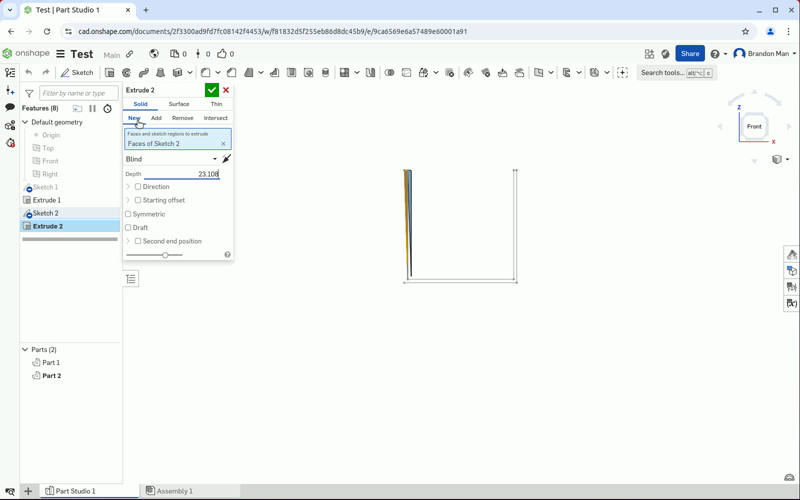
key(tab, 3)
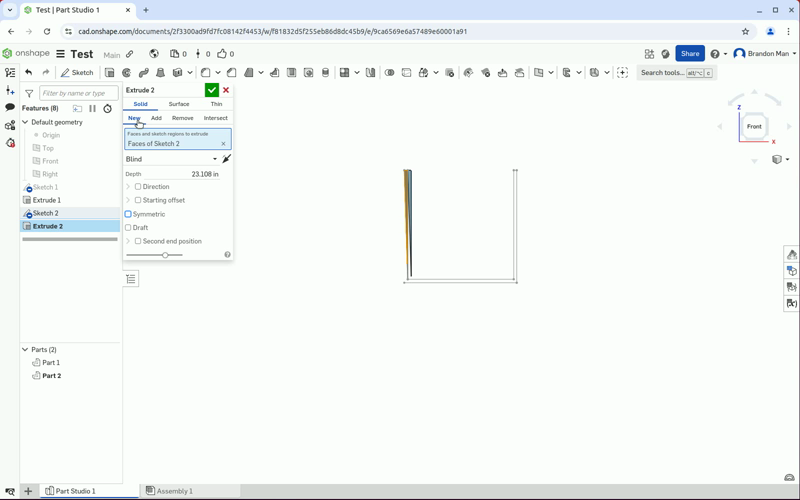
key(space)
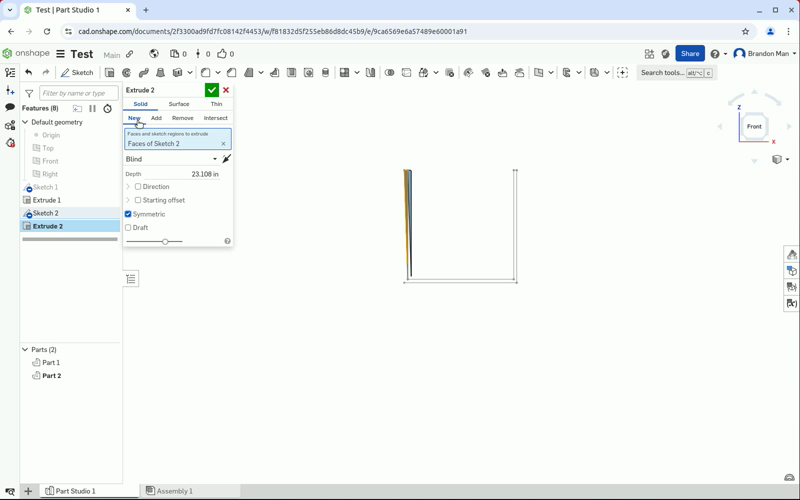
key(enter)
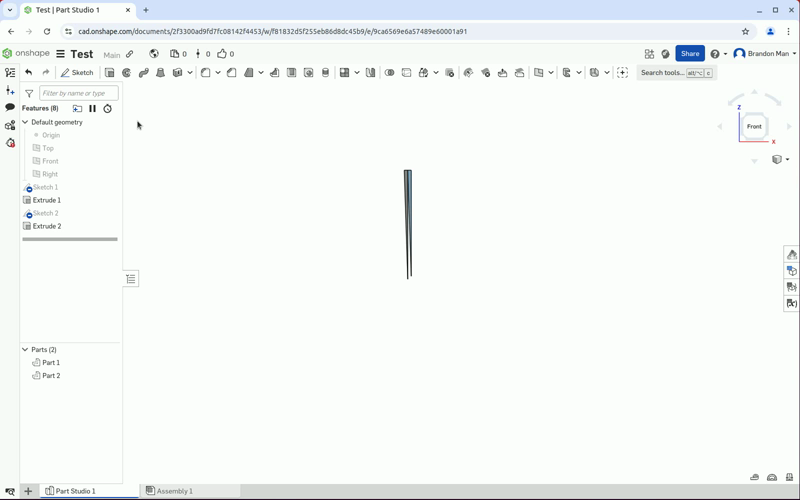
key(shift+h)
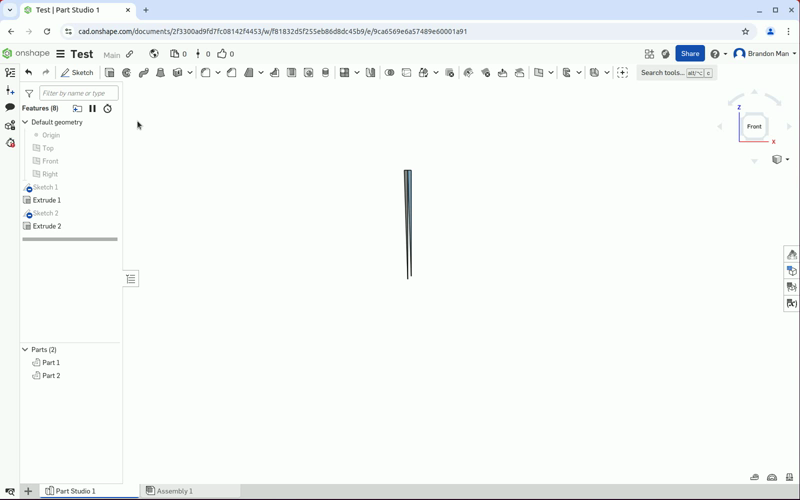
key(shift+h)
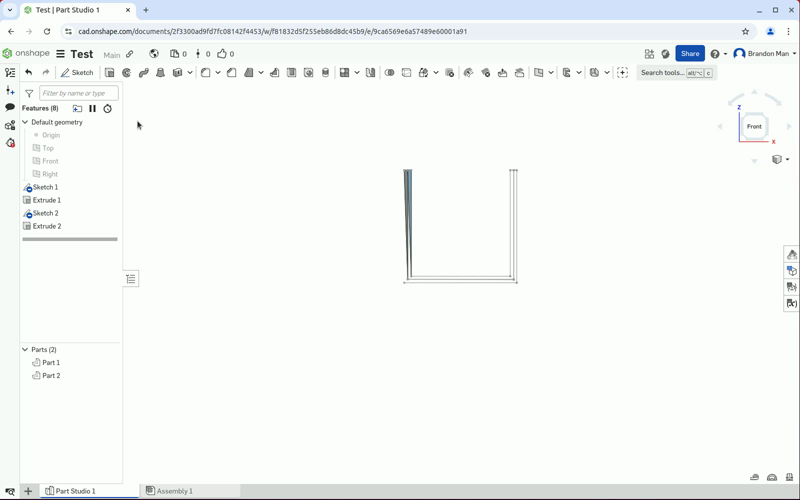
key(shift+7)
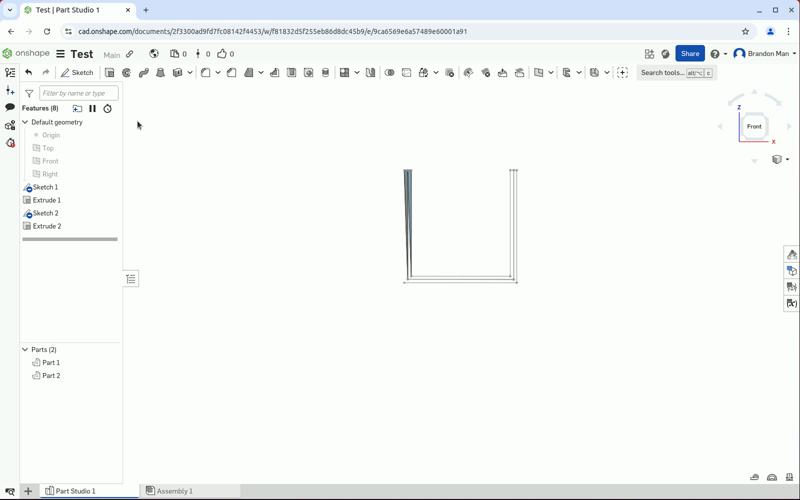
key(left, 2)
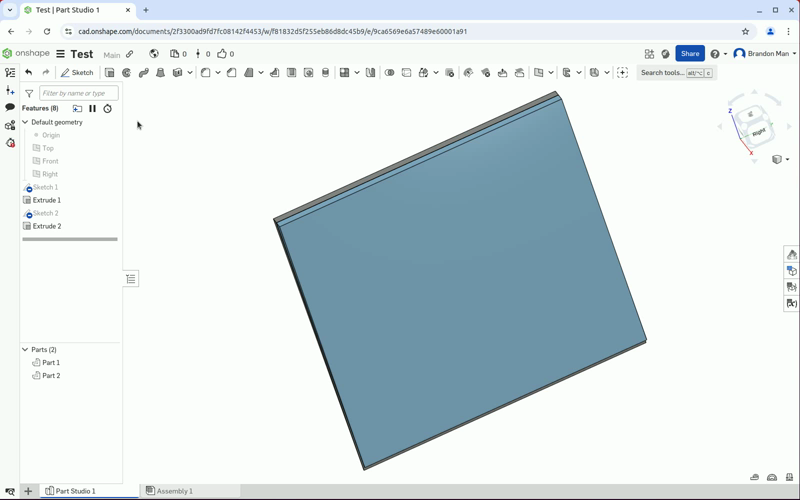
key(down, 2)
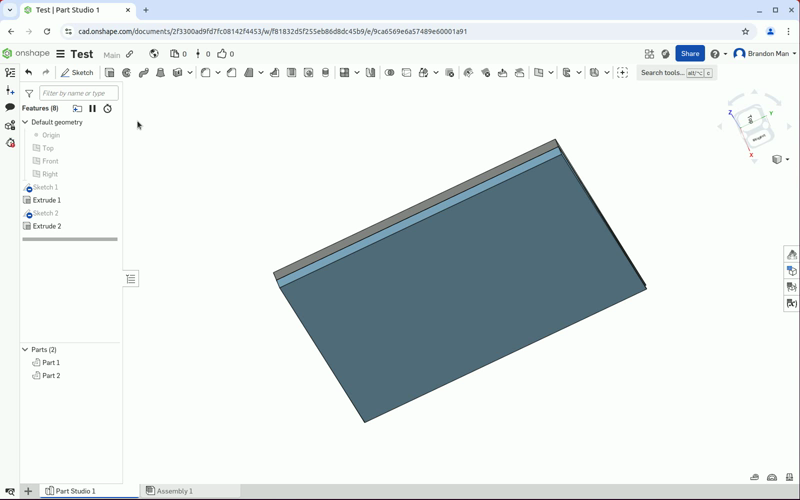
key(up, 2)
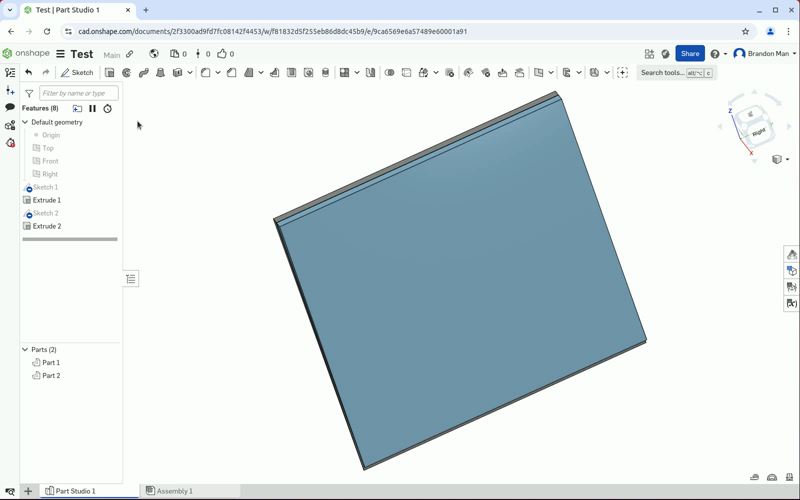
key(right, 2)
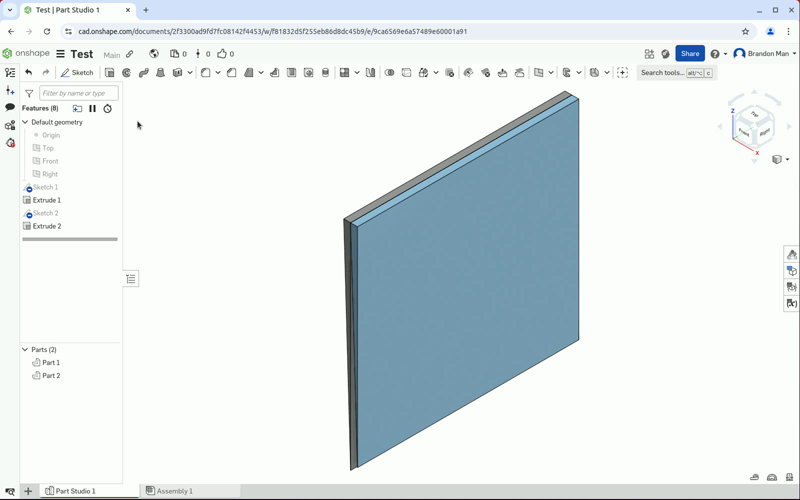
mouse_move(73, 189)
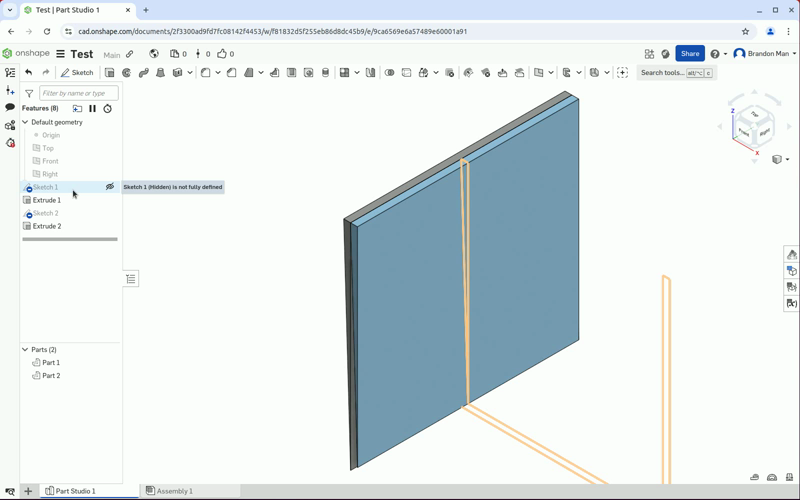
click(73, 189)